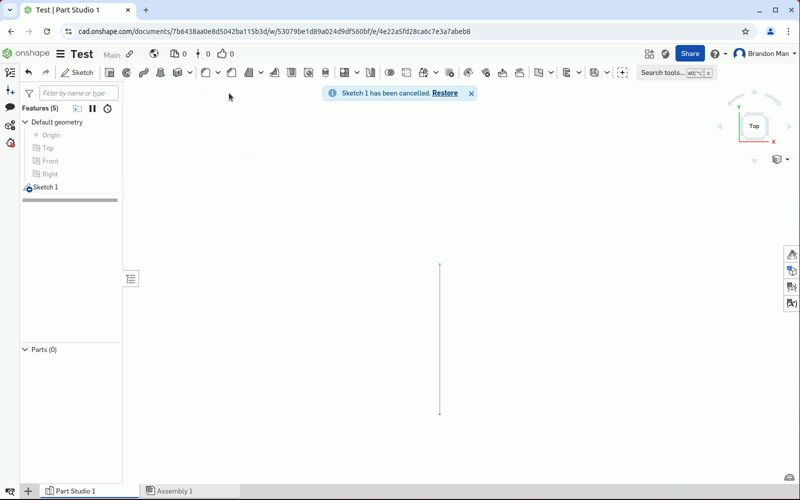
key(shift+h)
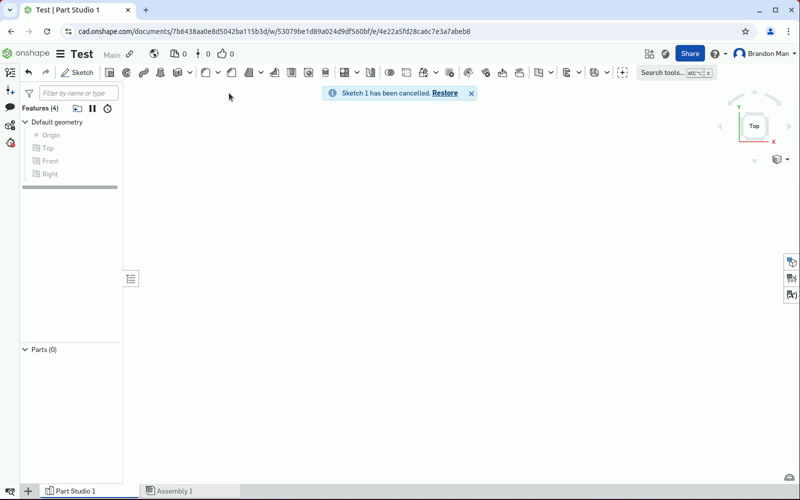
mouse_move(73, 352)
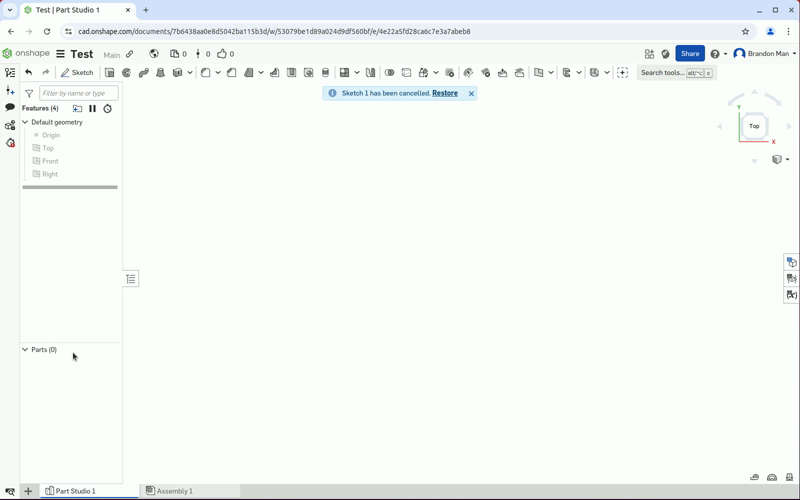
key(y)
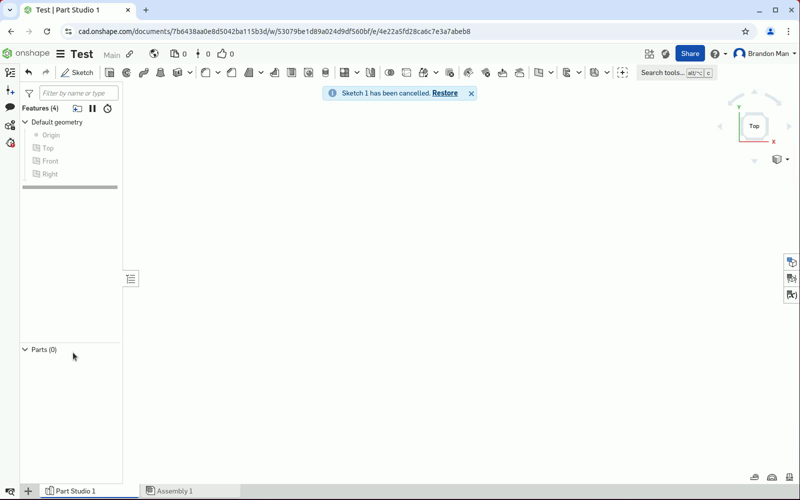
key(shift+p)
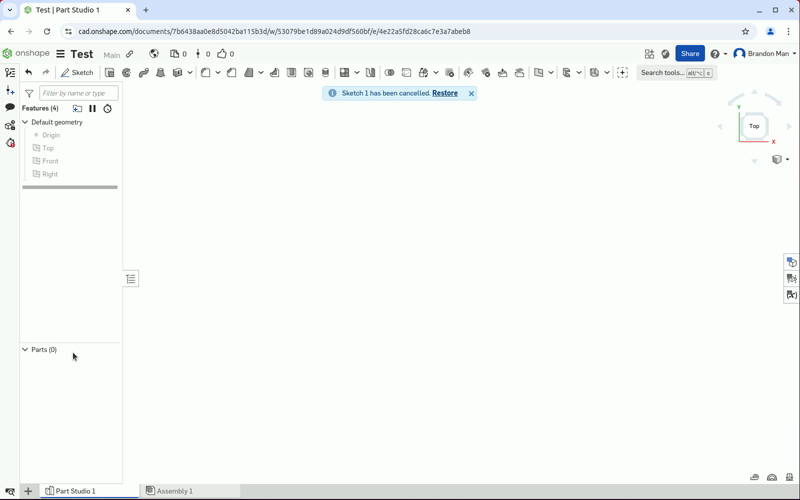
key(space)
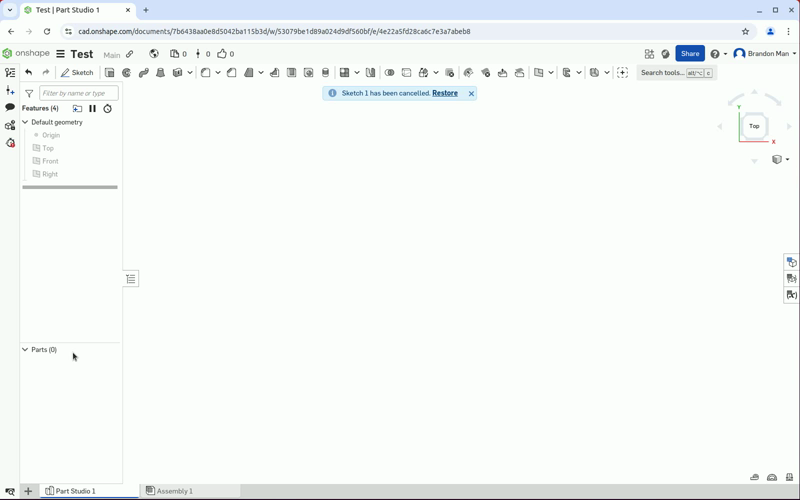
key_down(shift)
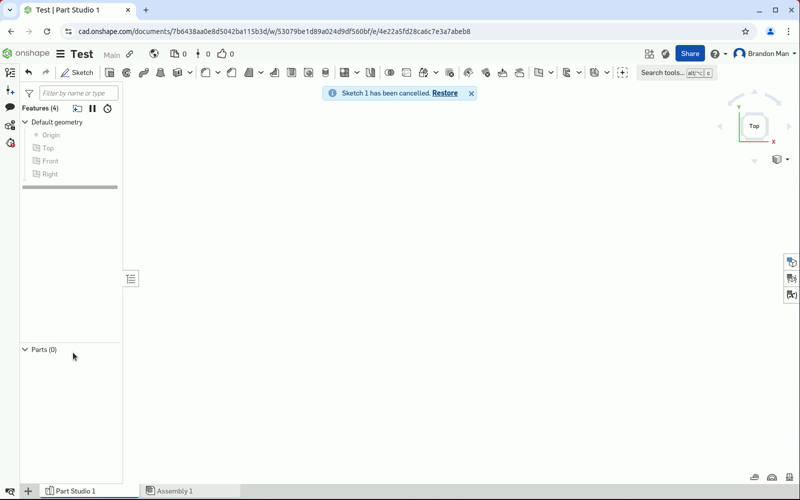
key(up)
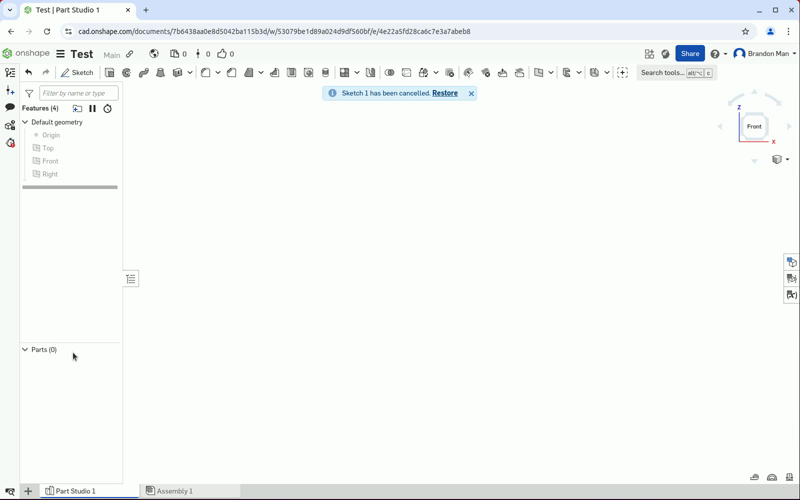
key_up(shift)
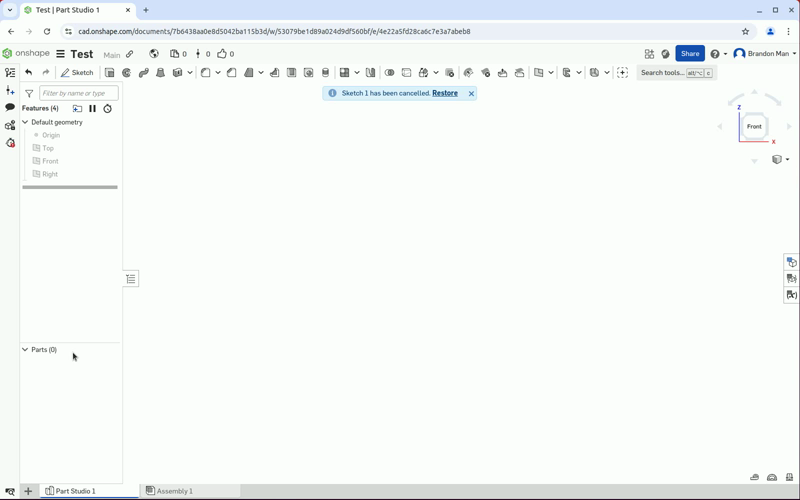
mouse_move(73, 352)
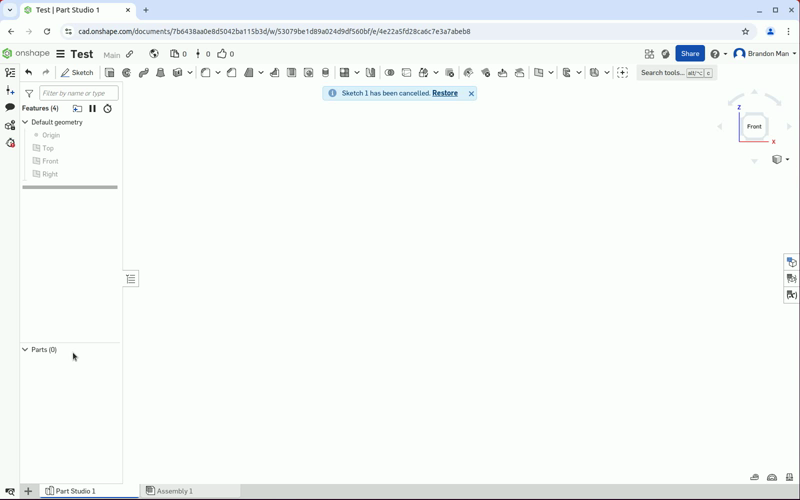
key(shift+y)
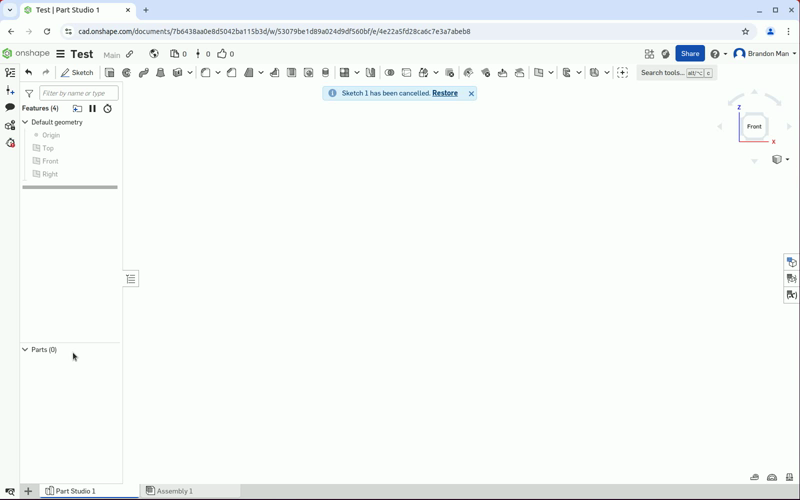
key(shift+s)
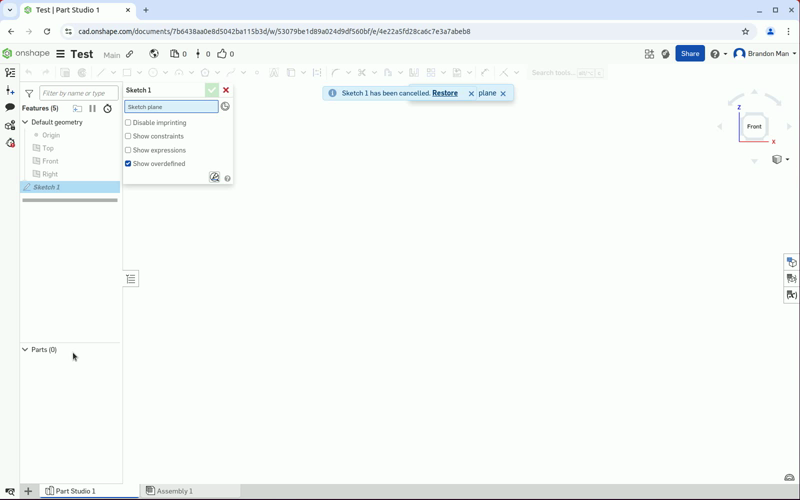
mouse_move(73, 163)
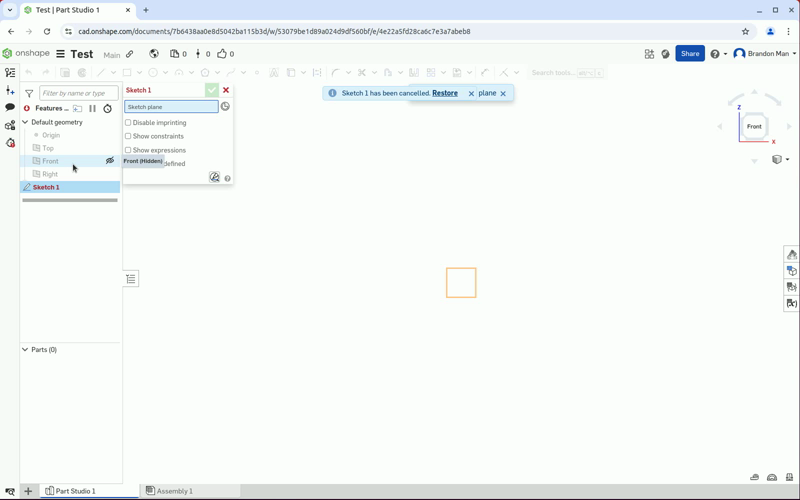
click(73, 163)
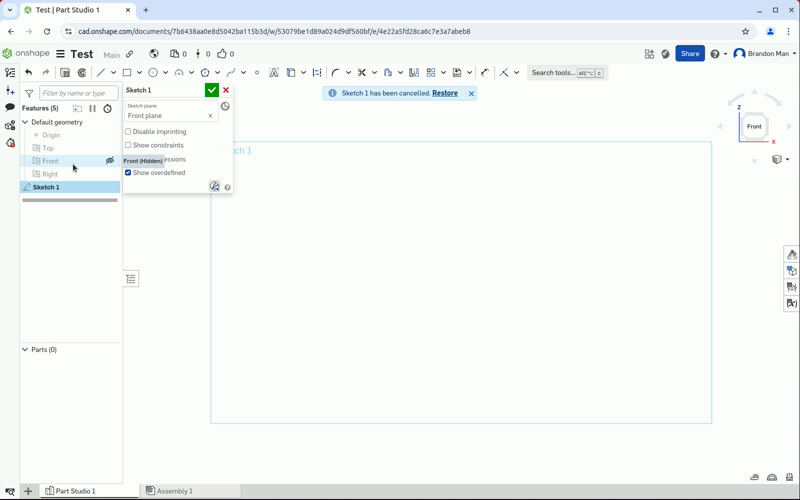
mouse_move(73, 352)
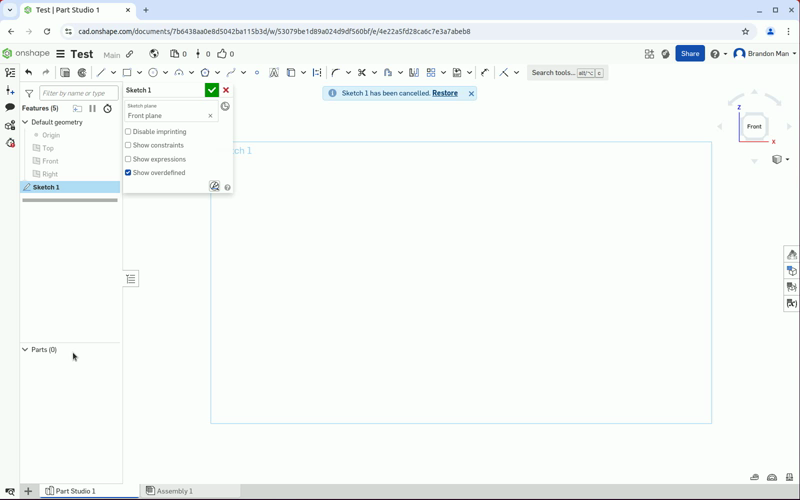
key(y)
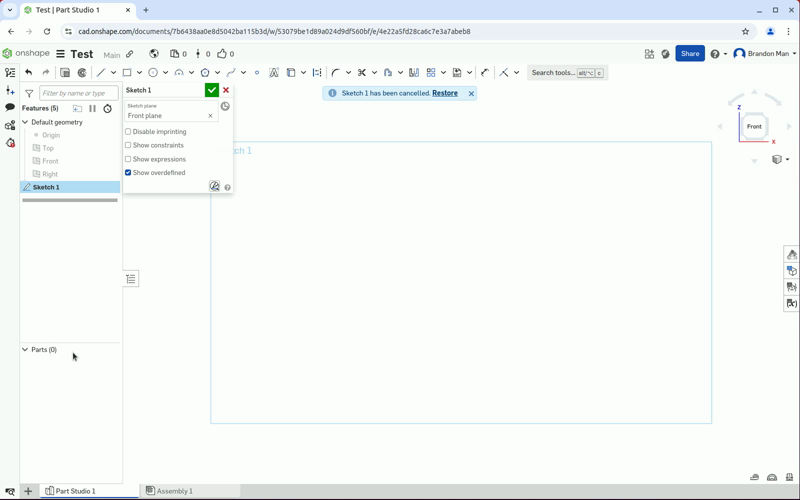
key(c)
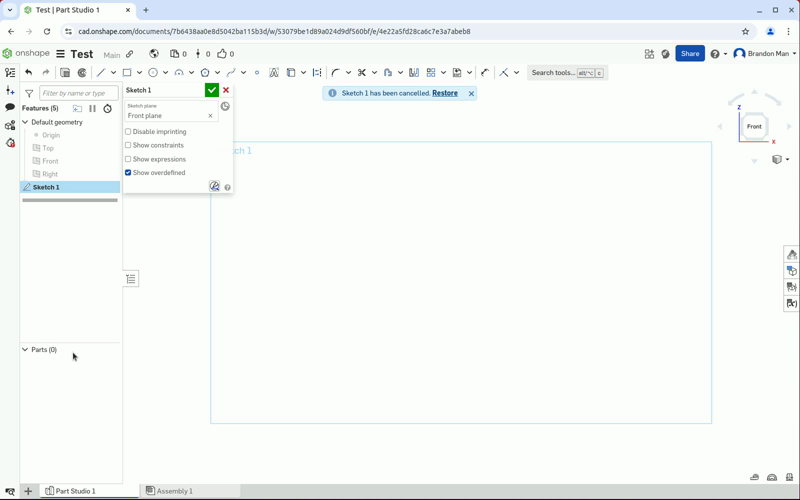
key_down(shift)
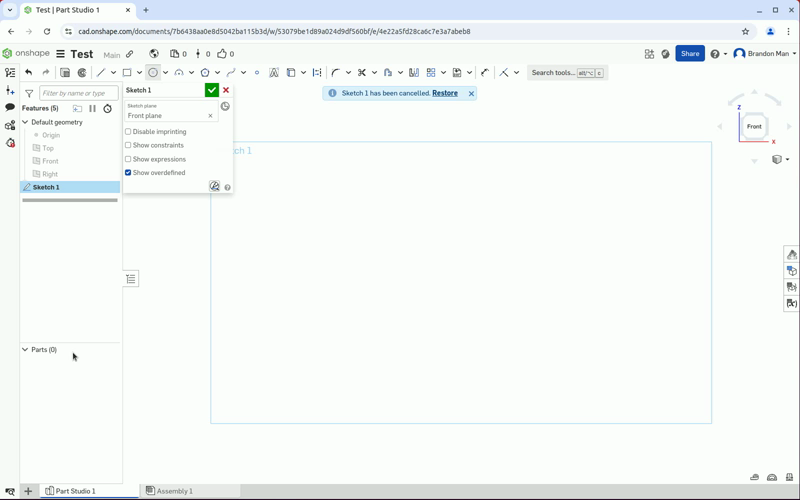
mouse_move(461, 282)
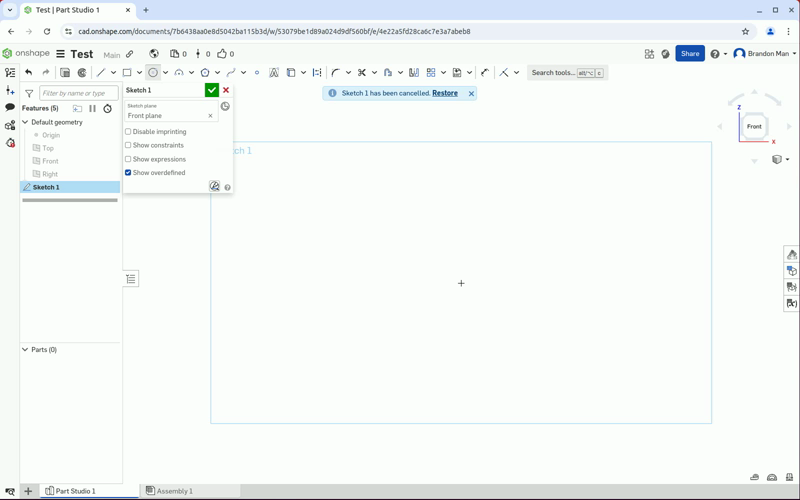
click(461, 282)
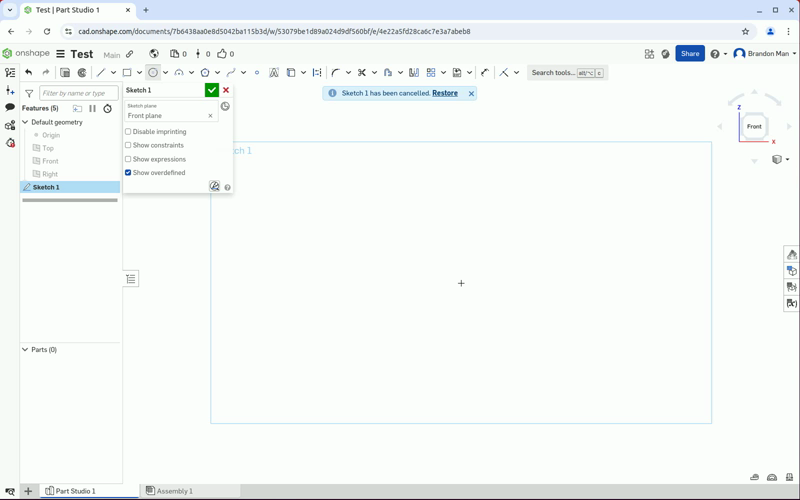
key_up(shift)
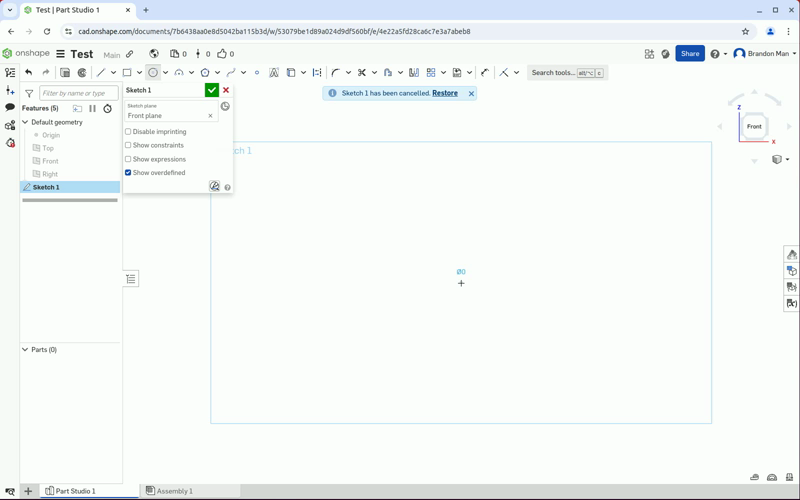
mouse_move(574, 282)
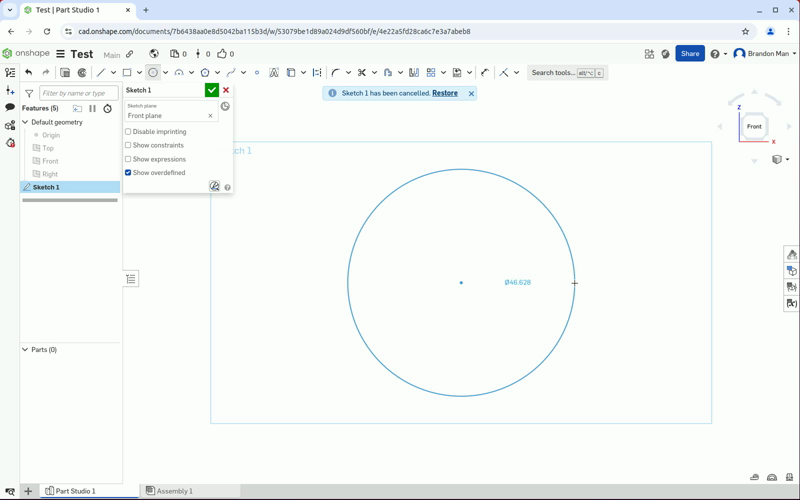
click(574, 282)
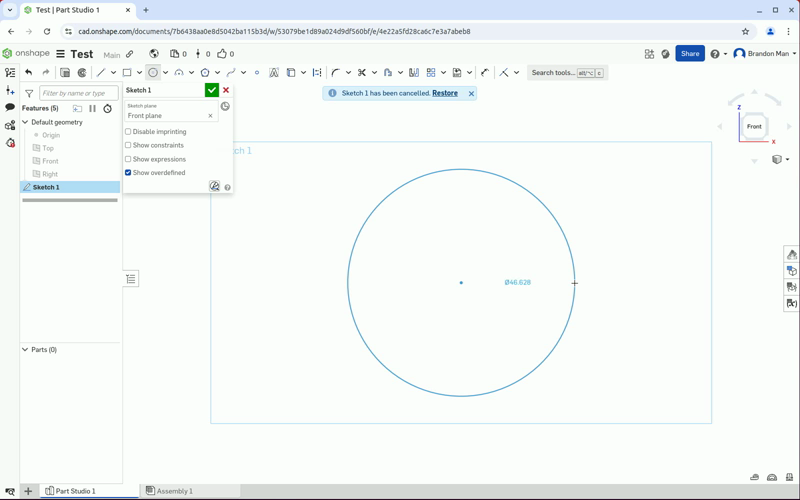
key(esc)
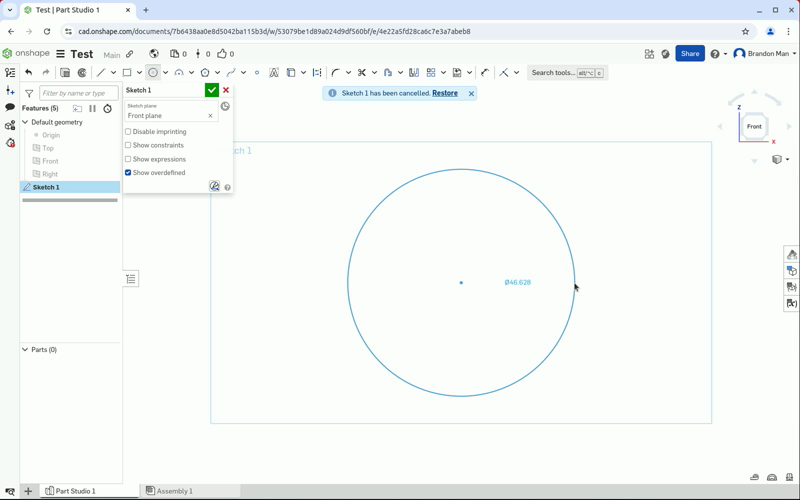
mouse_move(385, 252)
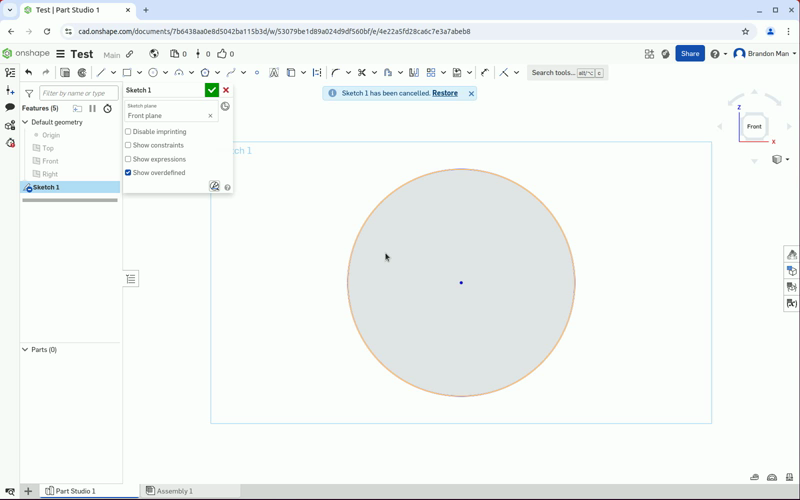
click(385, 252)
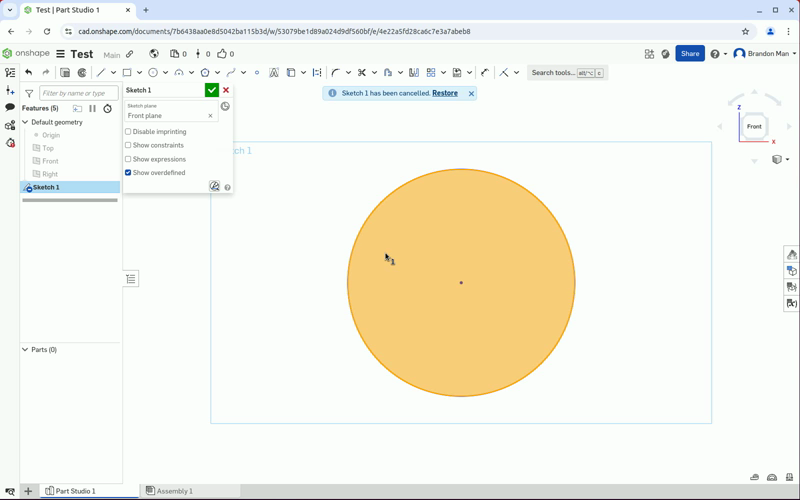
mouse_move(73, 352)
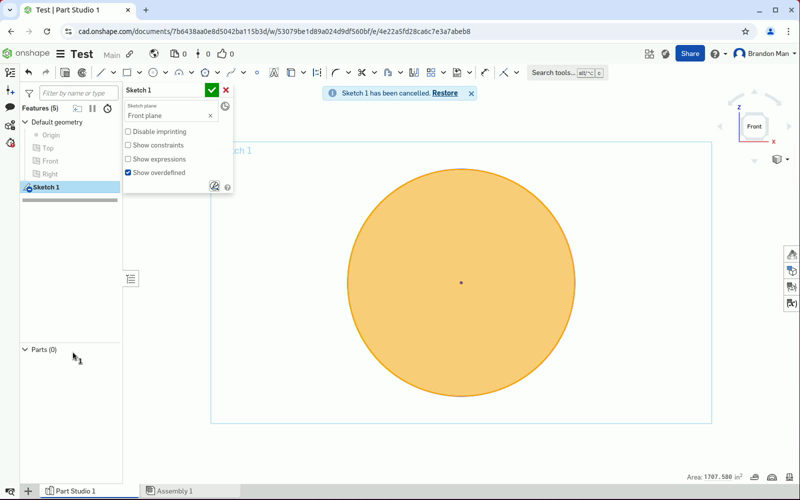
key(shift+y)
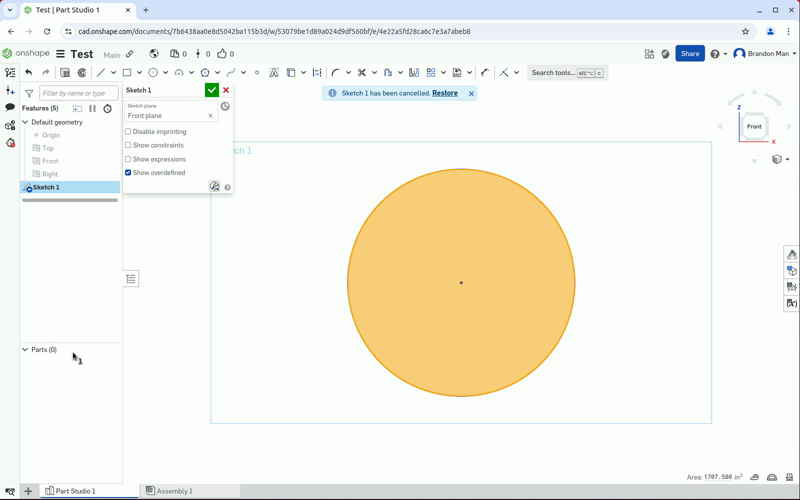
key(shift+e)
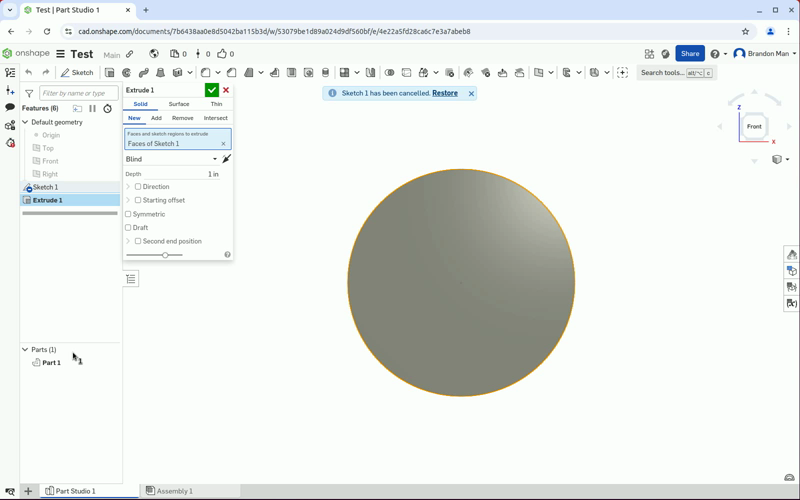
mouse_move(143, 106)
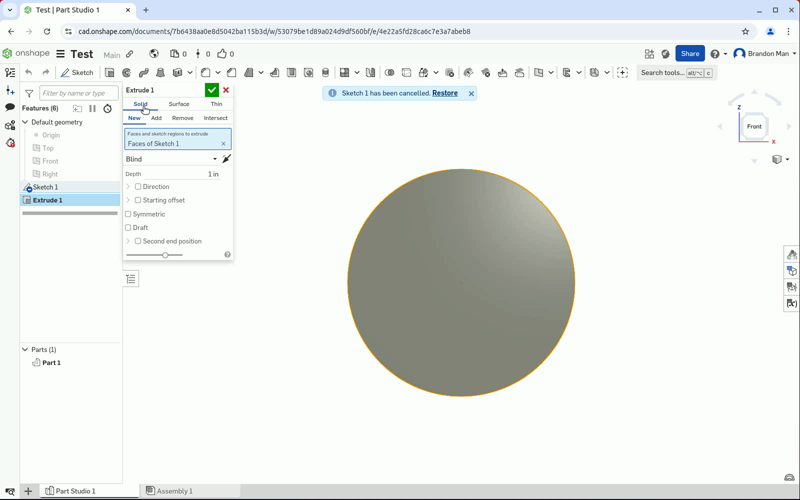
click(143, 106)
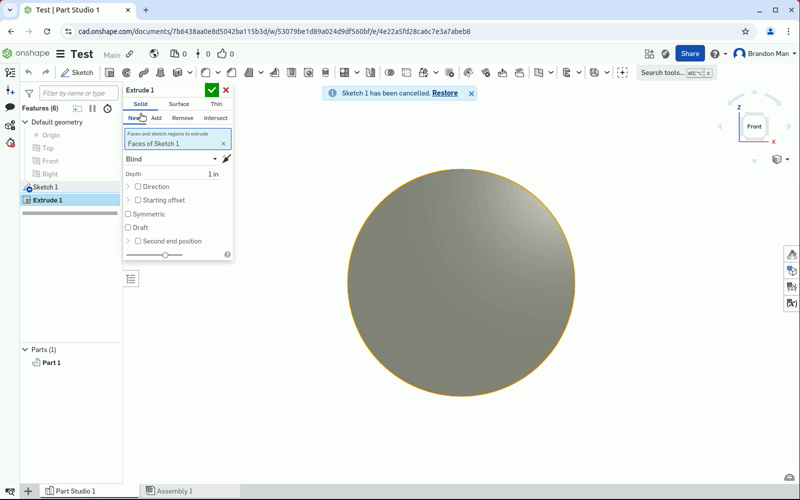
mouse_move(137, 120)
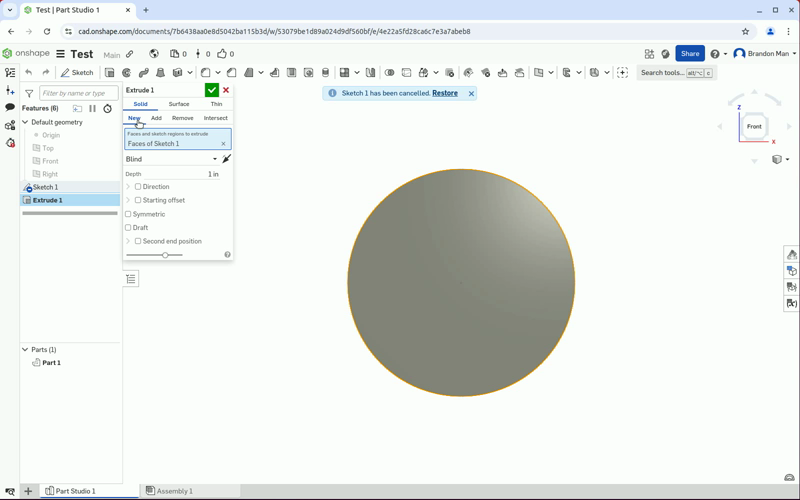
click(137, 120)
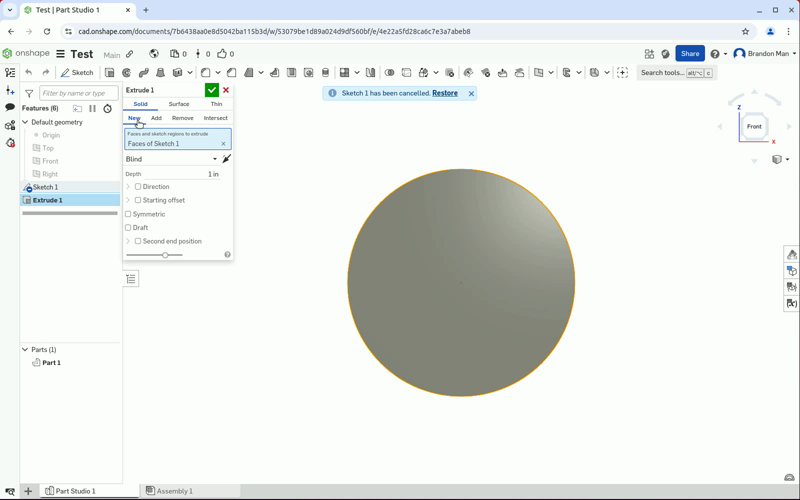
key(tab, 4)
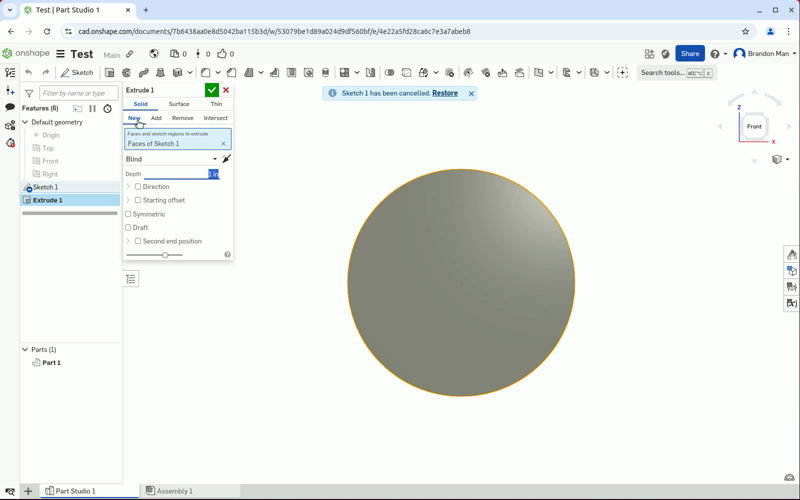
text(4.333)
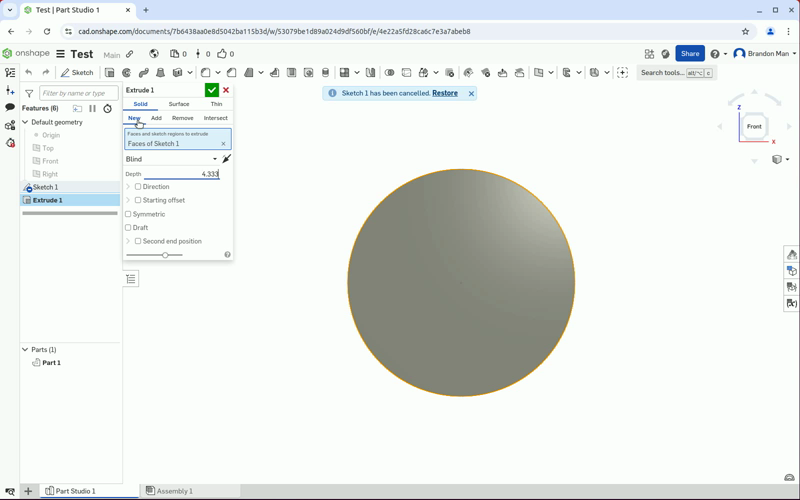
key(enter)
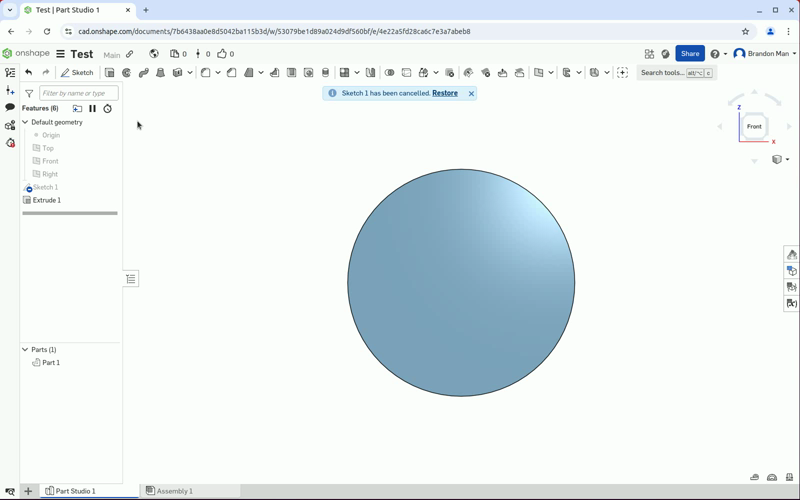
key(shift+h)
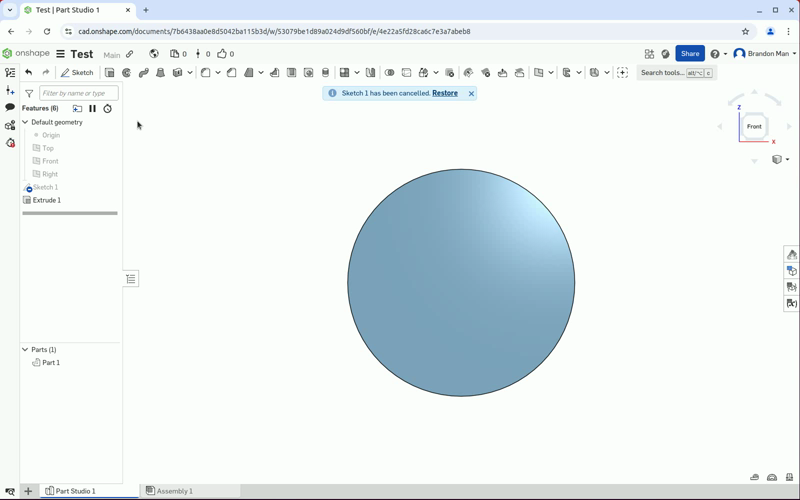
key(shift+h)
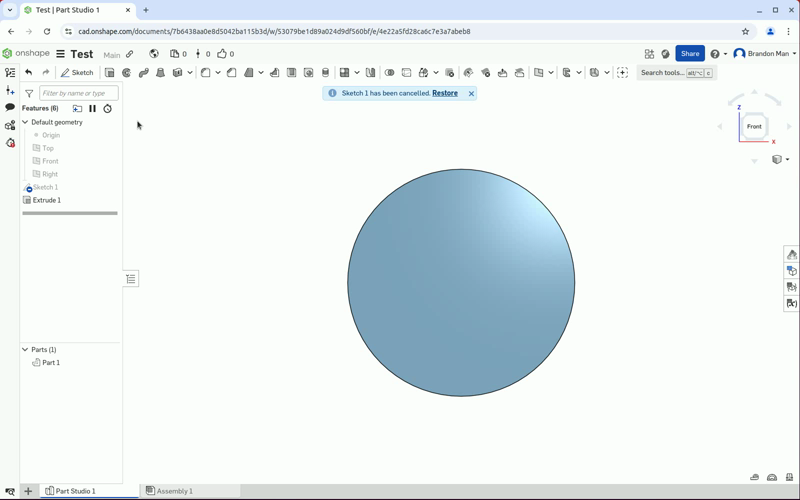
mouse_move(73, 189)
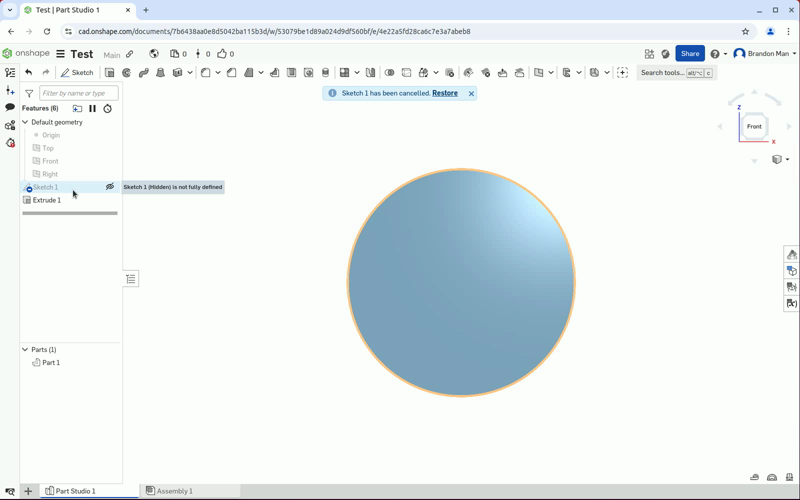
click(73, 189)
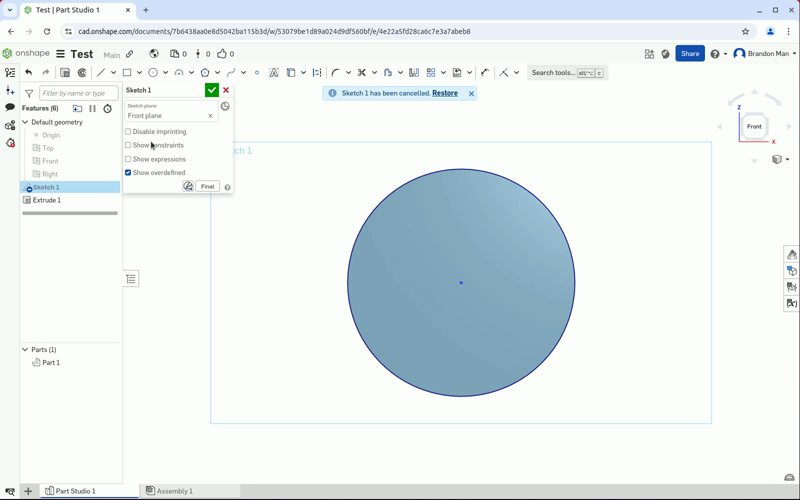
mouse_move(229, 92)
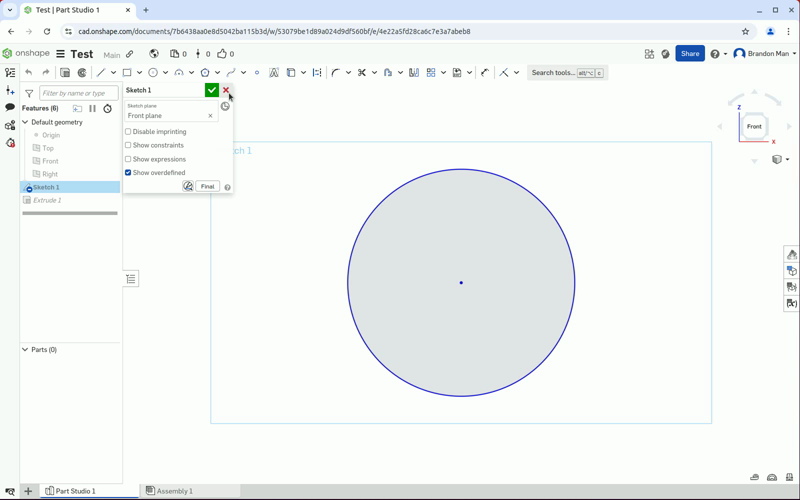
click(229, 92)
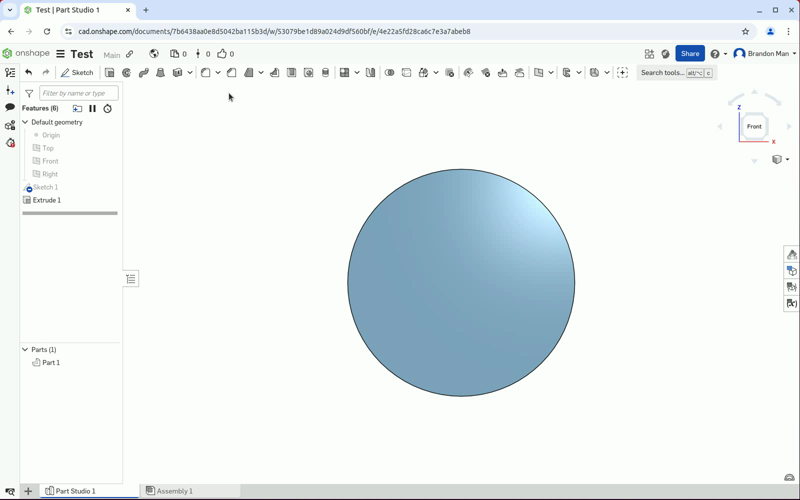
mouse_move(541, 75)
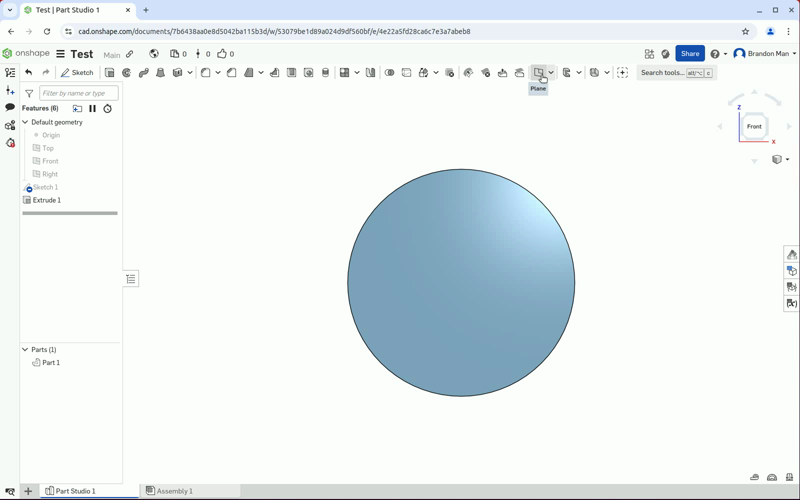
click(541, 75)
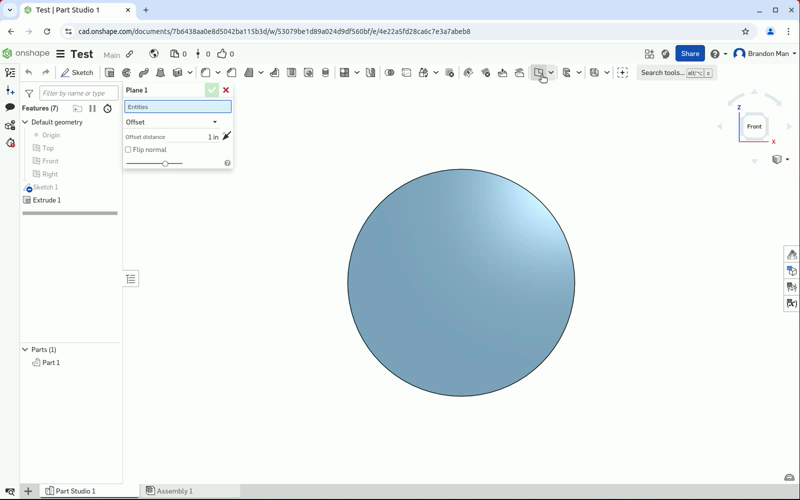
mouse_move(73, 163)
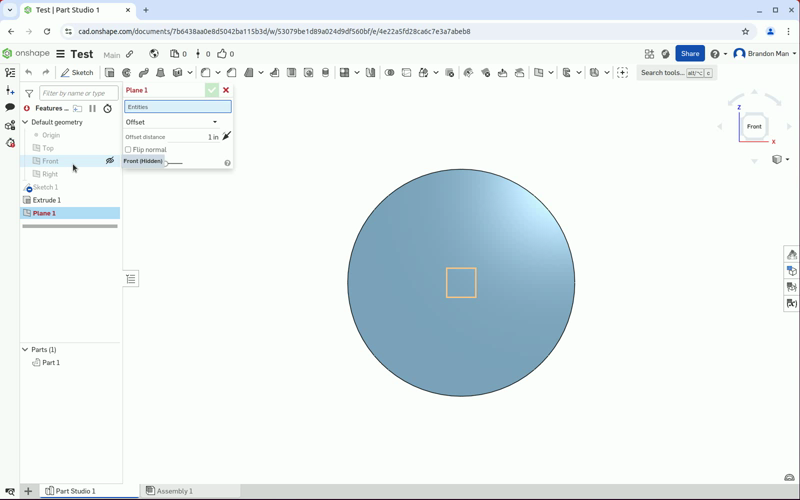
click(73, 163)
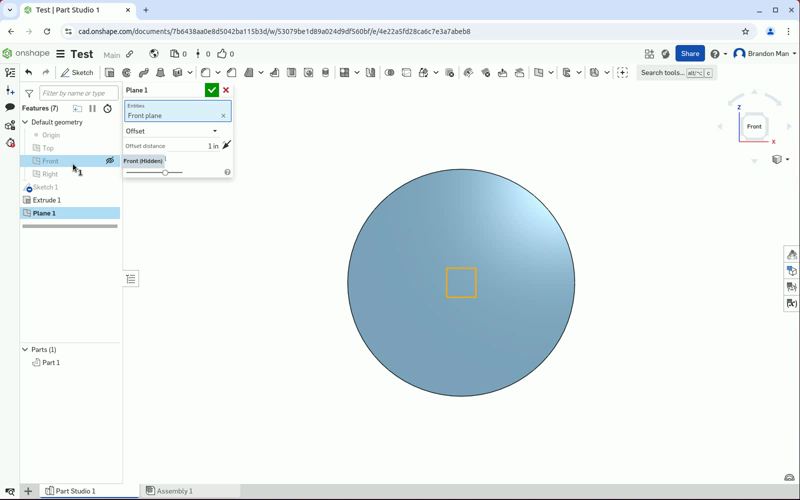
key(tab, 2)
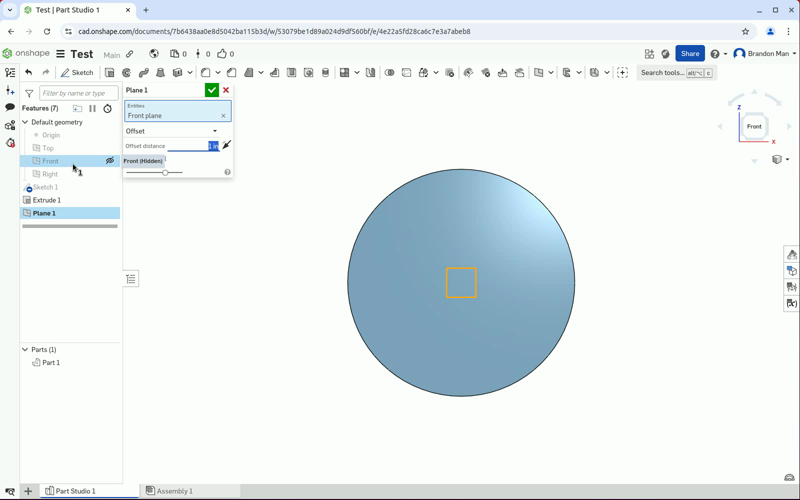
text(4.344)
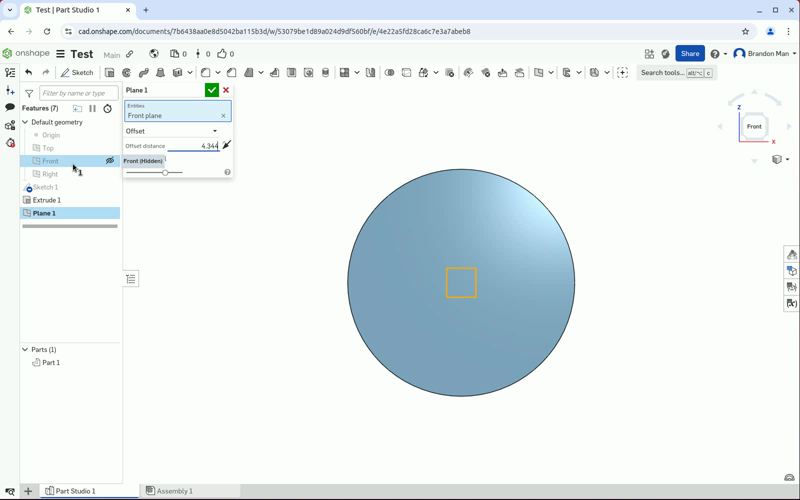
key(enter, 2)
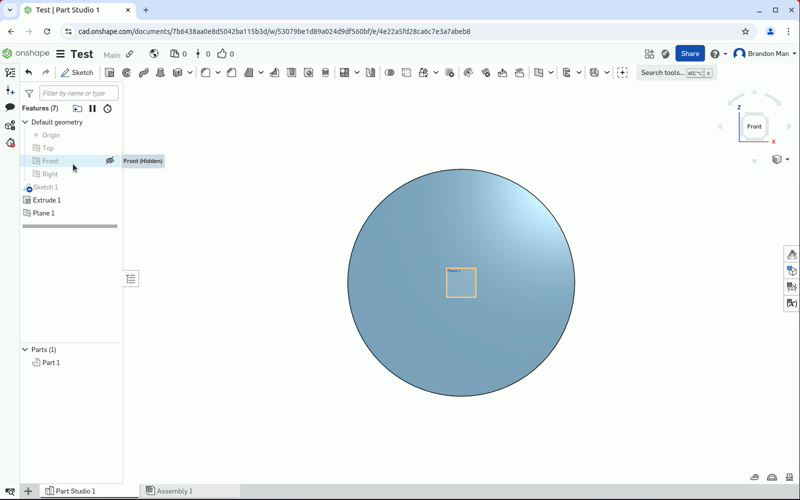
key(shift+s)
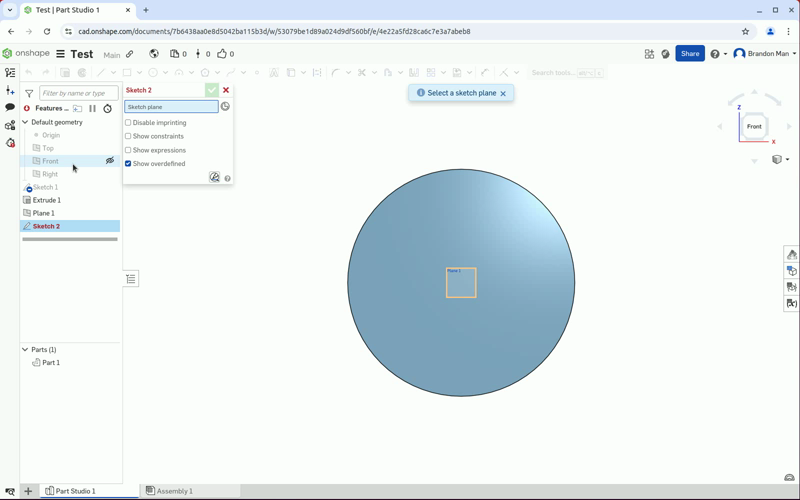
mouse_move(73, 215)
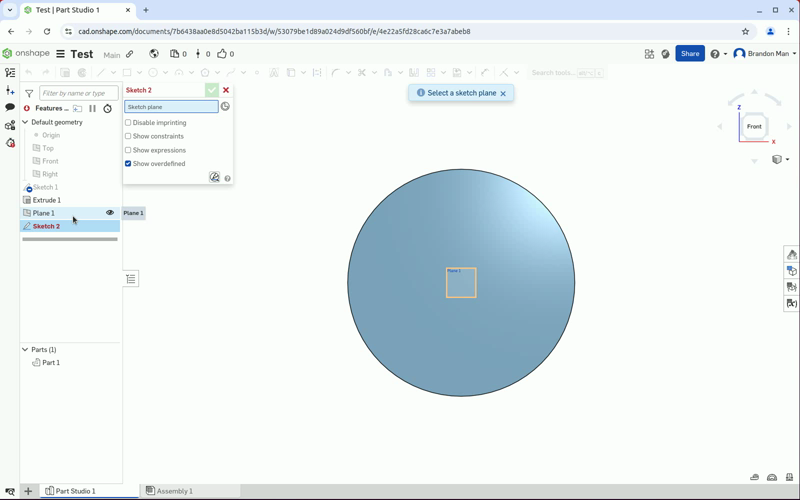
click(73, 215)
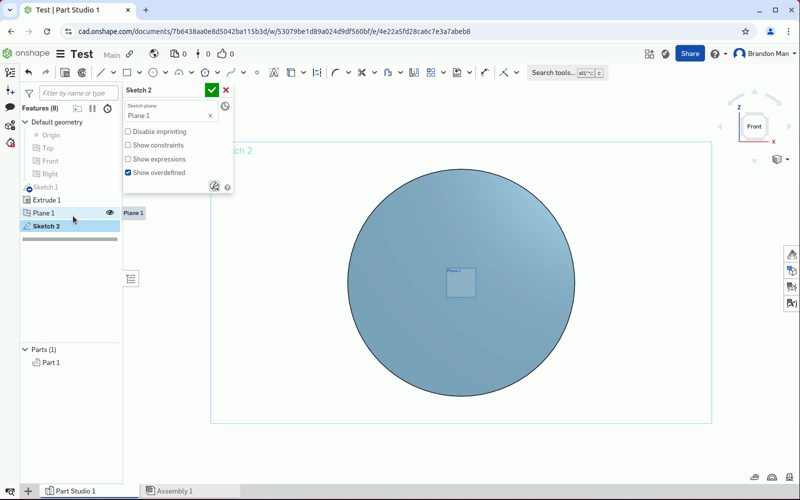
mouse_move(73, 352)
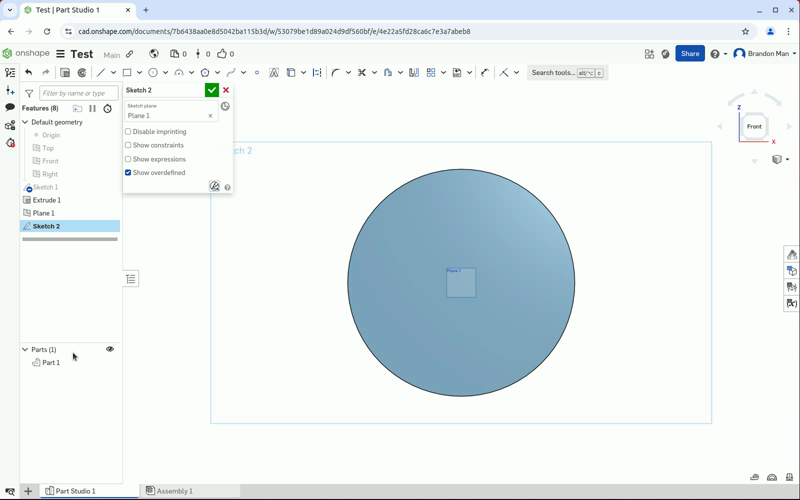
key(y)
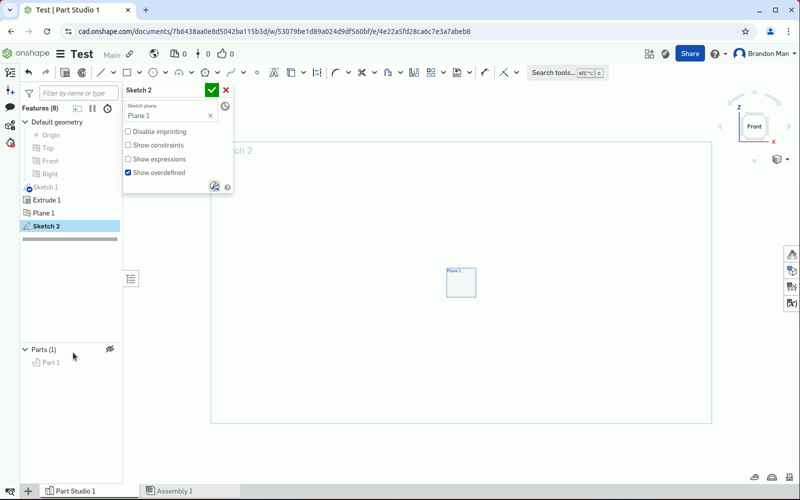
key(c)
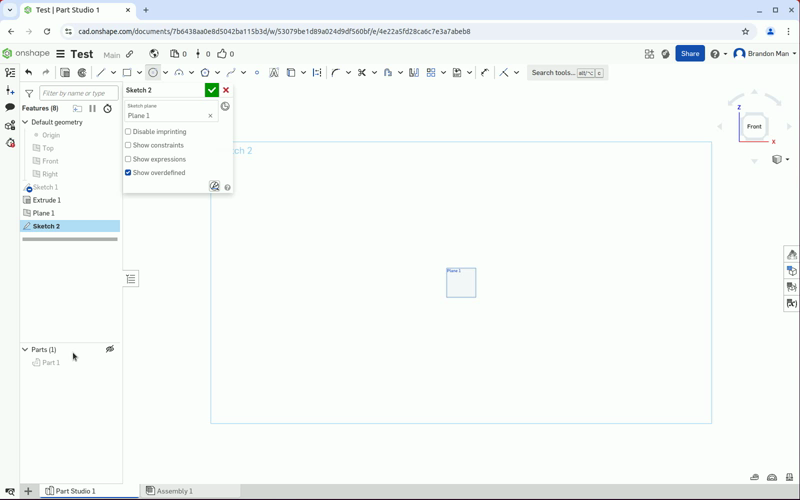
key_down(shift)
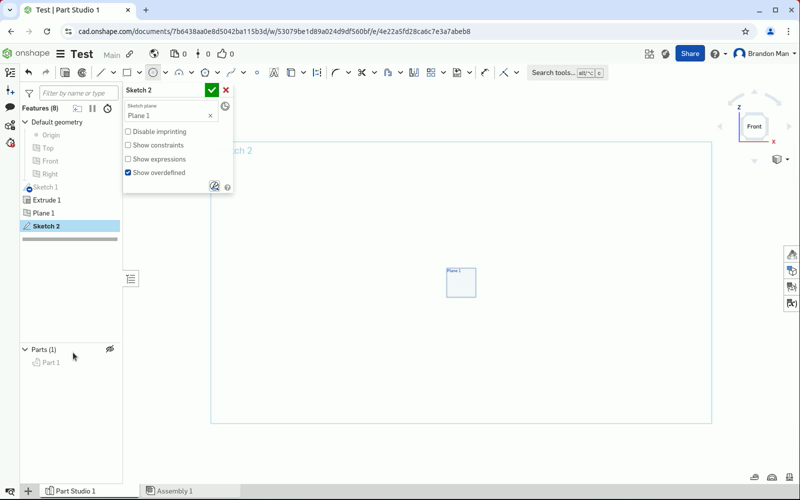
mouse_move(461, 282)
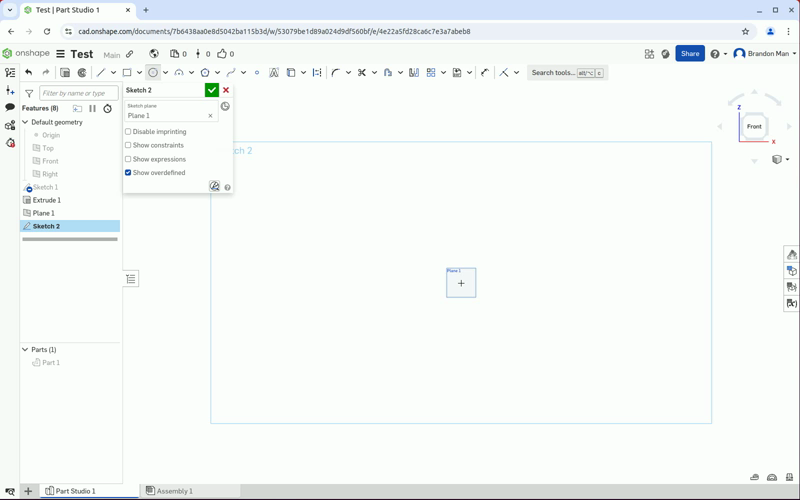
click(461, 282)
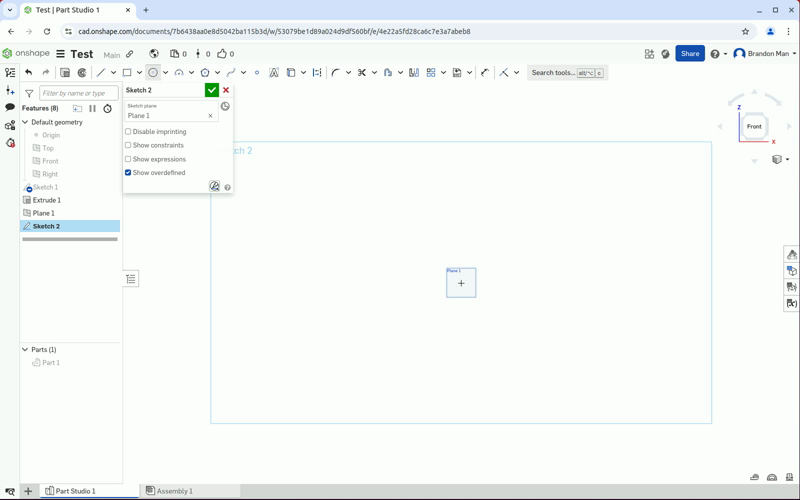
key_up(shift)
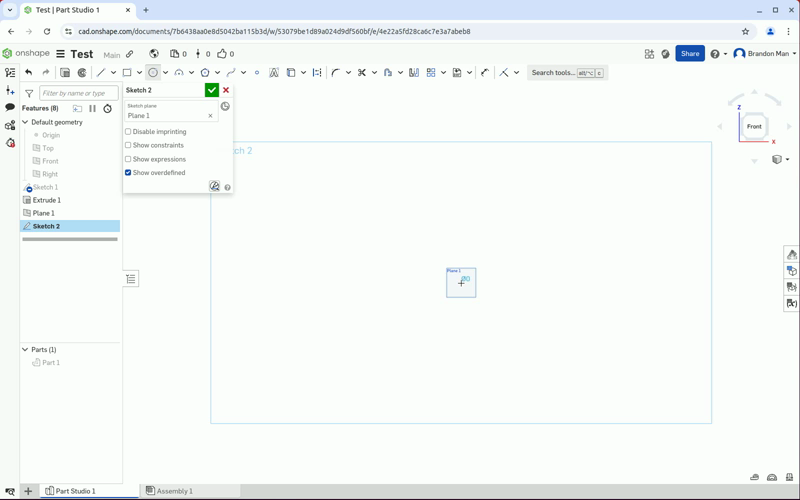
mouse_move(516, 282)
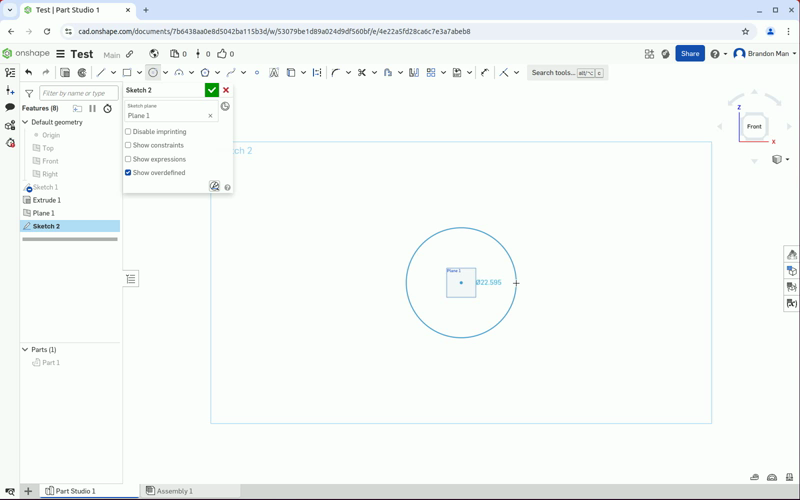
click(516, 282)
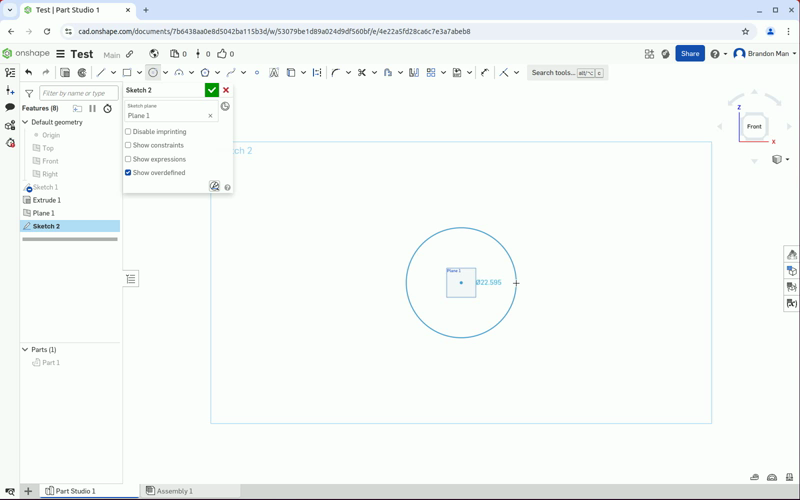
key(esc)
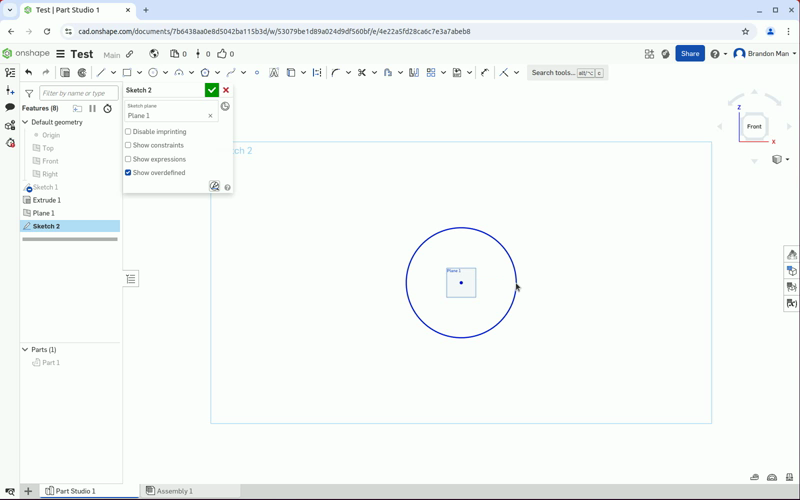
mouse_move(432, 288)
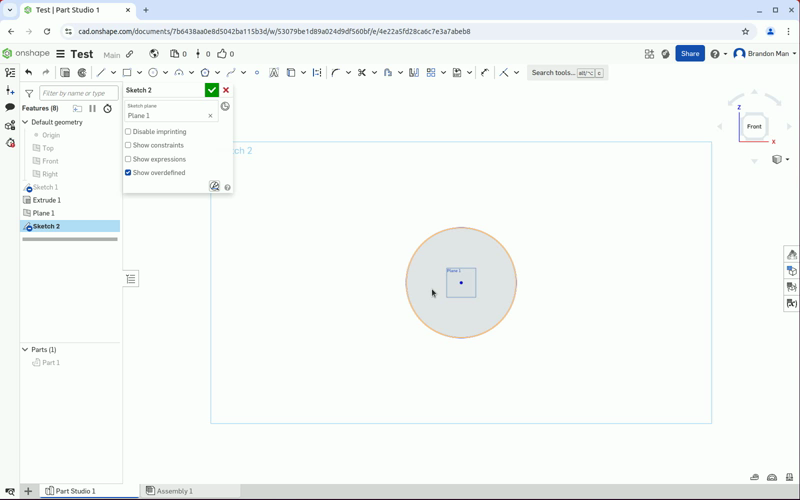
click(432, 288)
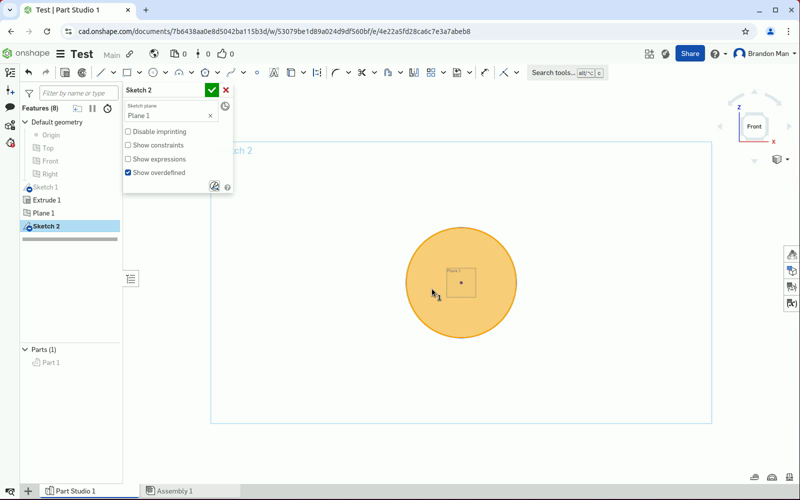
mouse_move(73, 352)
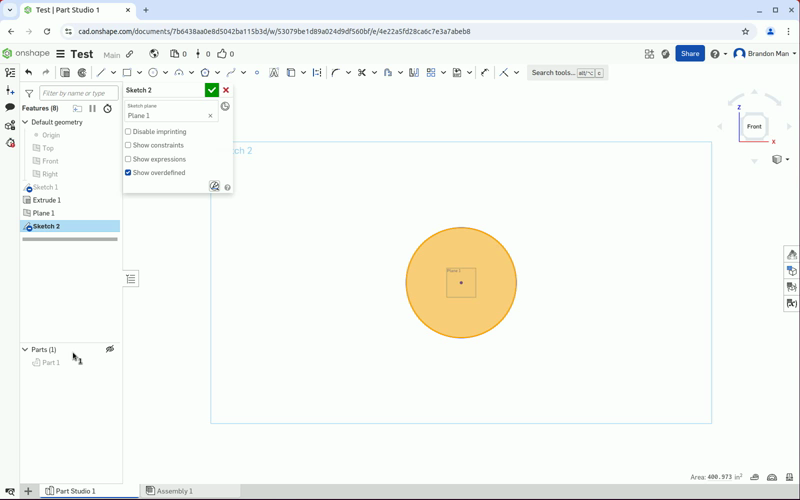
key(shift+y)
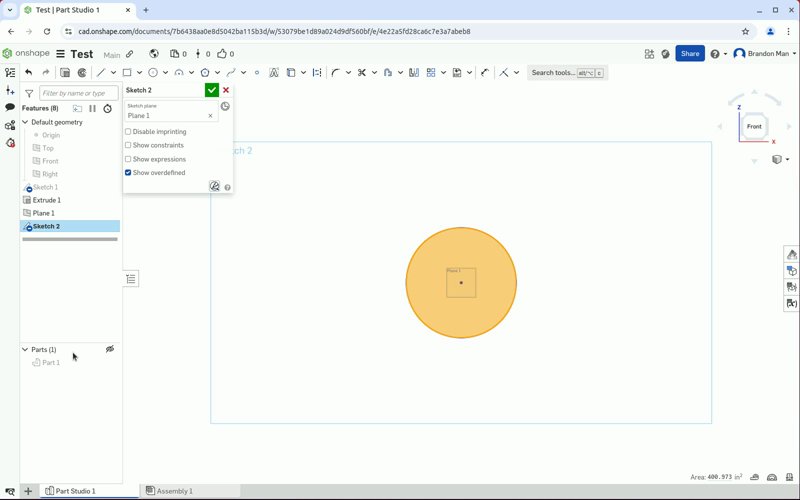
key(shift+e)
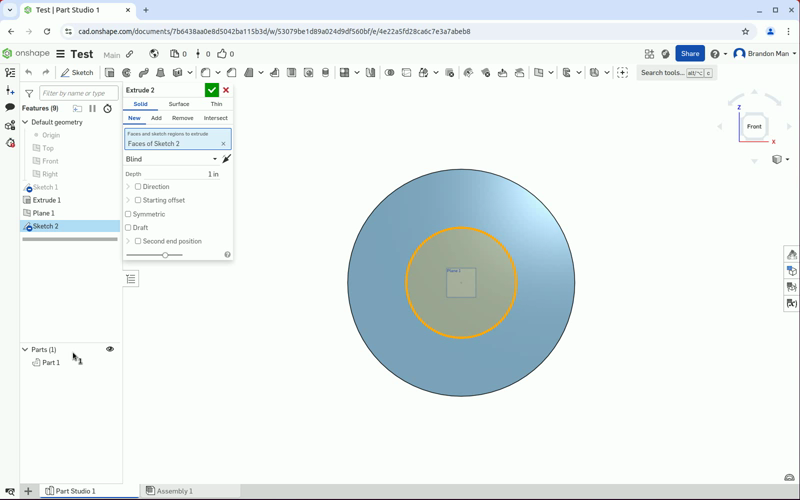
mouse_move(143, 106)
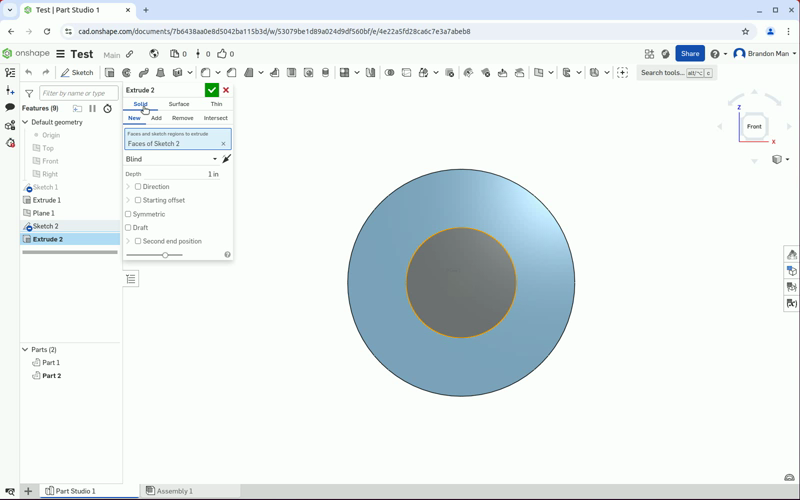
click(143, 106)
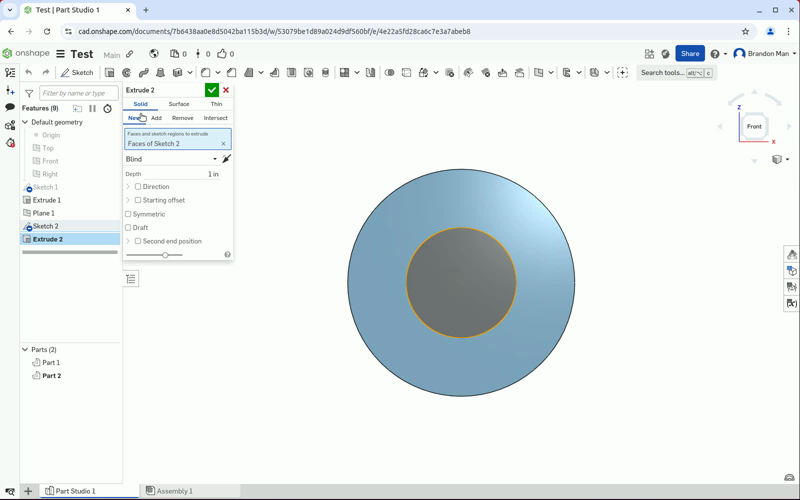
mouse_move(137, 120)
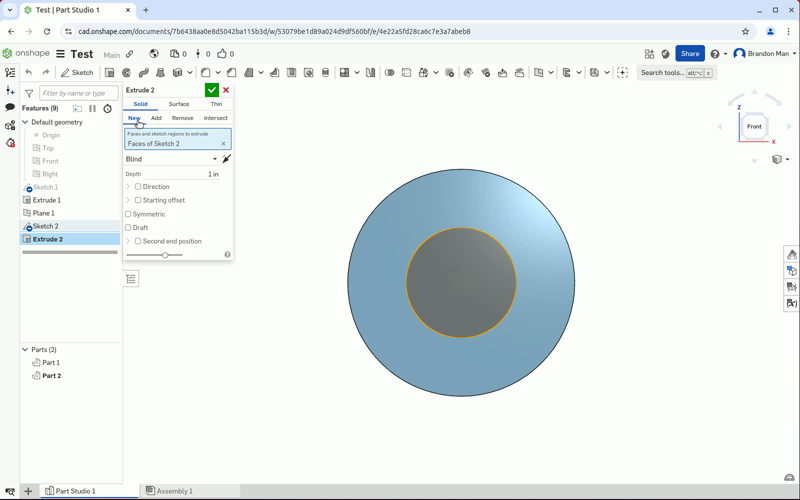
click(137, 120)
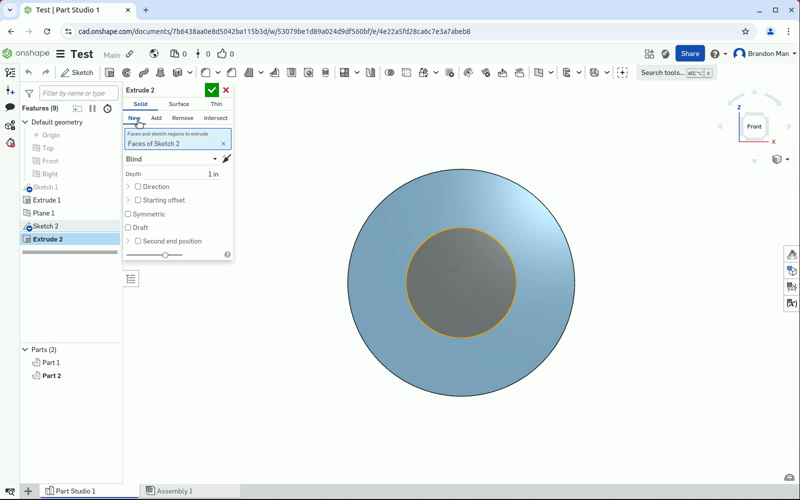
key(tab, 4)
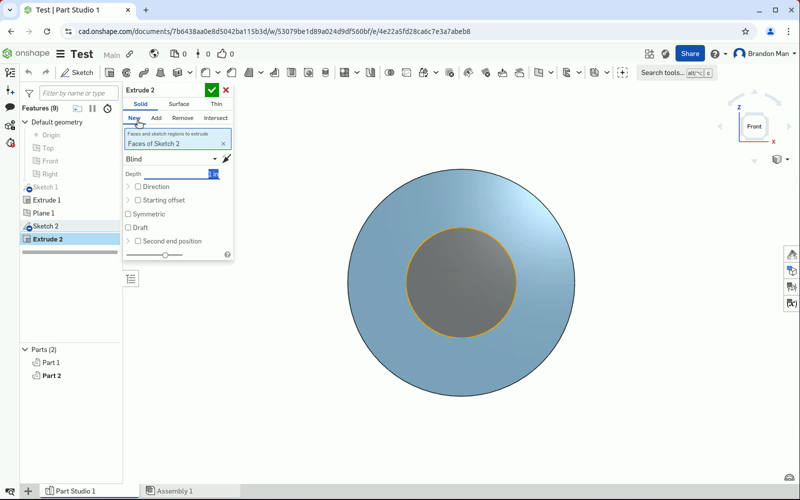
text(6.258)
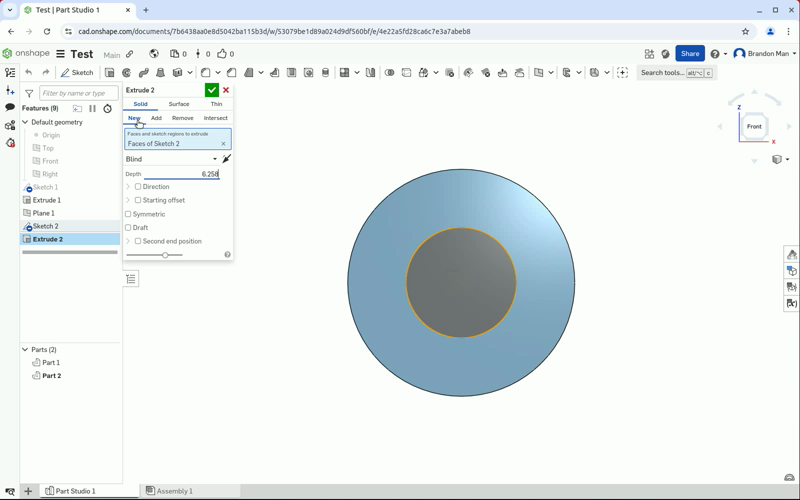
key(enter)
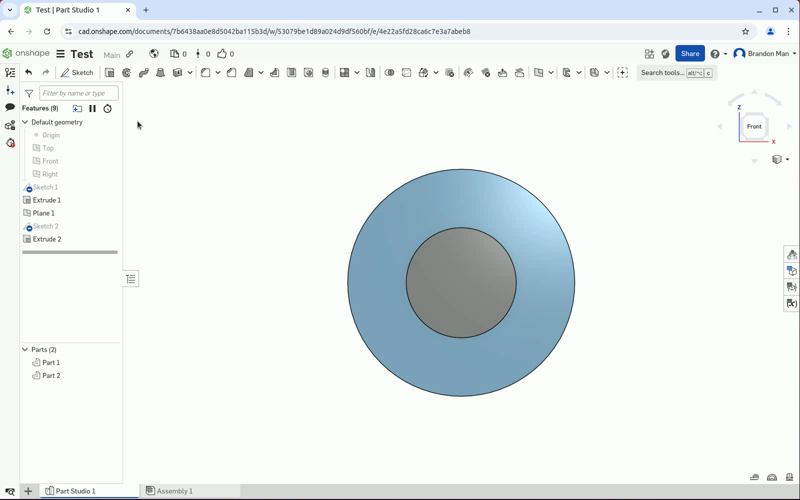
key(shift+h)
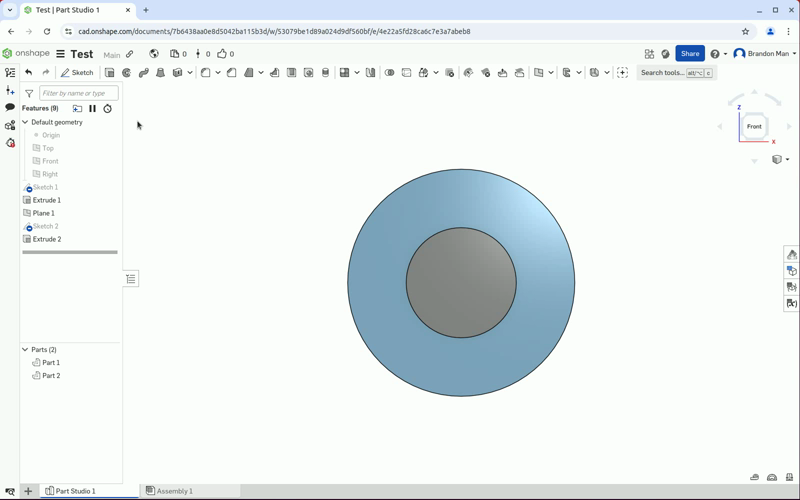
key(shift+h)
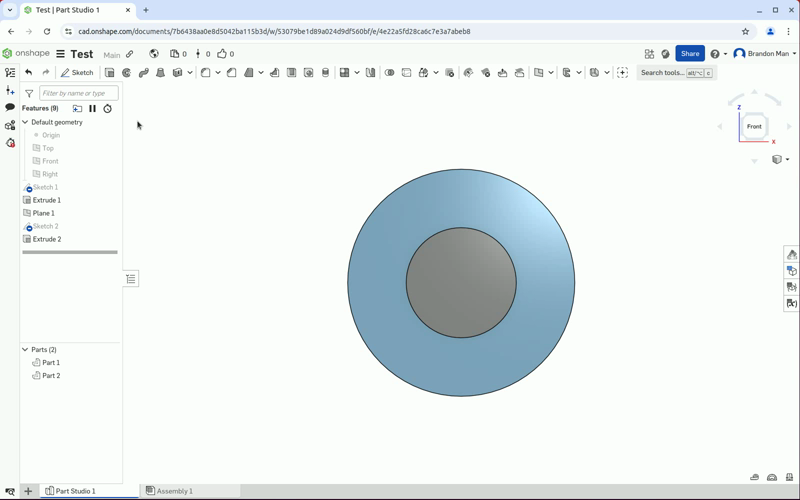
mouse_move(73, 189)
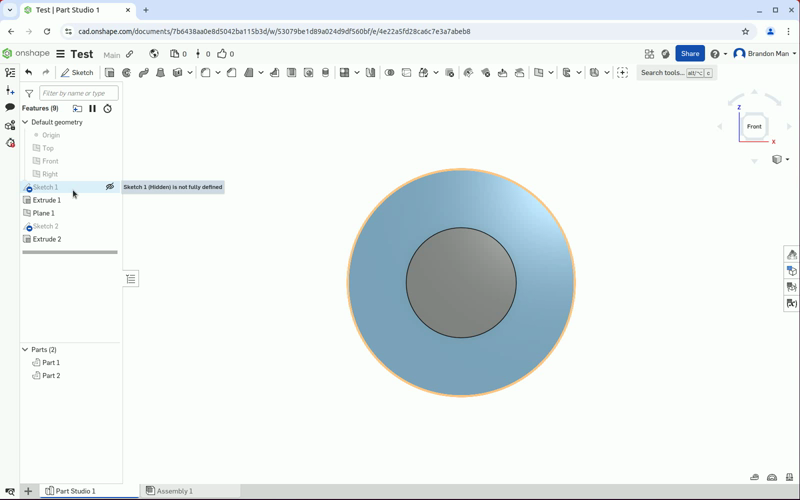
click(73, 189)
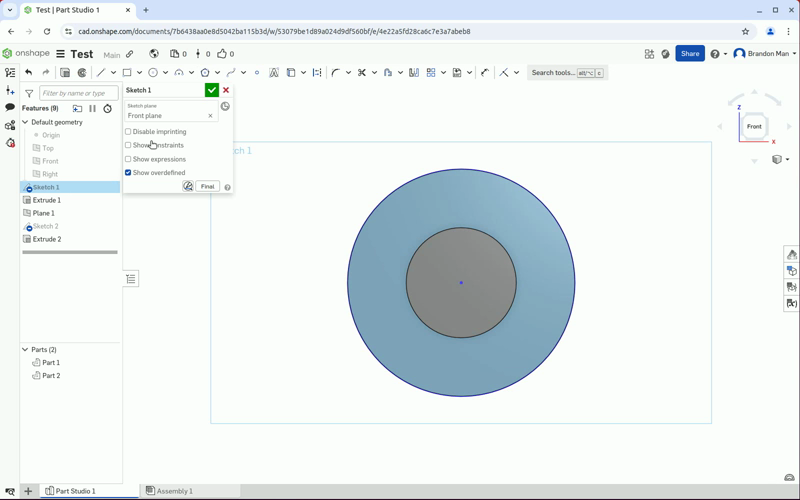
mouse_move(229, 92)
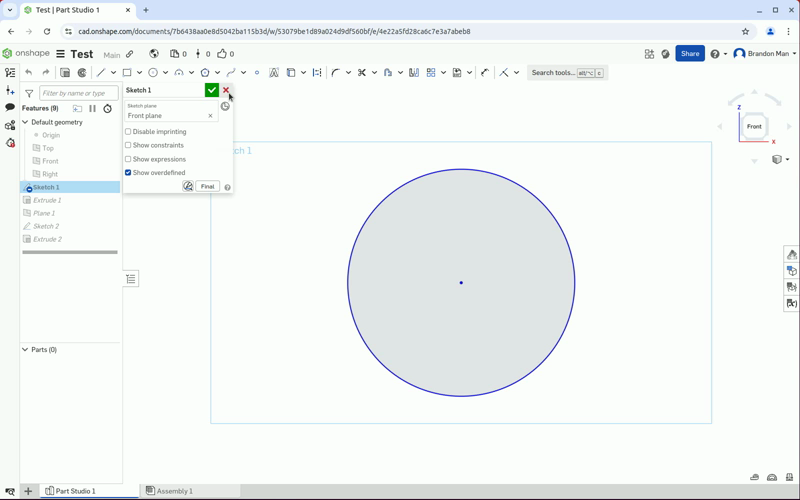
click(229, 92)
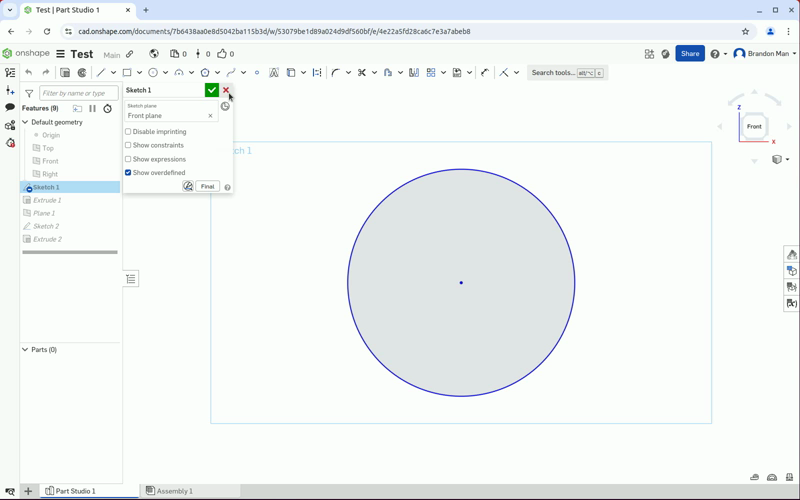
key(shift+s)
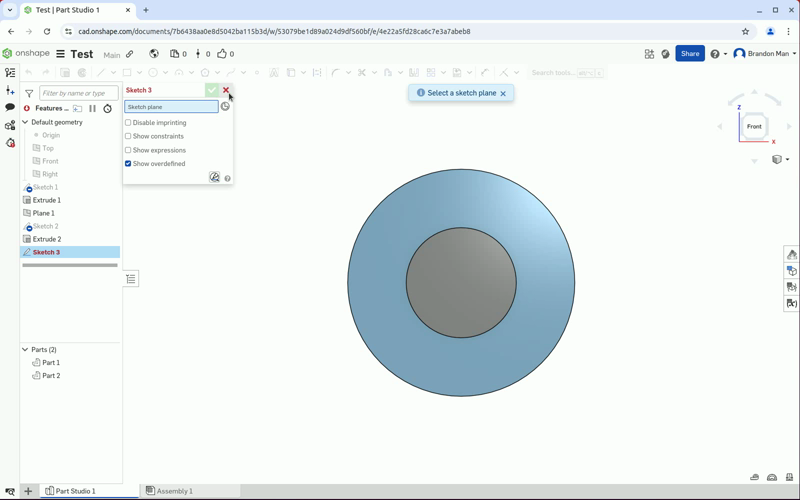
mouse_move(73, 215)
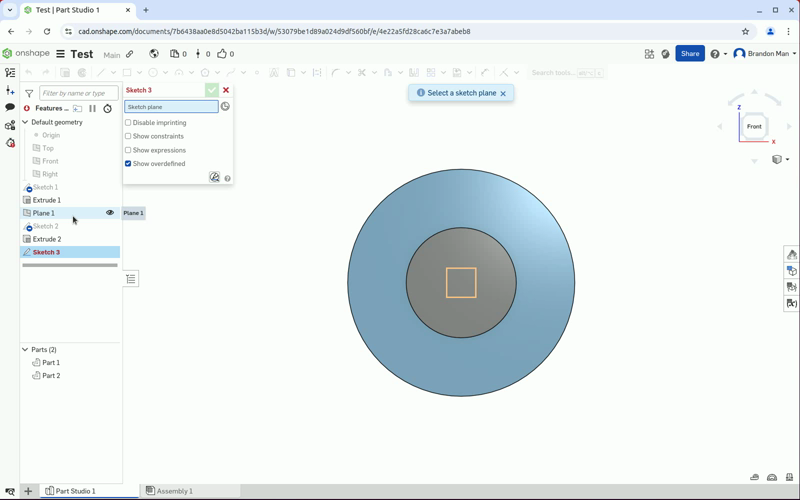
click(73, 215)
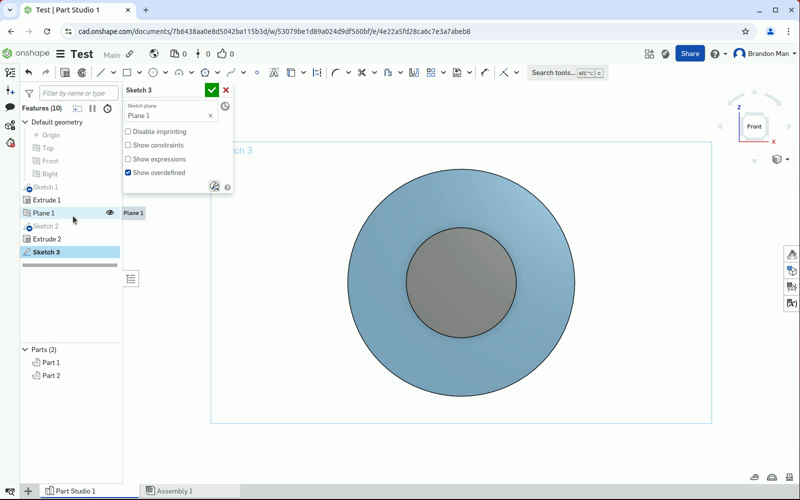
mouse_move(73, 352)
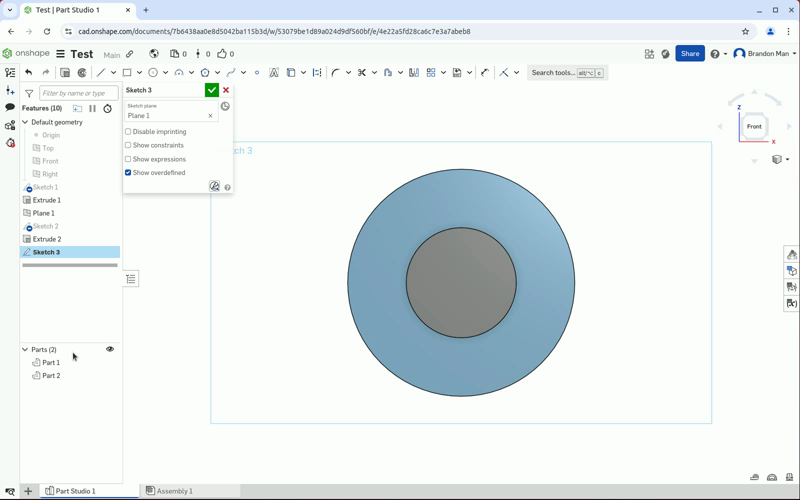
key(y)
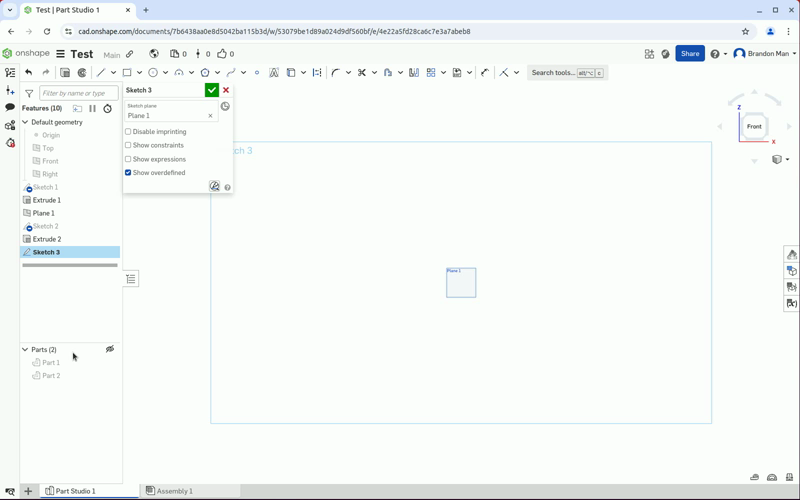
key(c)
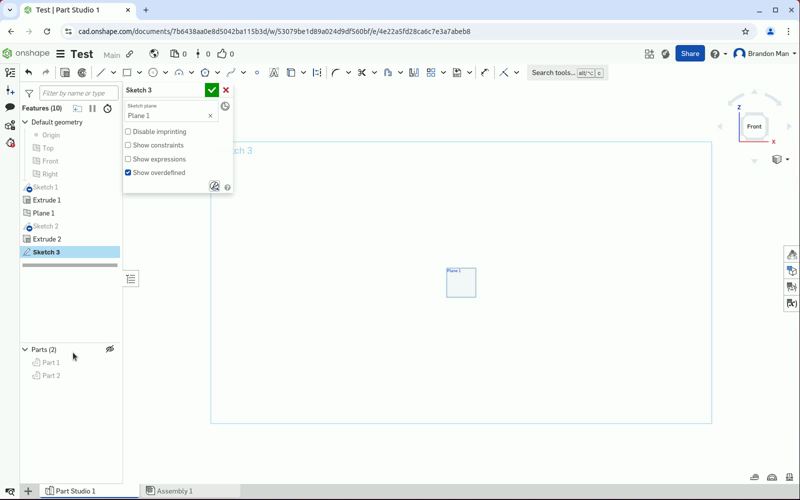
key_down(shift)
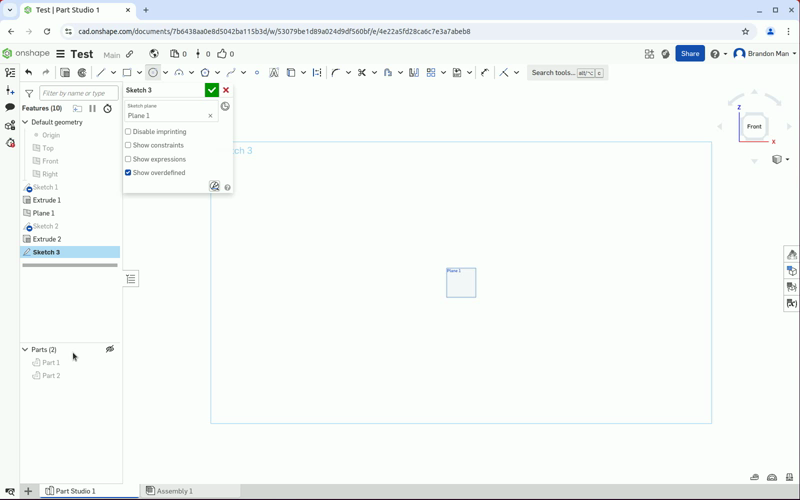
mouse_move(461, 206)
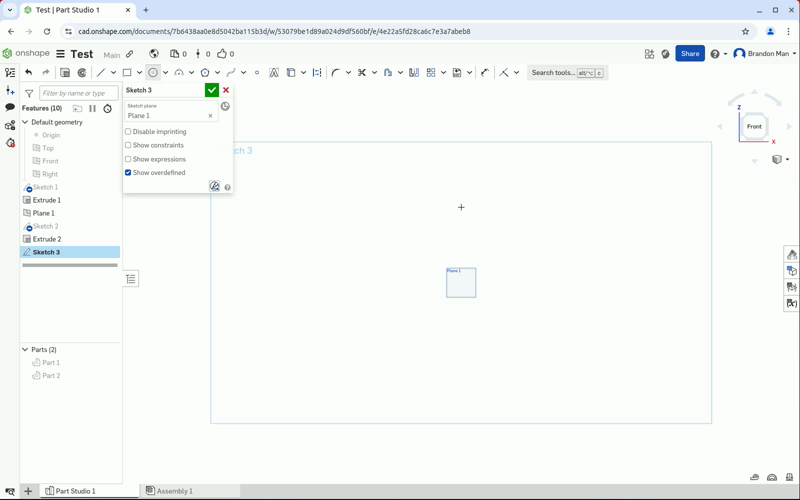
click(461, 206)
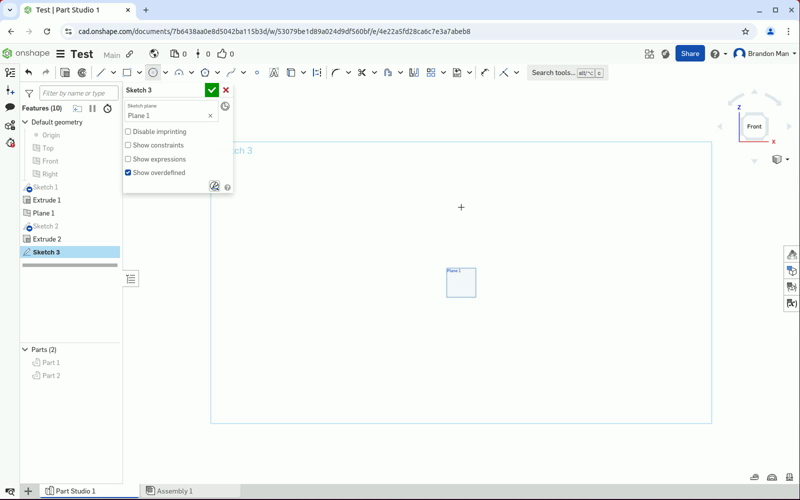
key_up(shift)
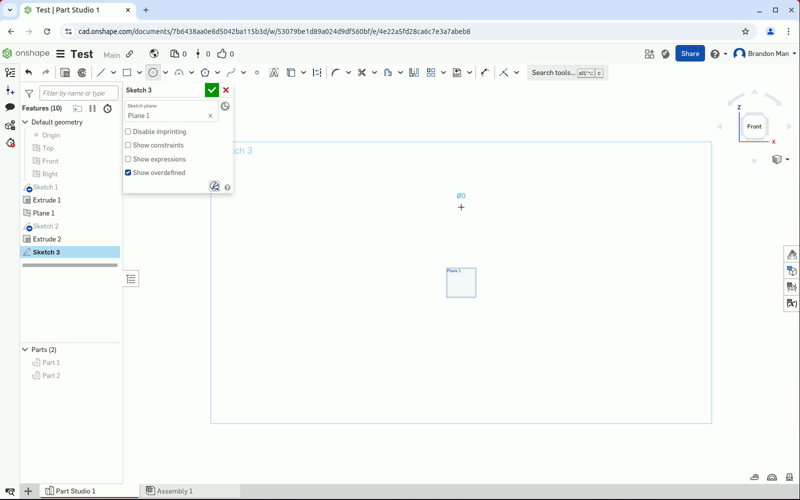
mouse_move(474, 206)
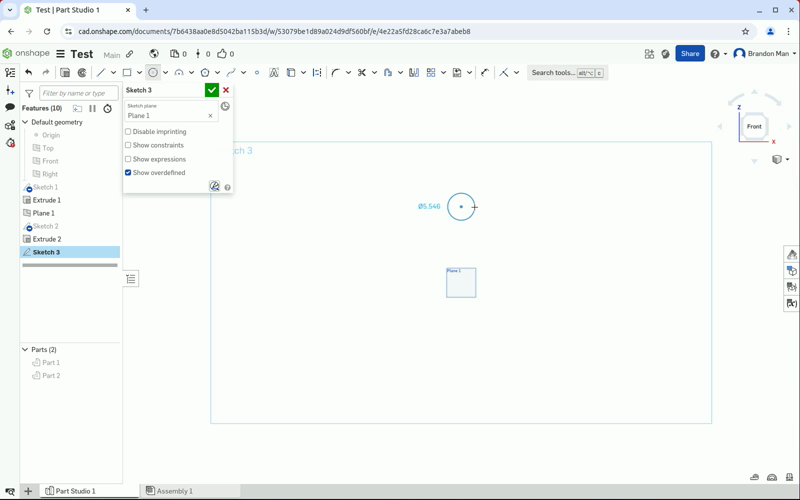
click(474, 206)
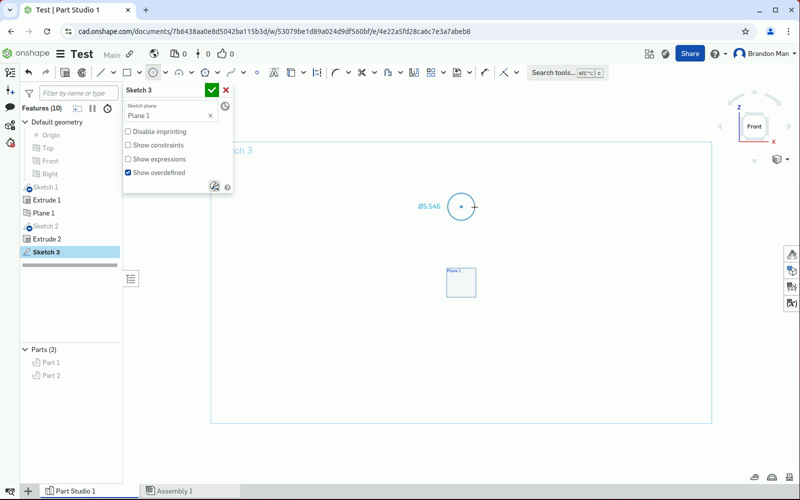
key(esc)
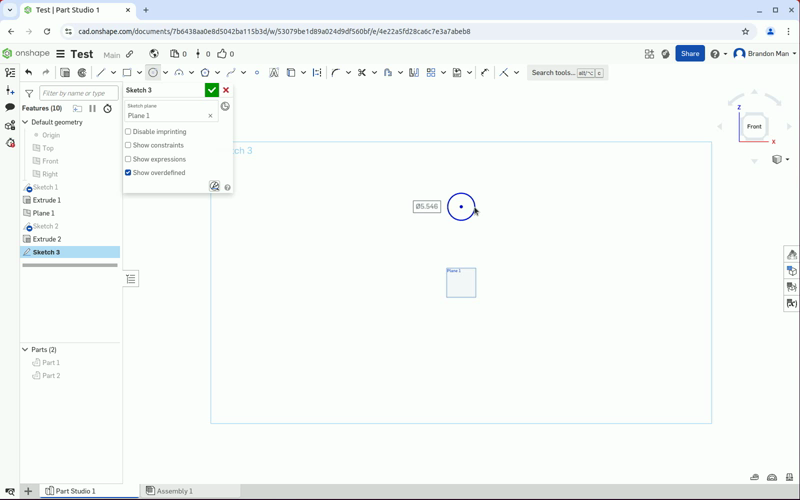
mouse_move(456, 204)
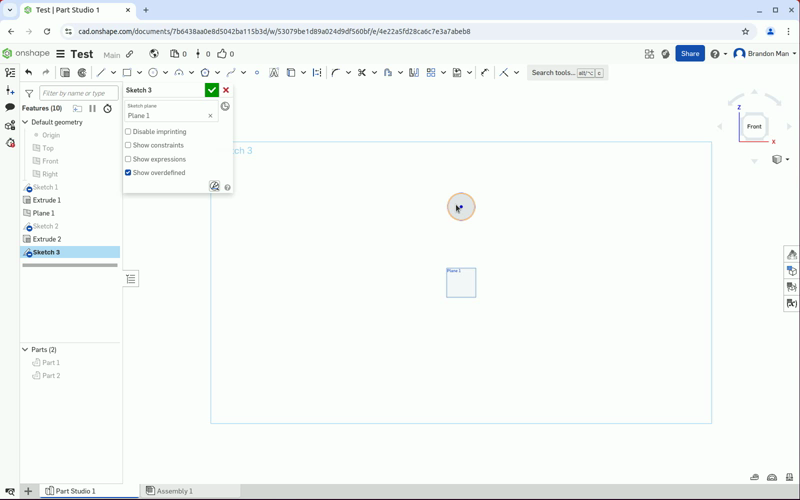
scroll(6)
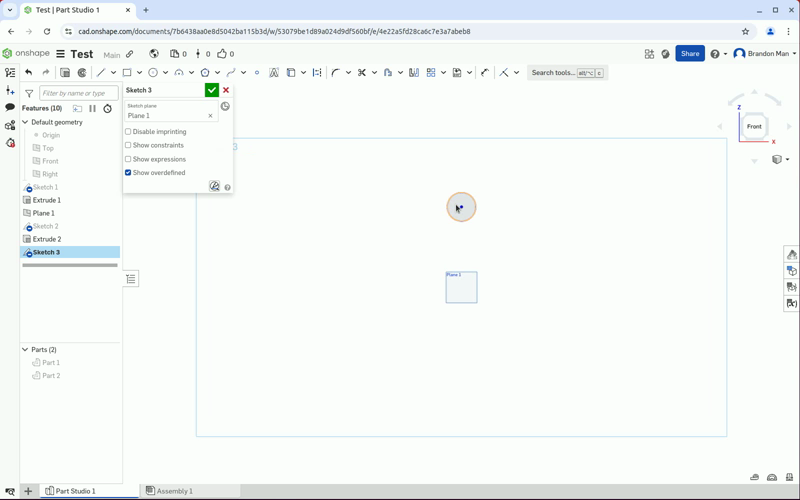
scroll(6)
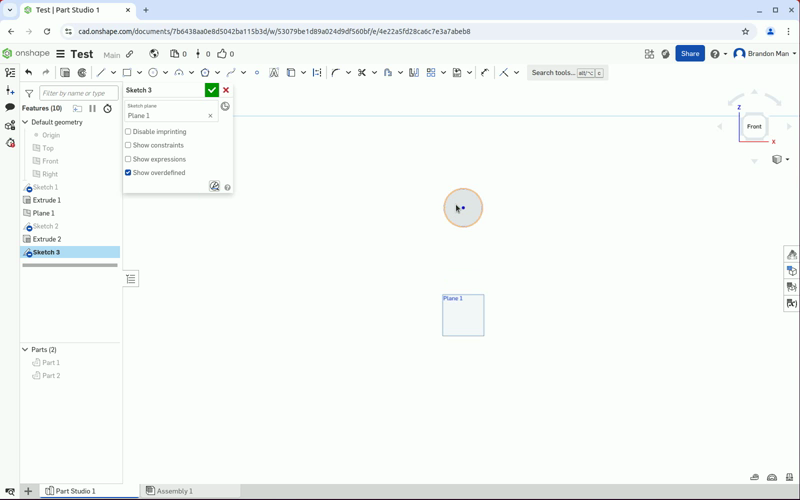
scroll(6)
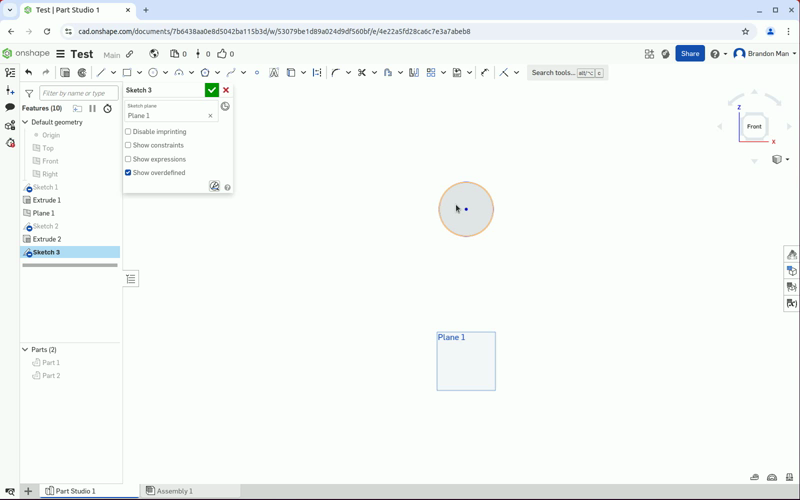
scroll(6)
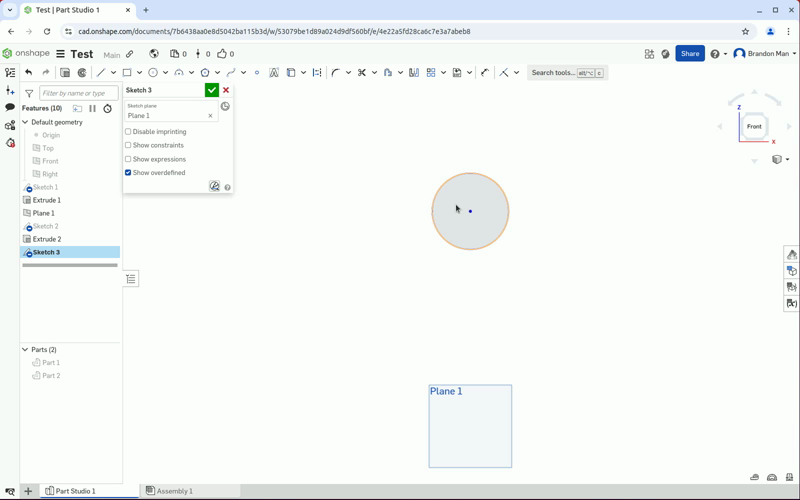
scroll(6)
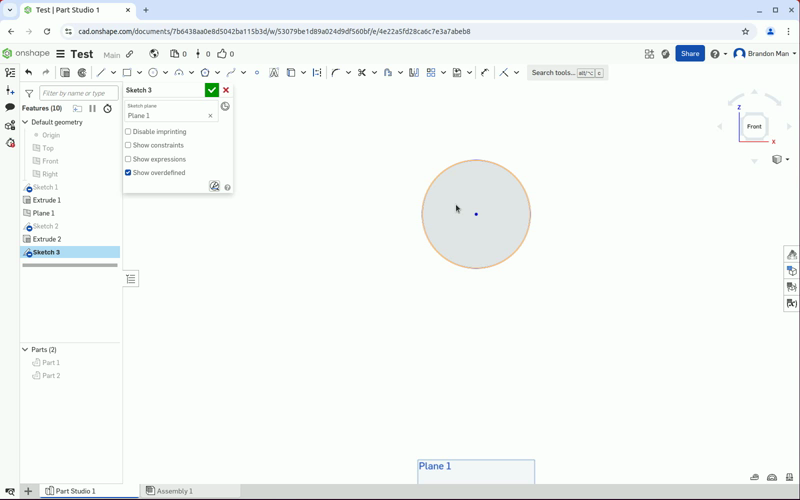
scroll(6)
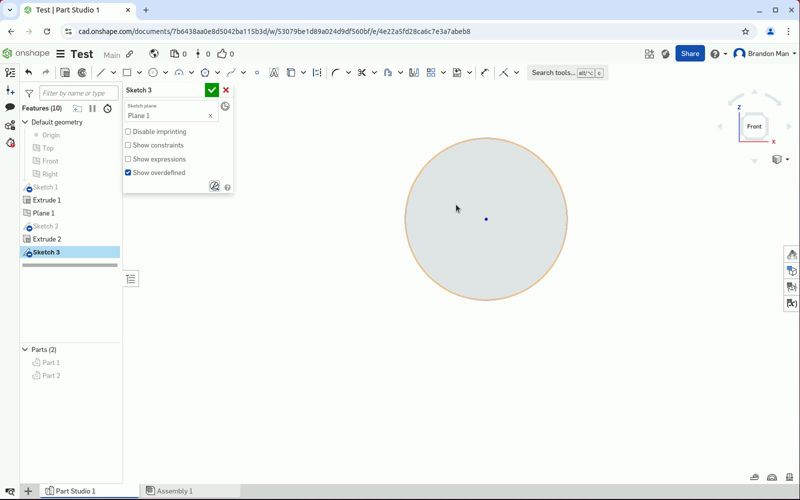
scroll(6)
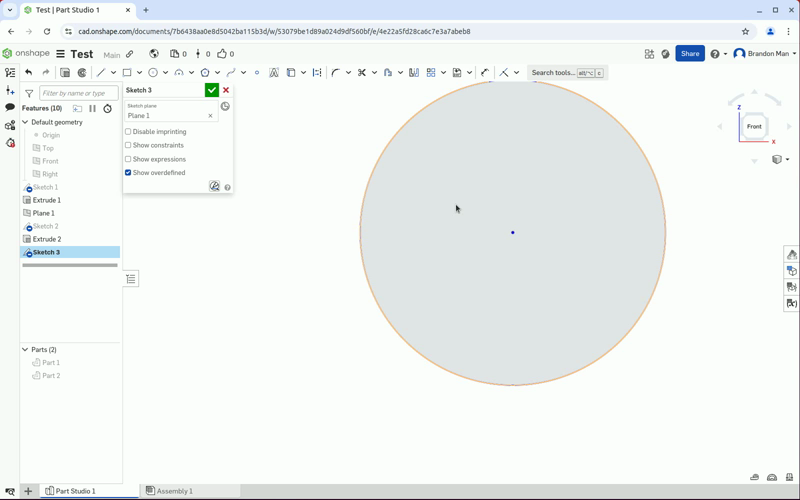
click(456, 204)
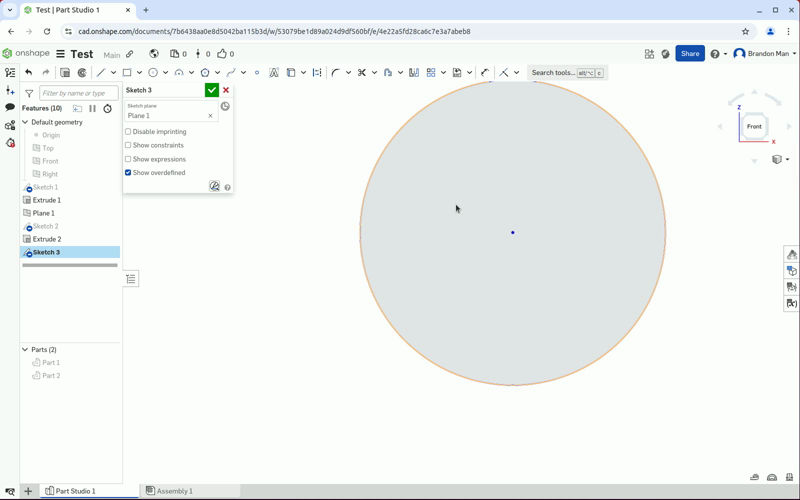
scroll(-6)
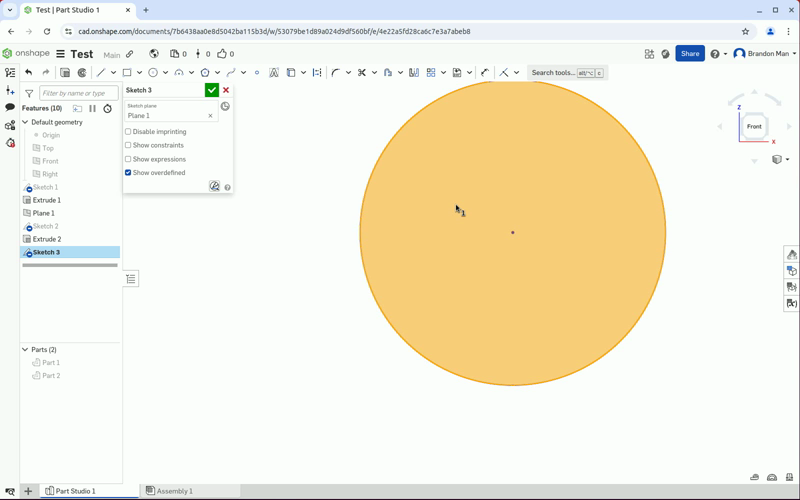
scroll(-6)
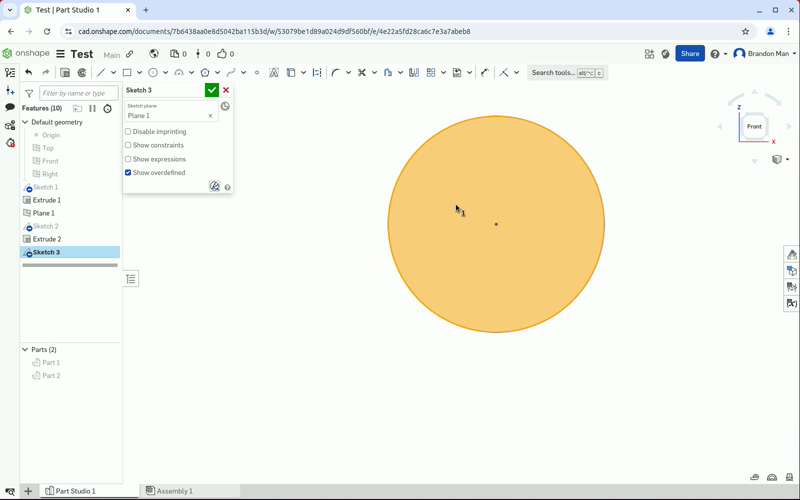
scroll(-6)
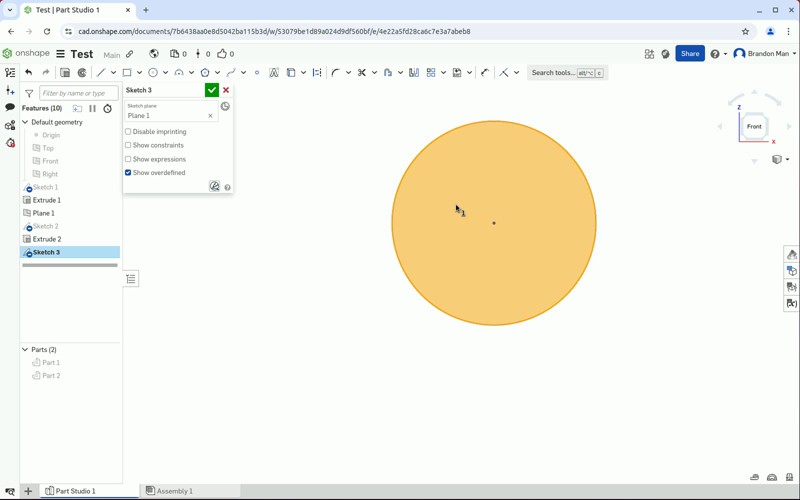
scroll(-6)
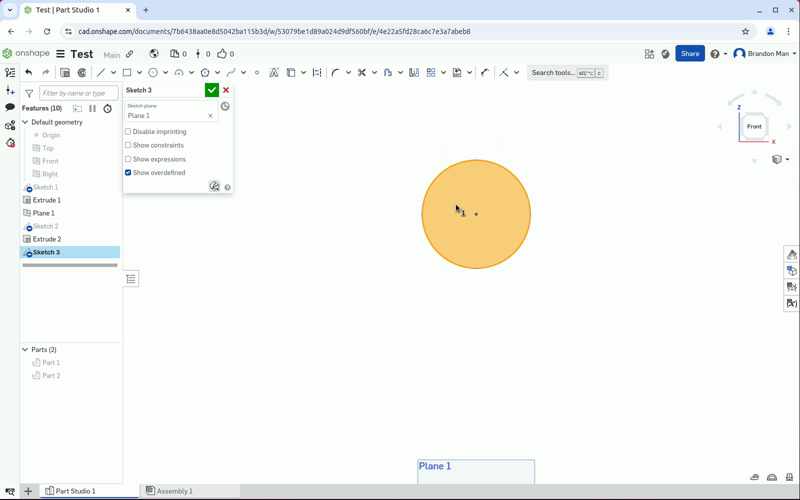
scroll(-6)
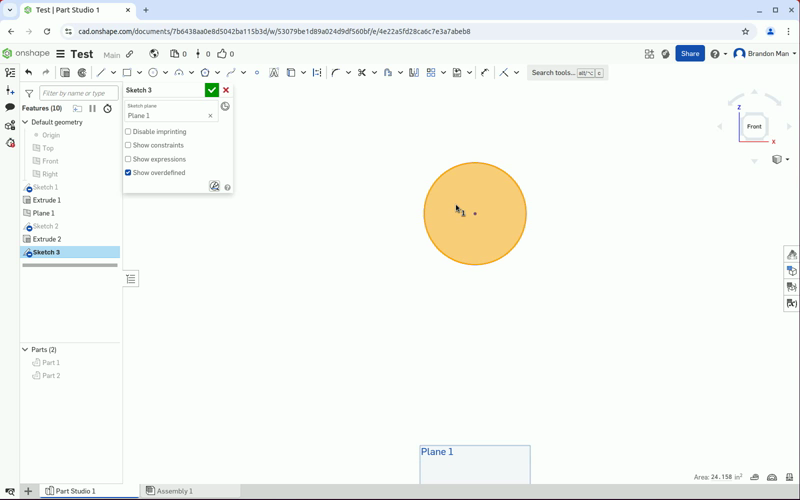
scroll(-6)
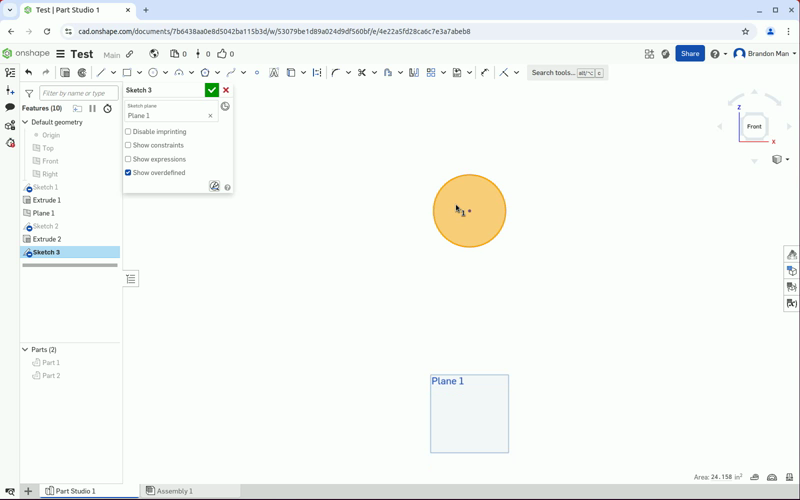
scroll(-6)
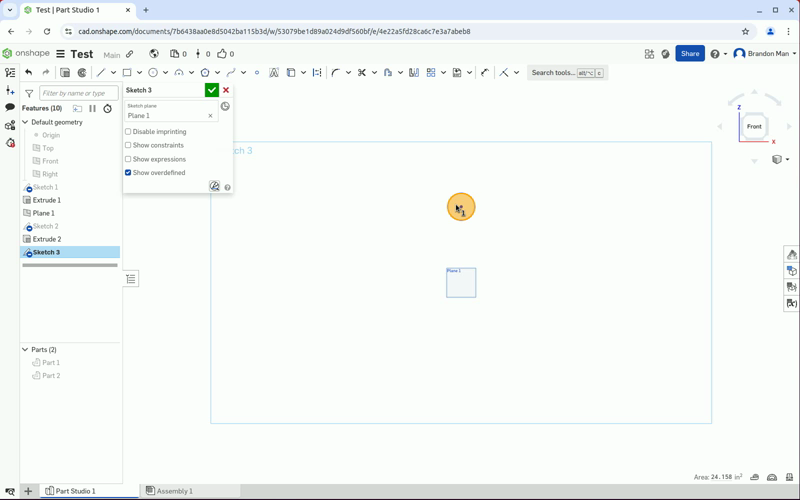
mouse_move(73, 352)
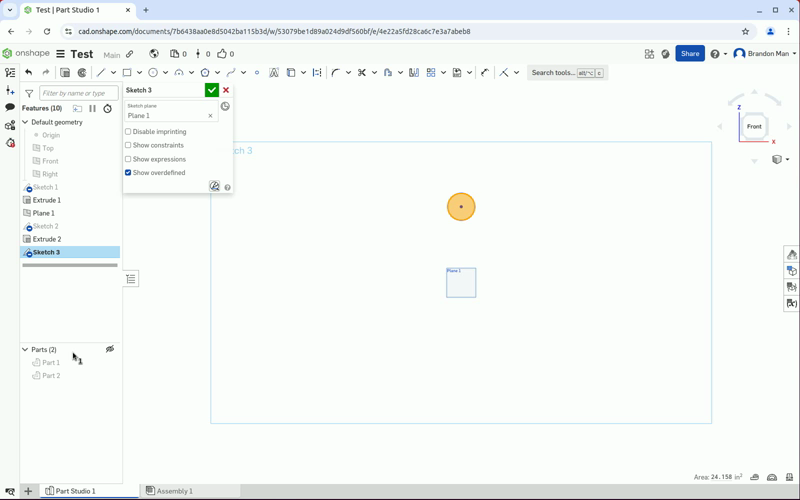
key(shift+y)
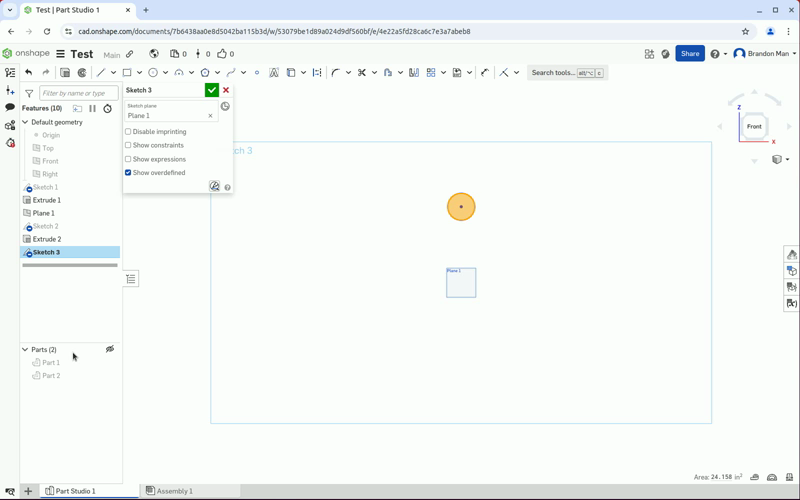
key(shift+e)
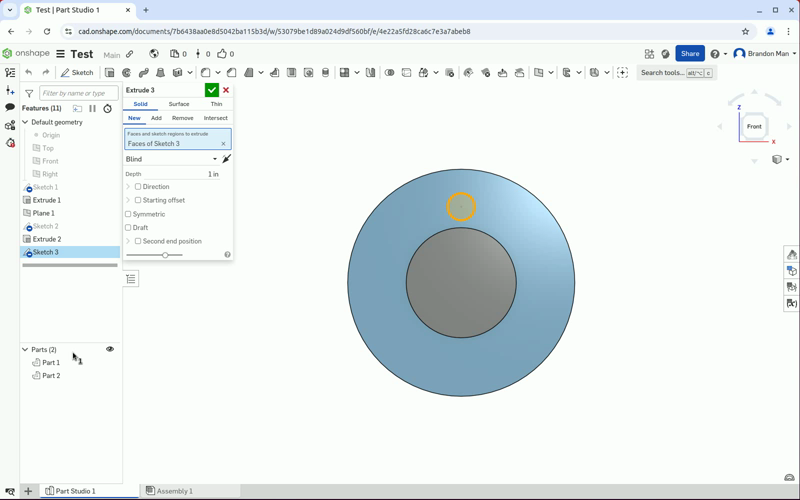
mouse_move(143, 106)
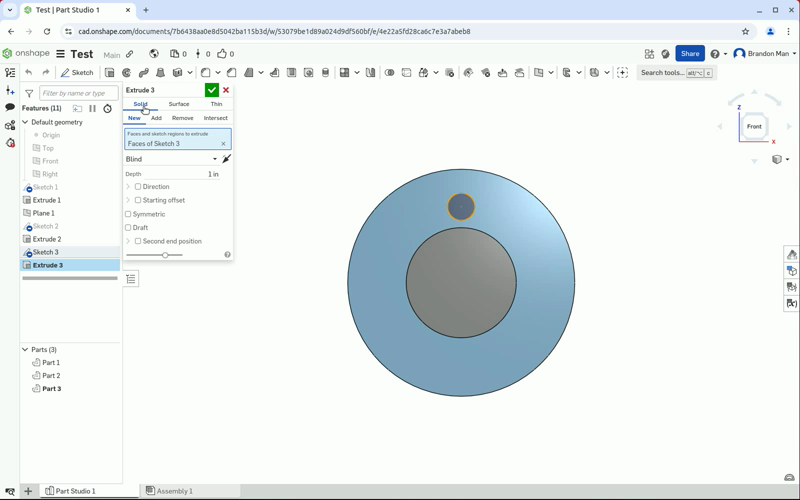
click(143, 106)
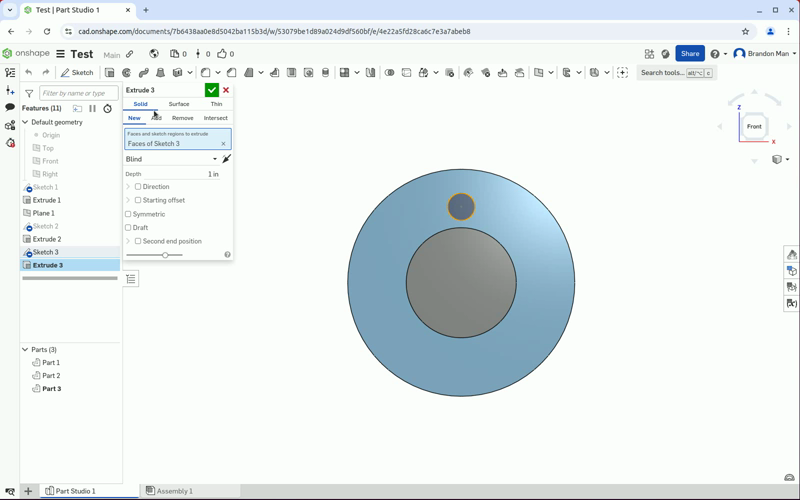
mouse_move(186, 120)
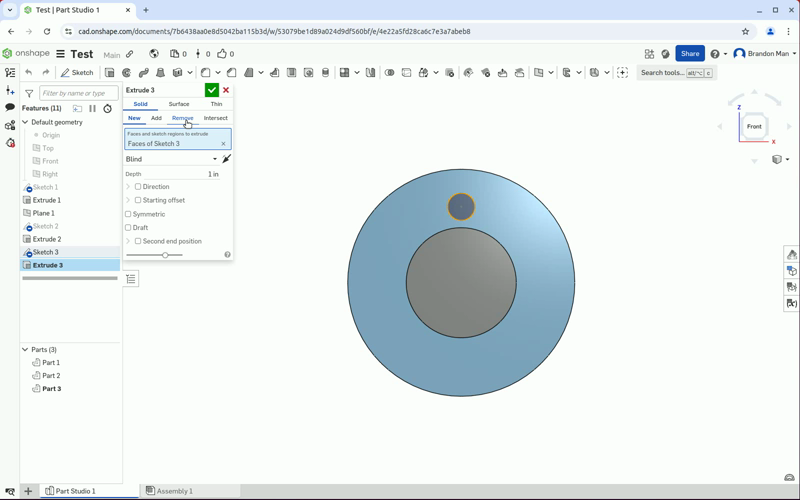
click(186, 120)
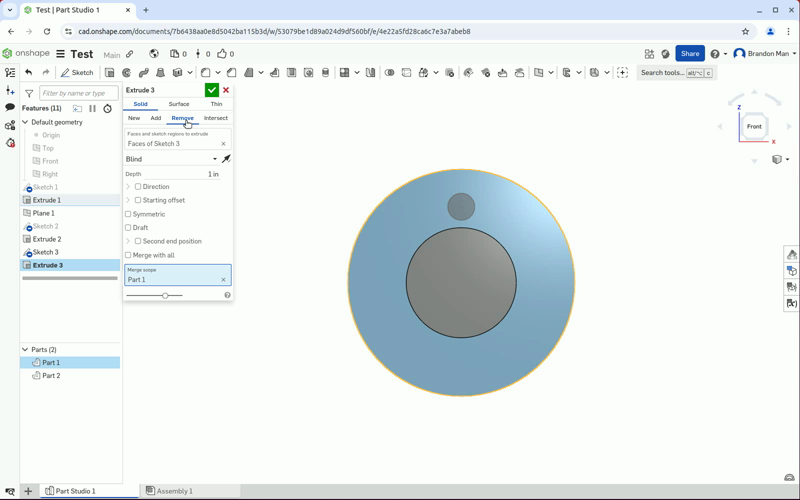
key(tab, 4)
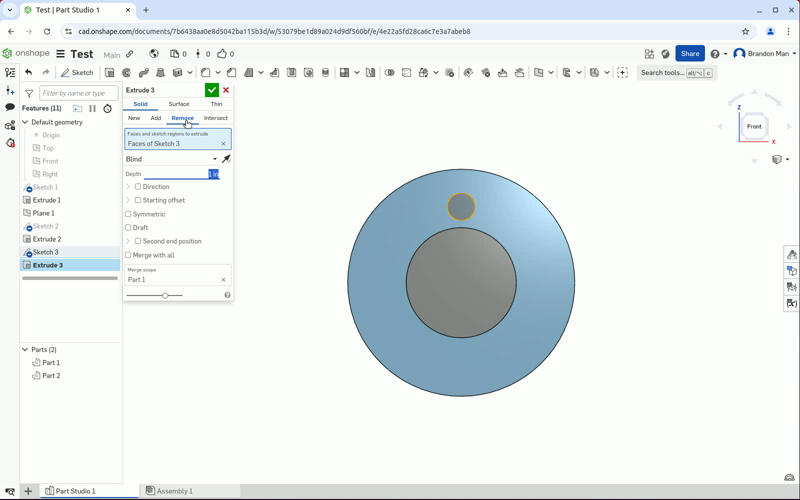
text(22.145)
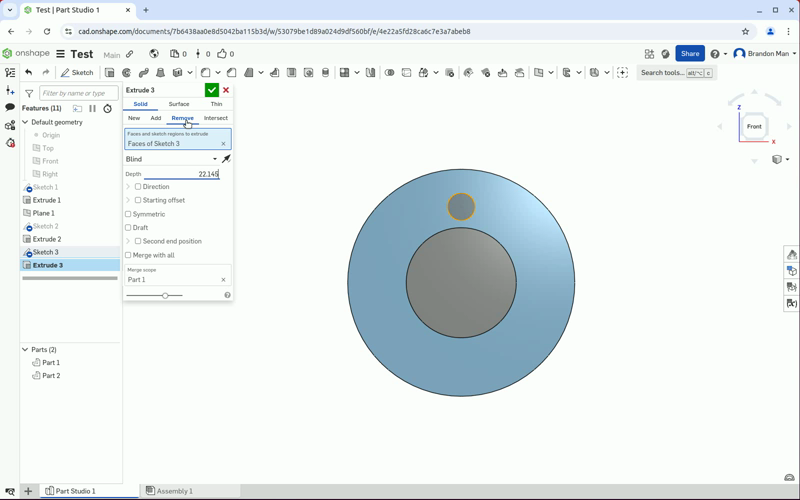
key(tab, 6)
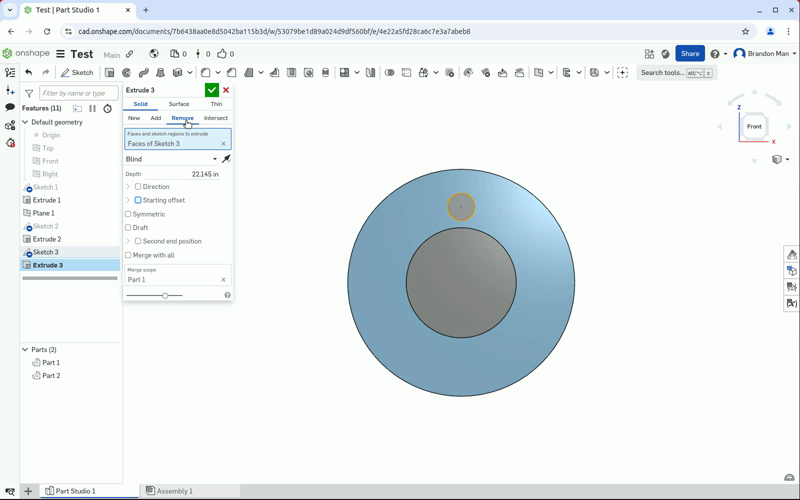
key(space)
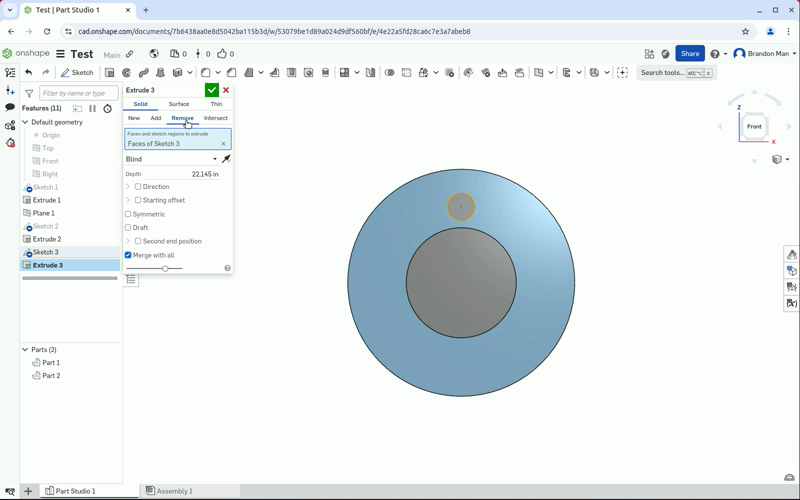
key(enter)
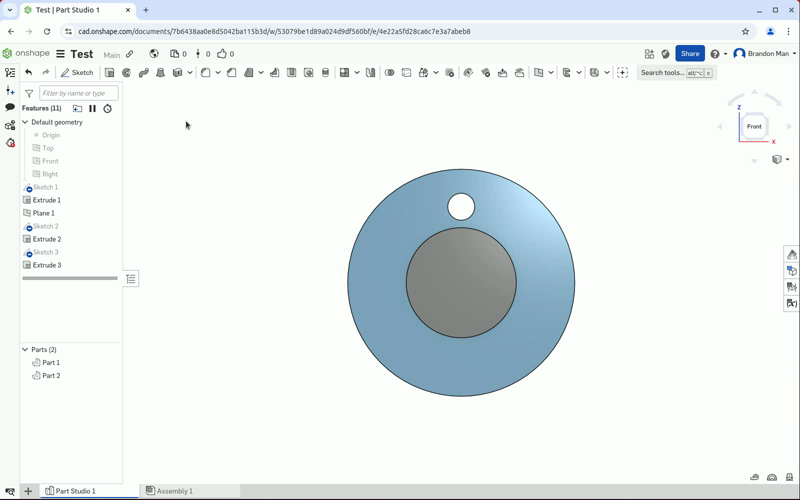
key(shift+h)
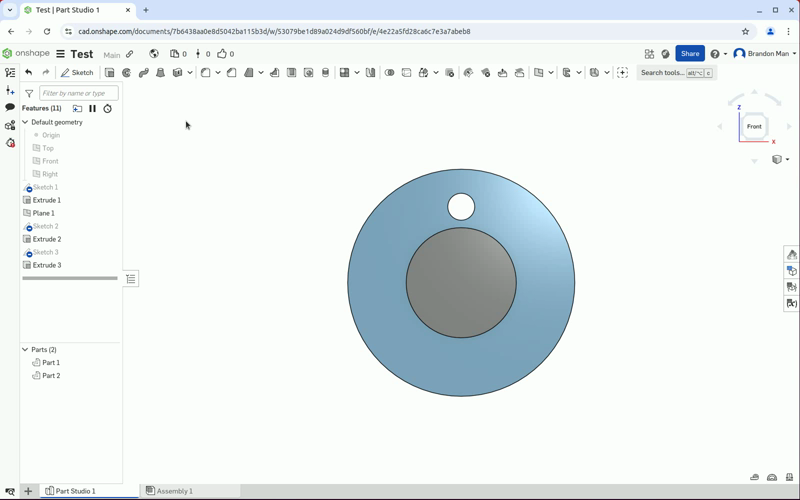
key(shift+h)
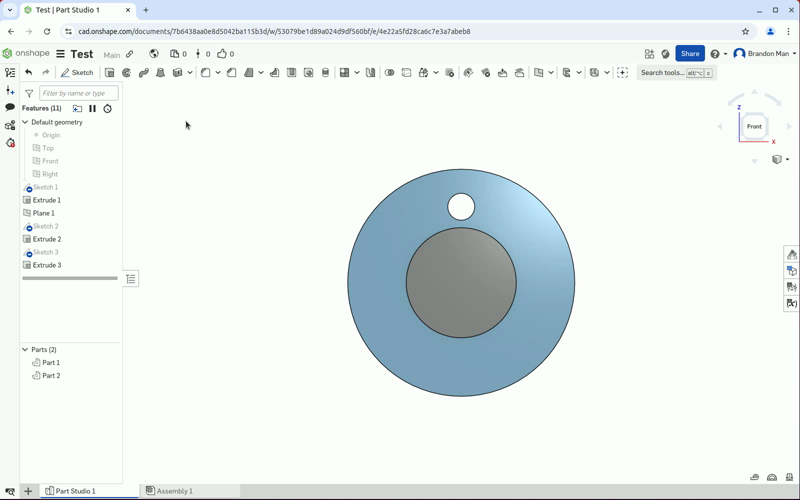
mouse_move(73, 189)
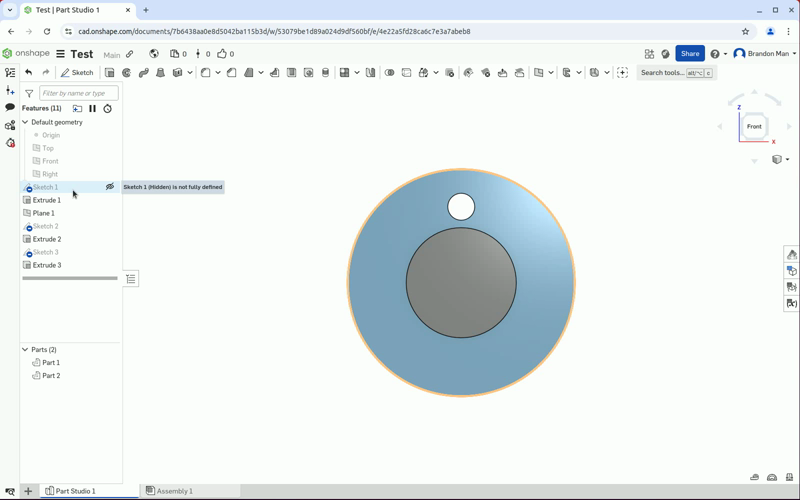
click(73, 189)
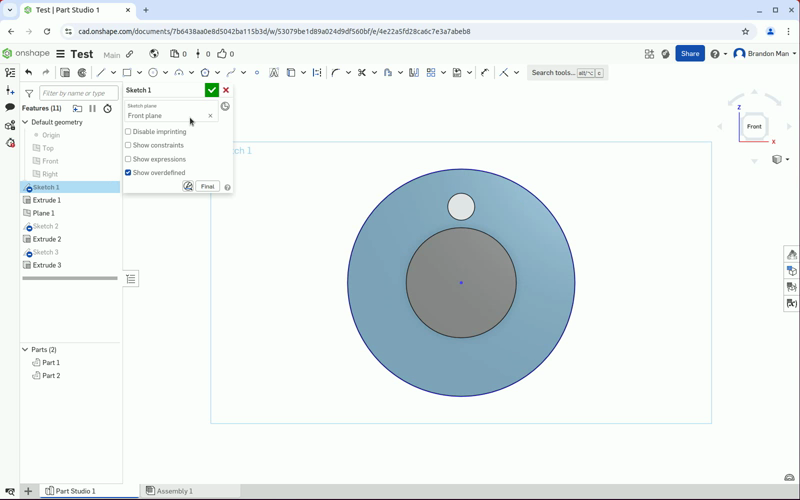
mouse_move(229, 92)
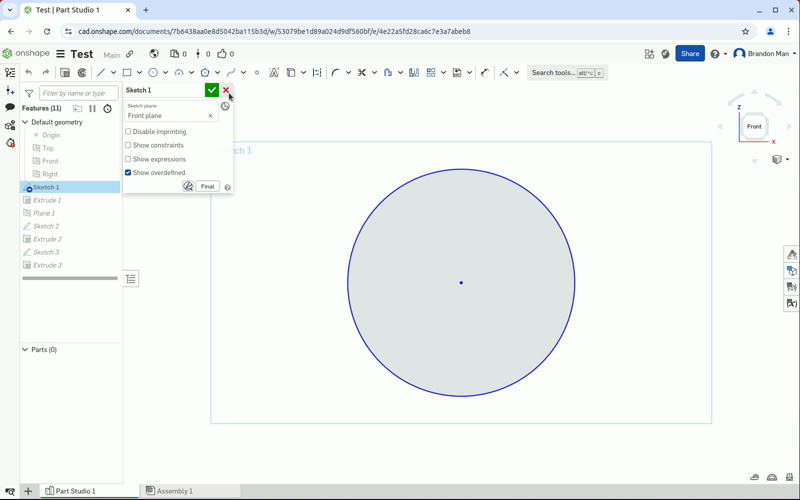
click(229, 92)
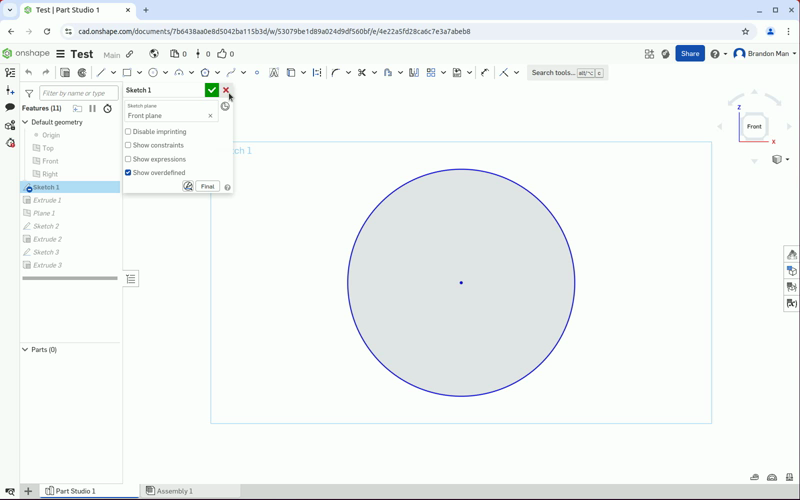
key(shift+s)
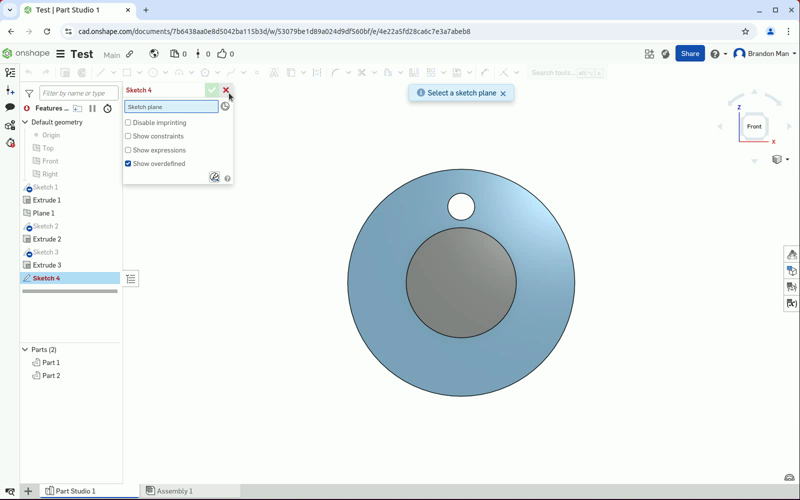
mouse_move(73, 215)
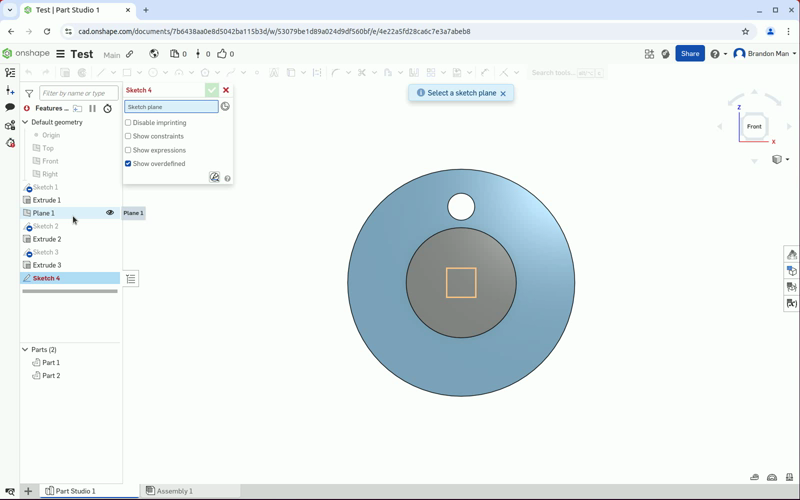
click(73, 215)
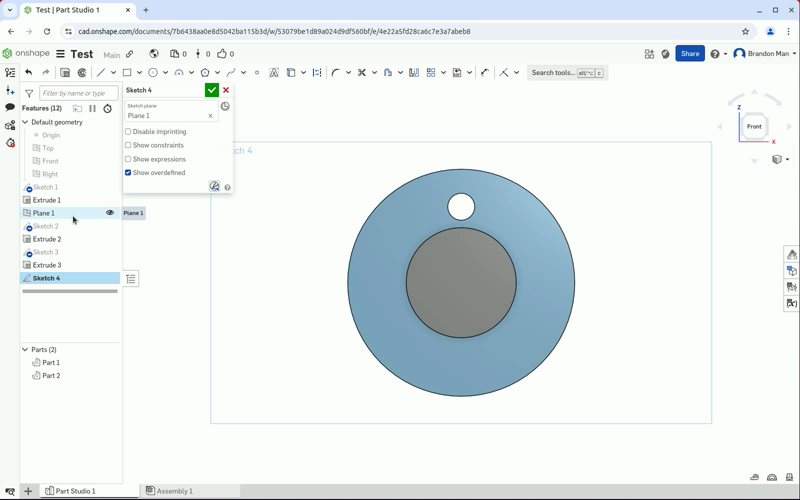
mouse_move(73, 352)
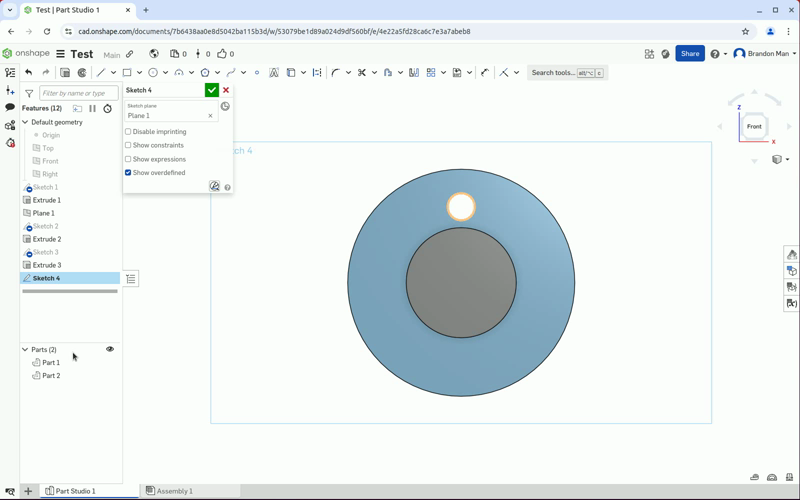
key(y)
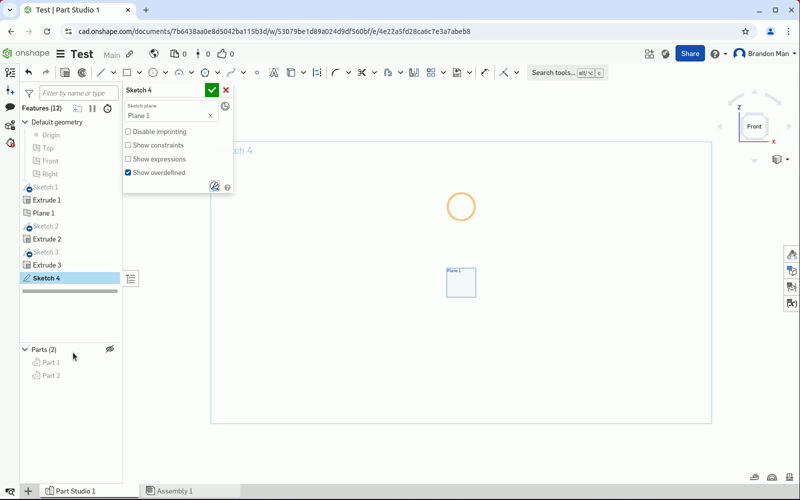
key(c)
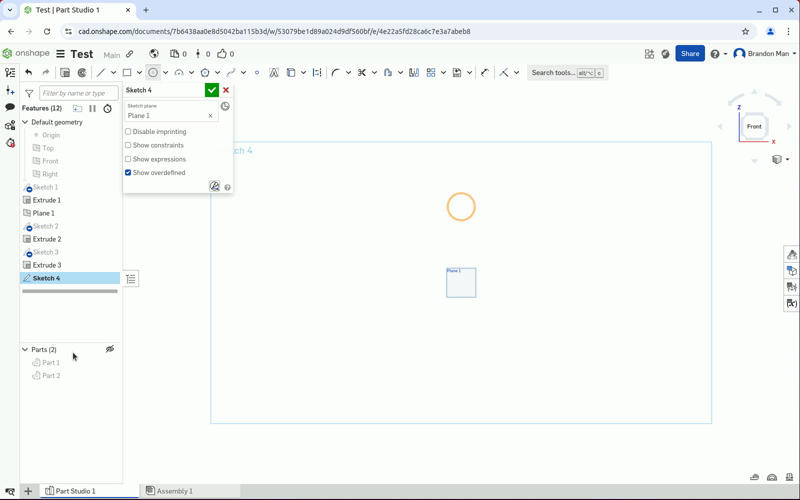
key_down(shift)
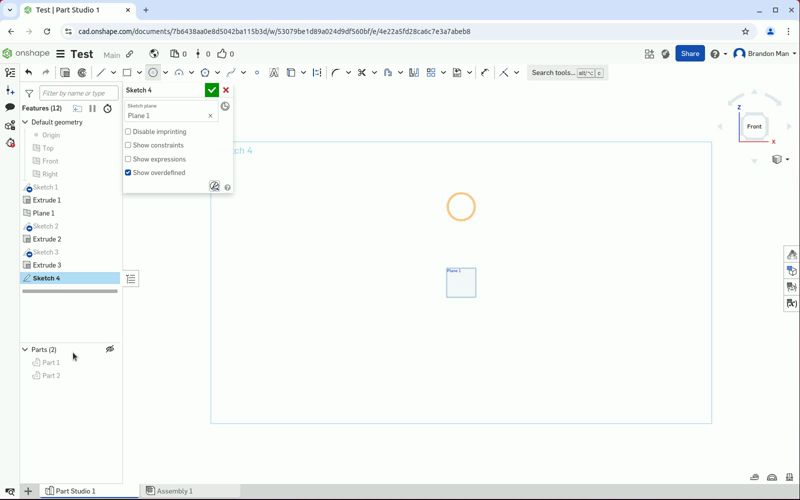
mouse_move(395, 320)
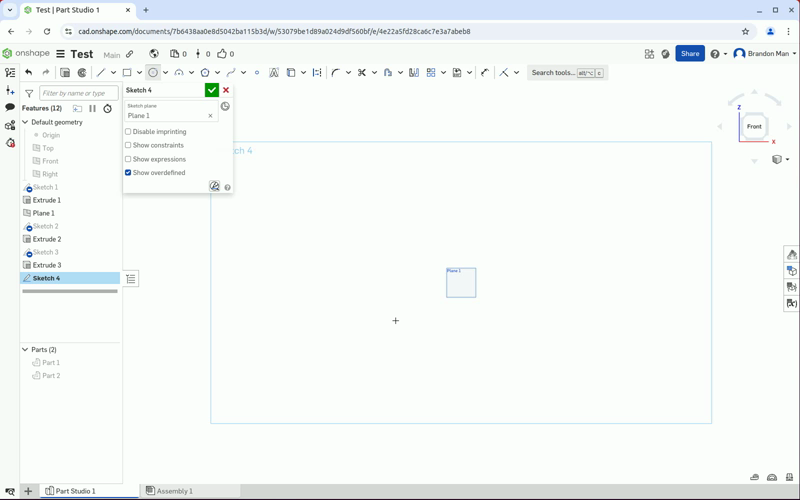
click(395, 320)
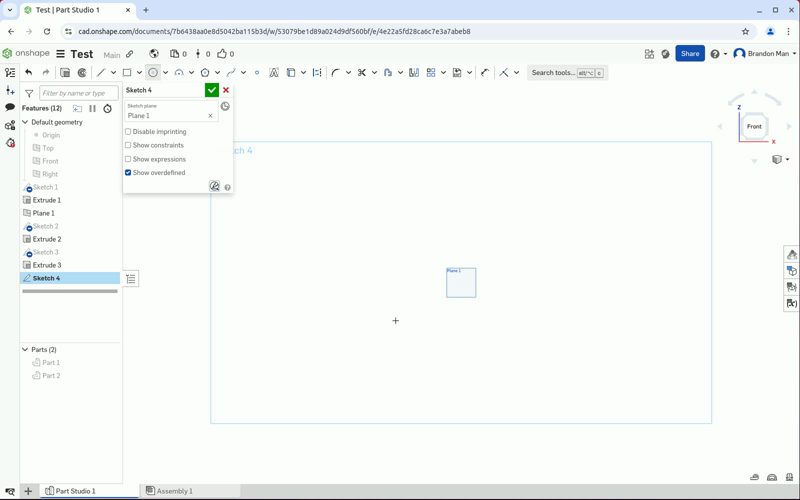
key_up(shift)
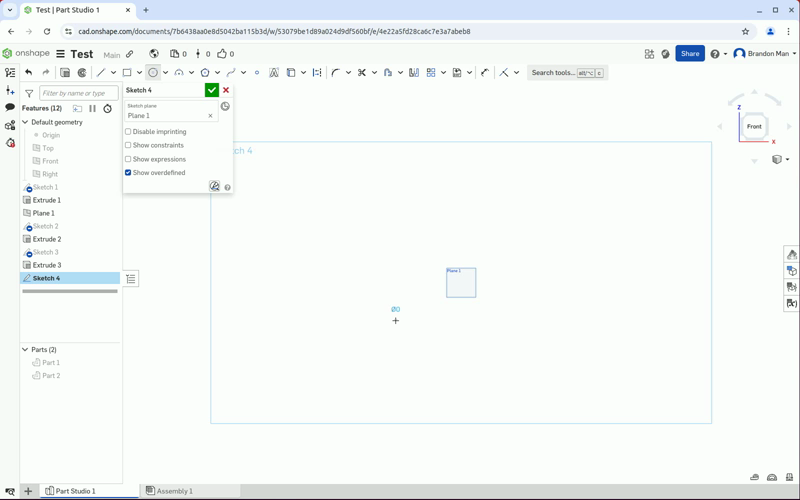
mouse_move(409, 320)
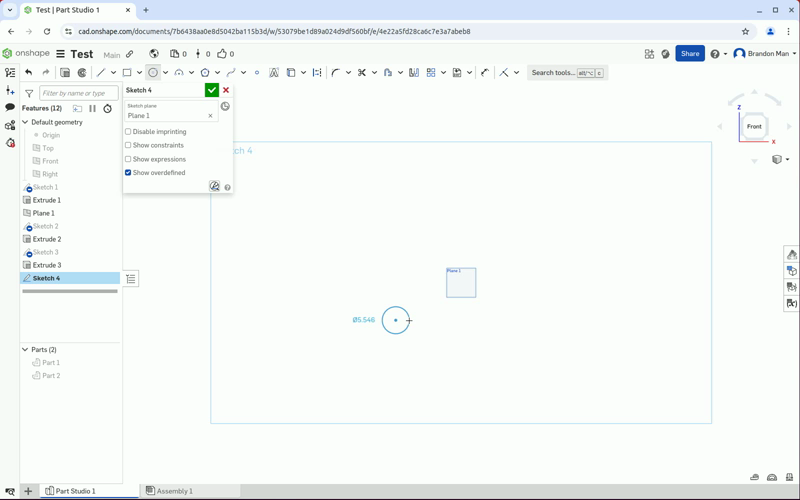
click(409, 320)
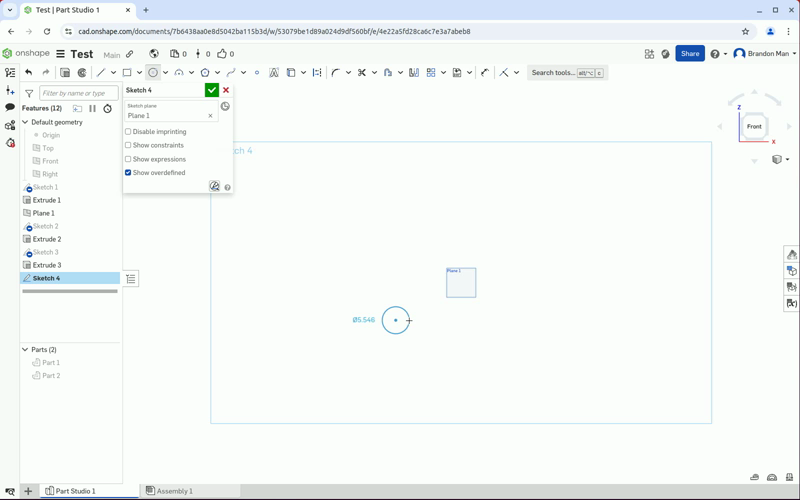
key(esc)
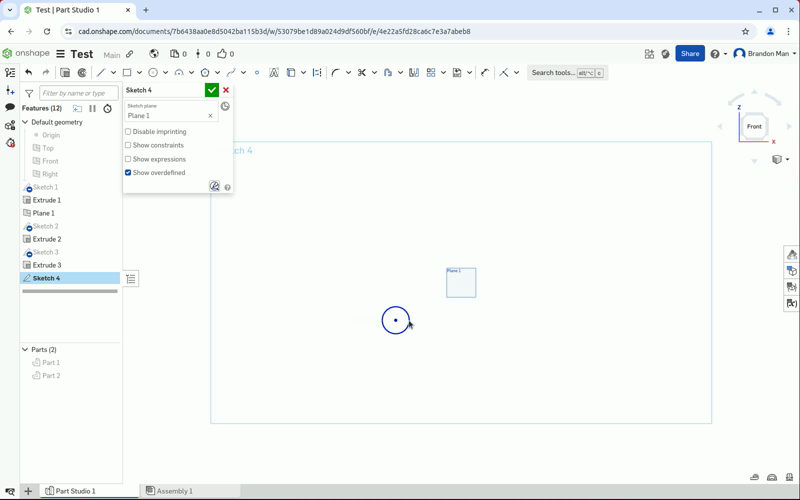
mouse_move(386, 327)
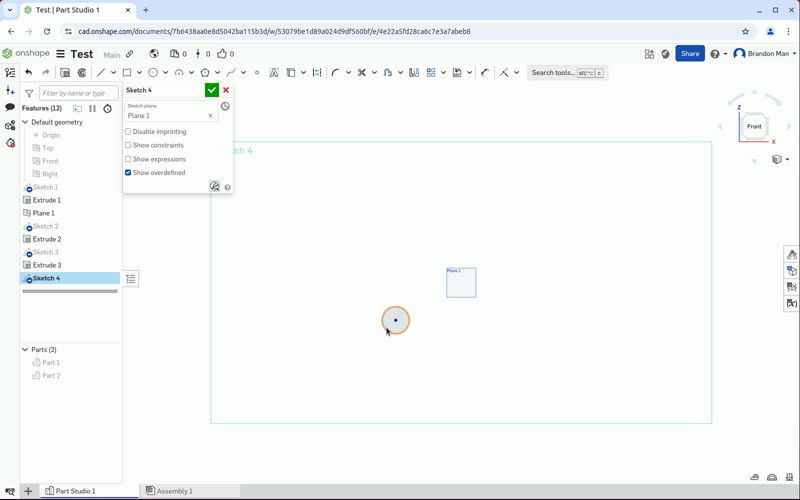
scroll(6)
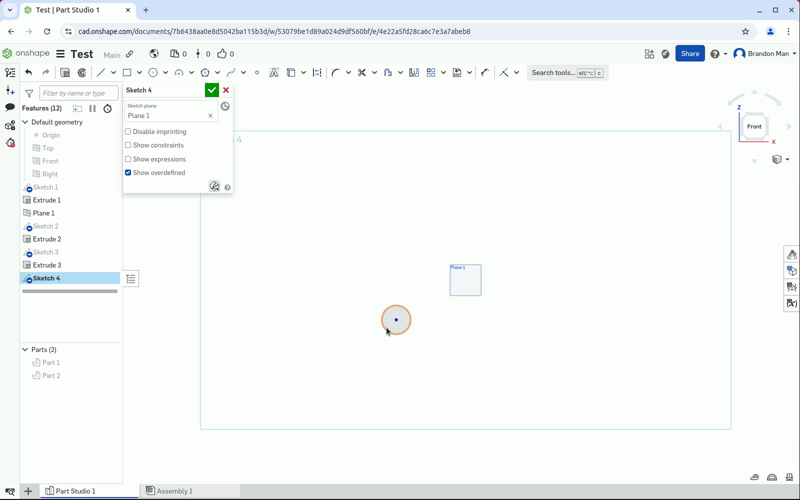
scroll(6)
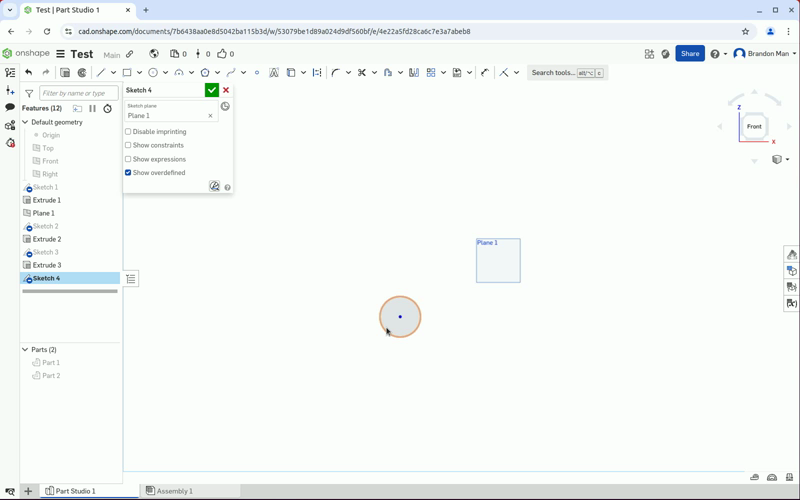
scroll(6)
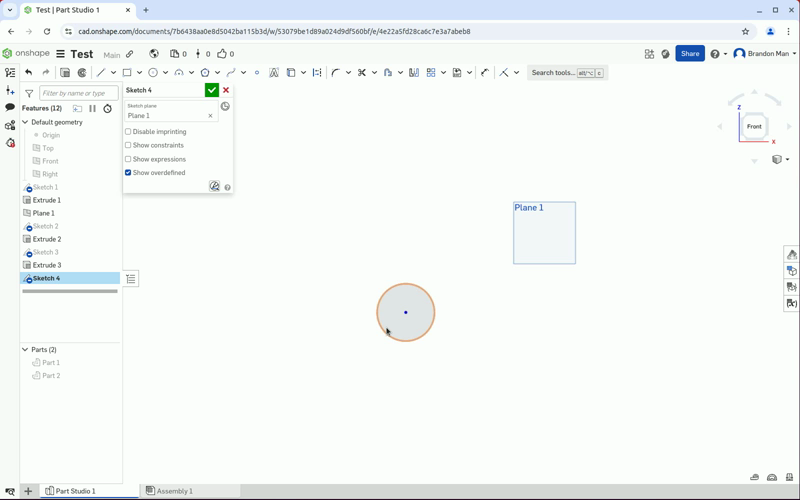
scroll(6)
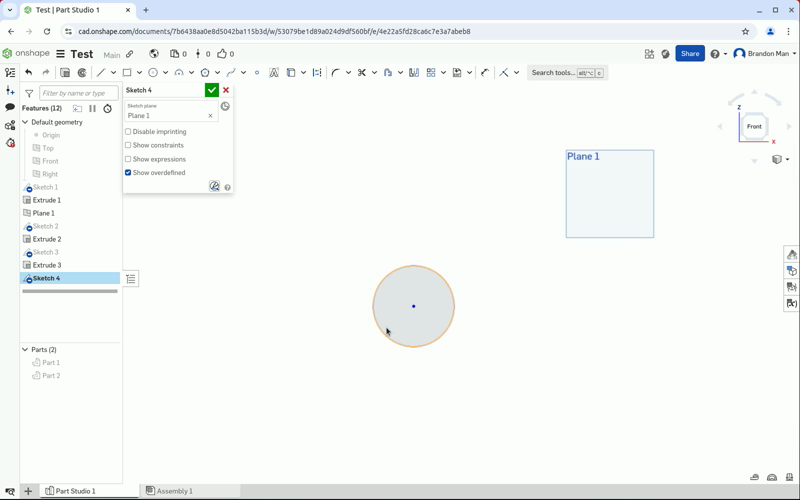
scroll(6)
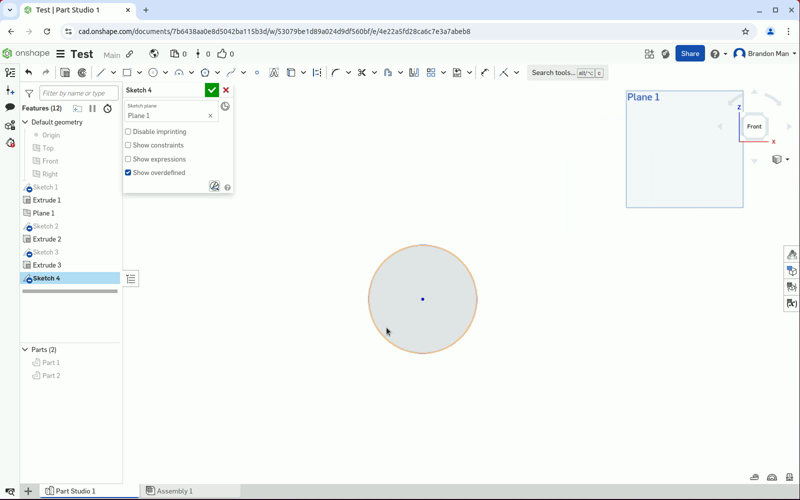
scroll(6)
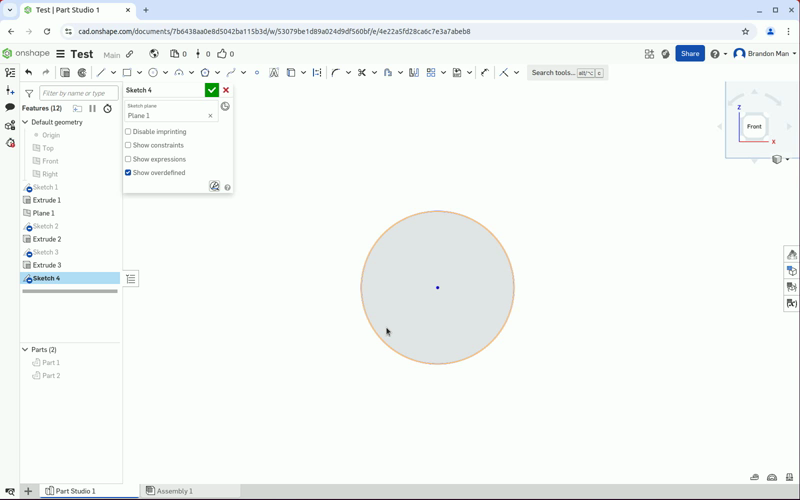
scroll(6)
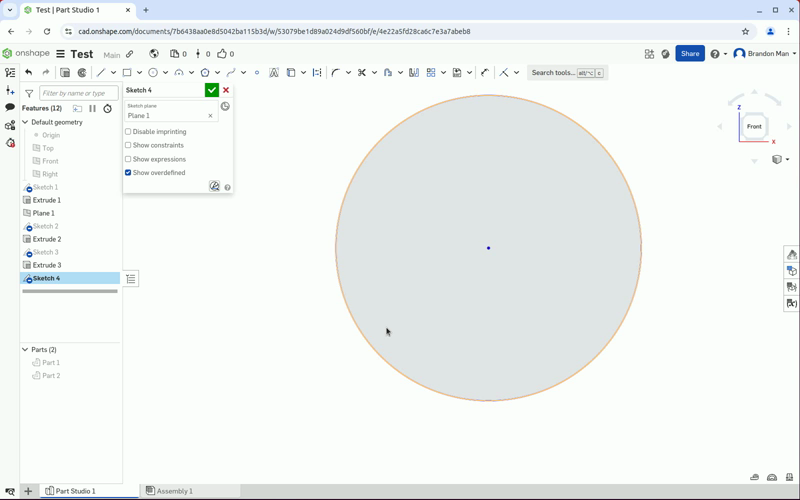
click(386, 327)
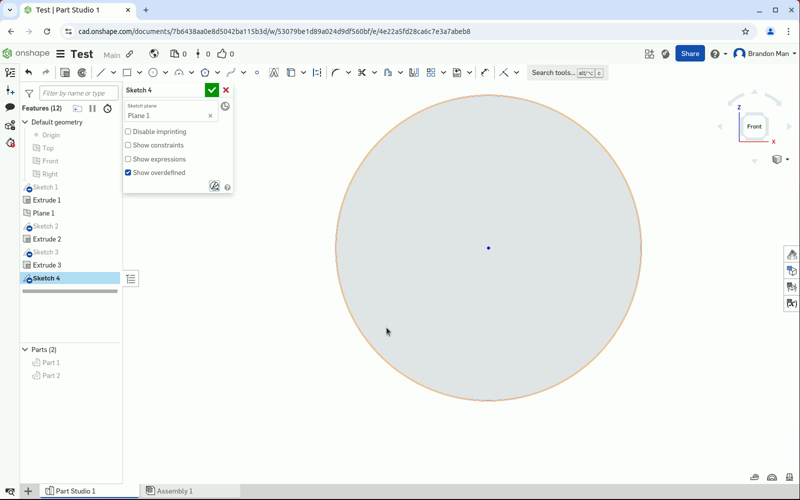
scroll(-6)
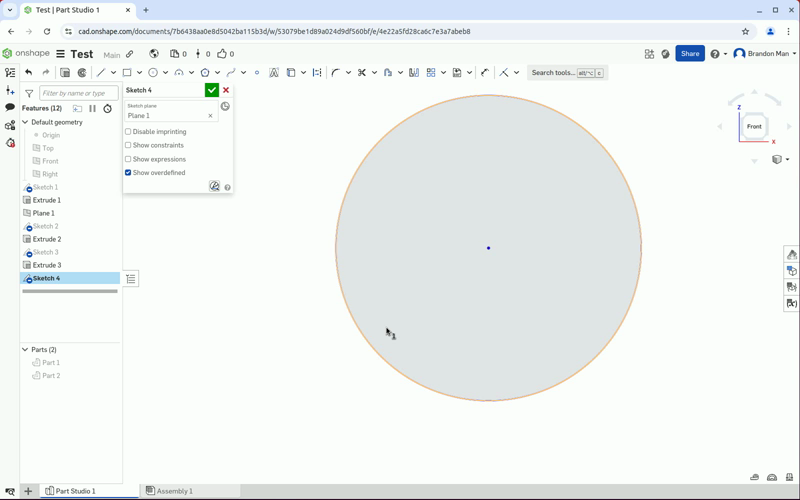
scroll(-6)
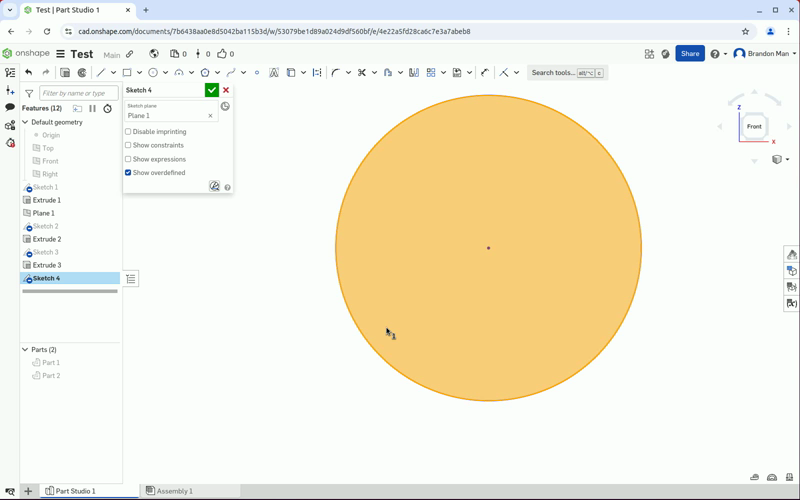
scroll(-6)
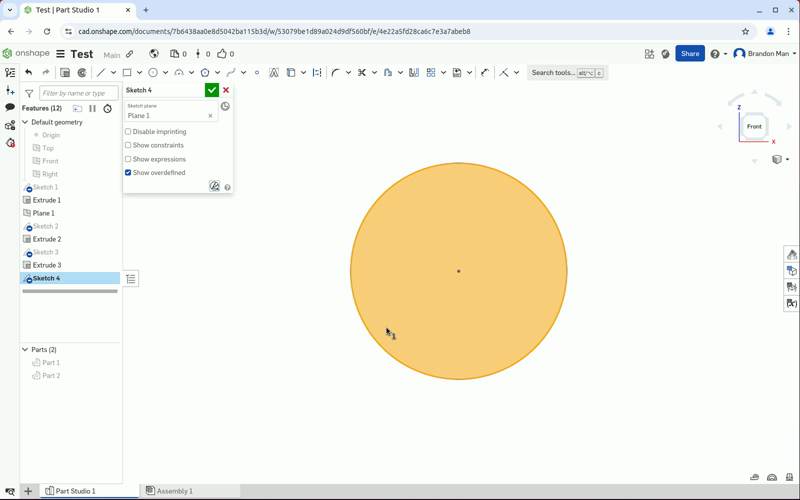
scroll(-6)
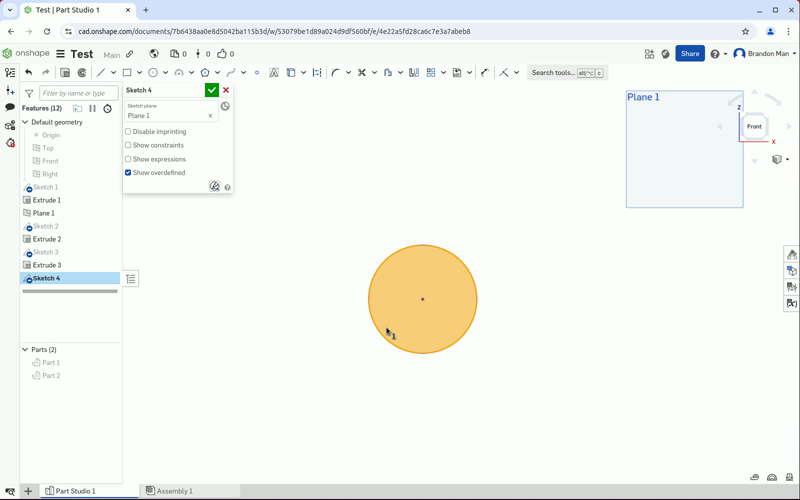
scroll(-6)
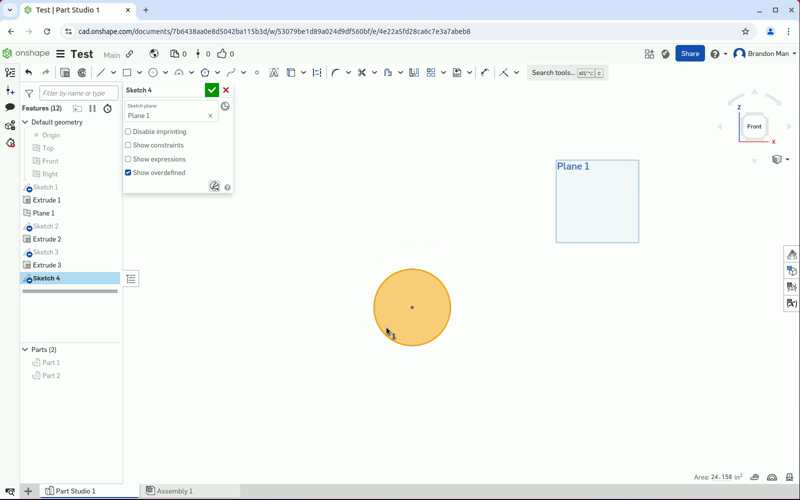
scroll(-6)
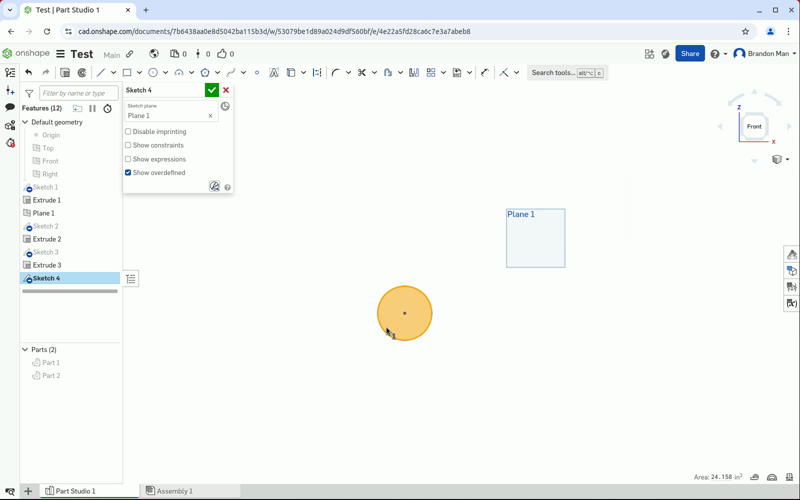
scroll(-6)
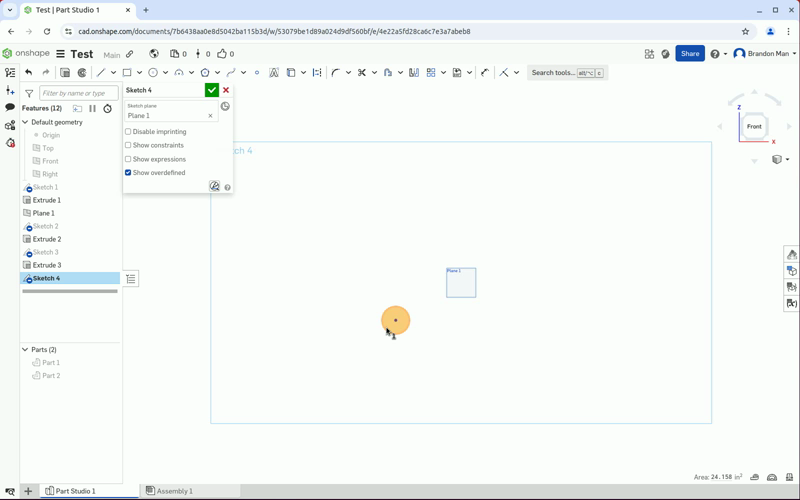
mouse_move(73, 352)
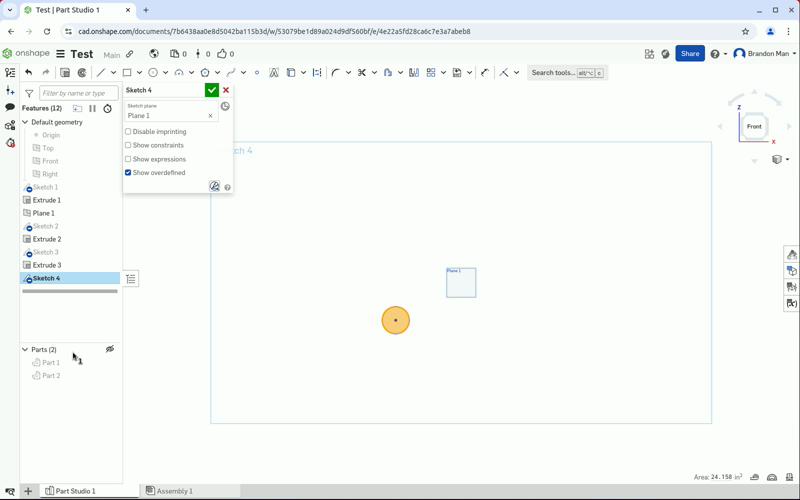
key(shift+y)
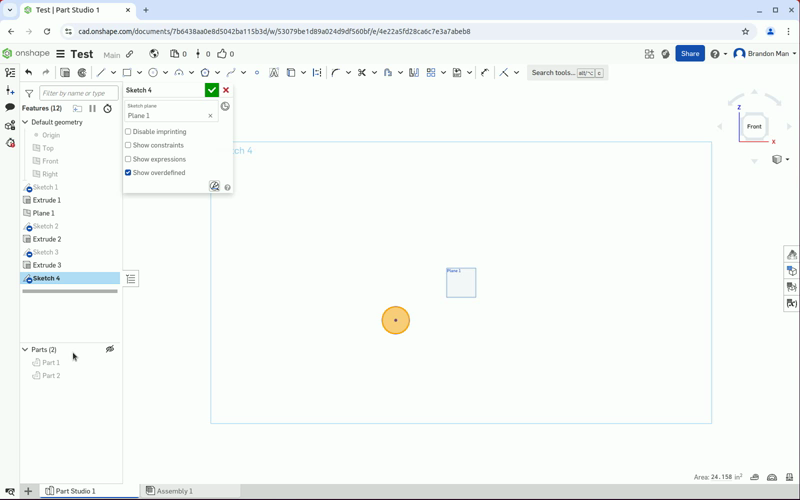
key(shift+e)
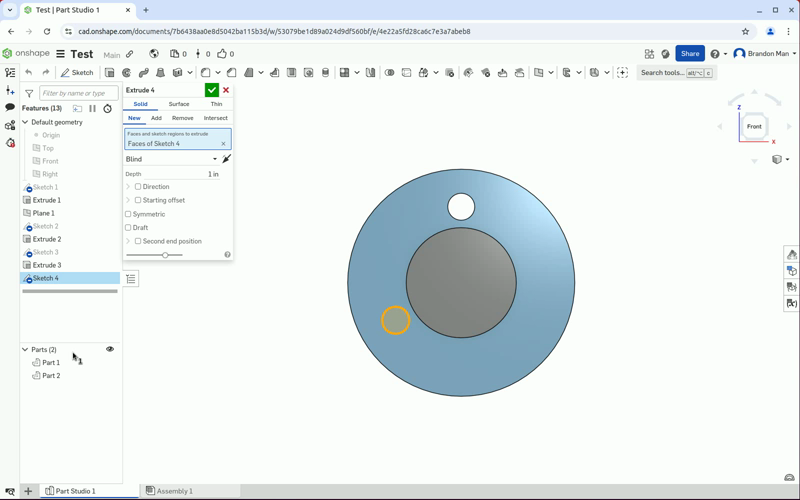
mouse_move(143, 106)
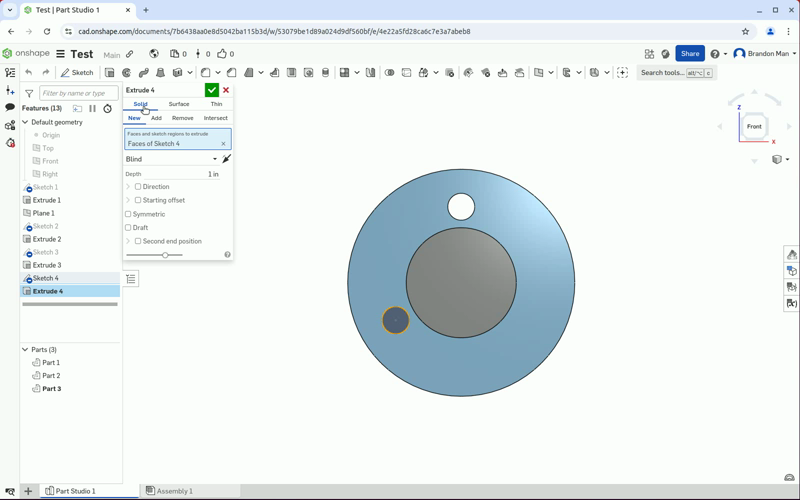
click(143, 106)
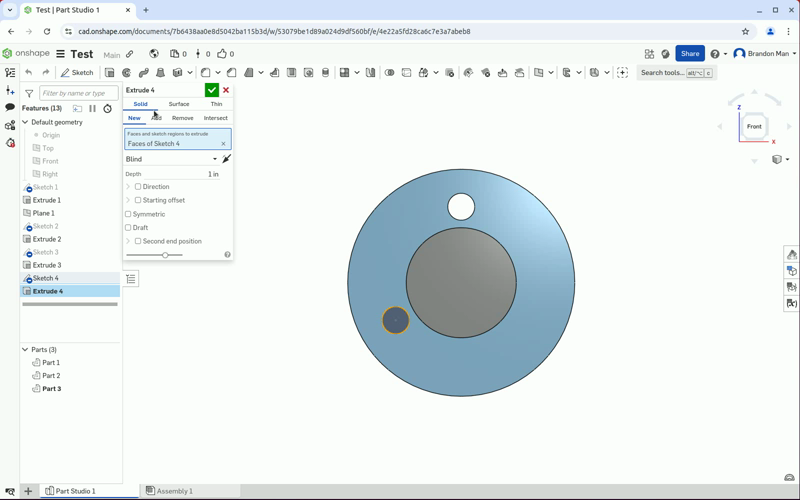
mouse_move(186, 120)
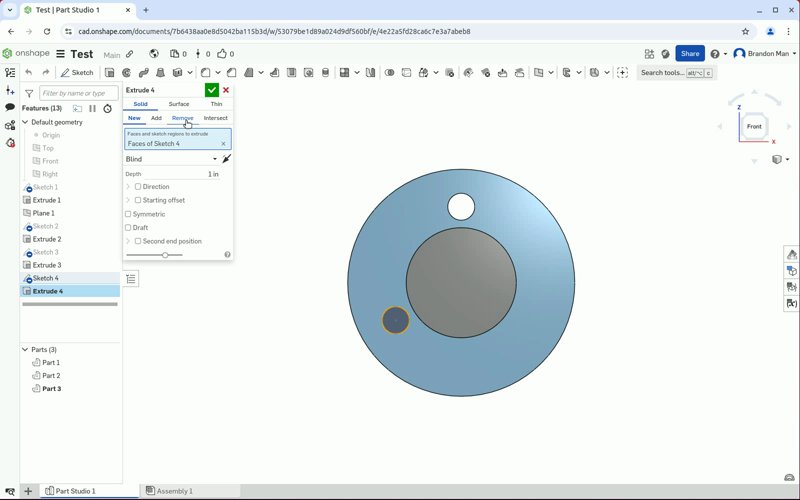
click(186, 120)
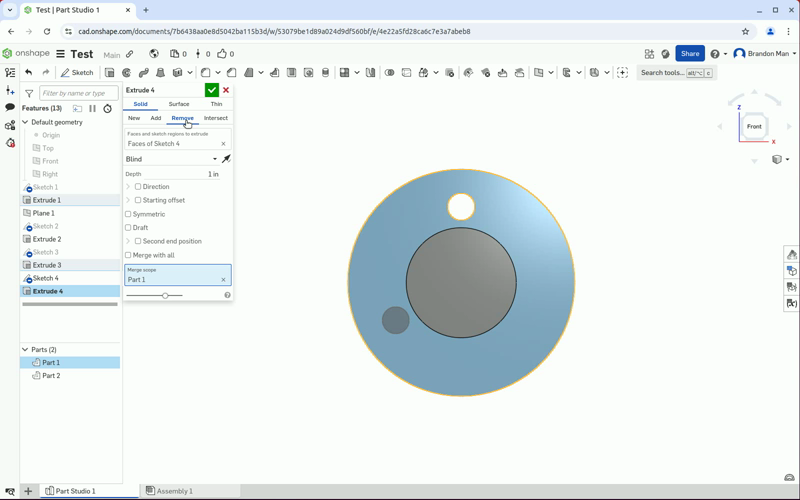
key(tab, 4)
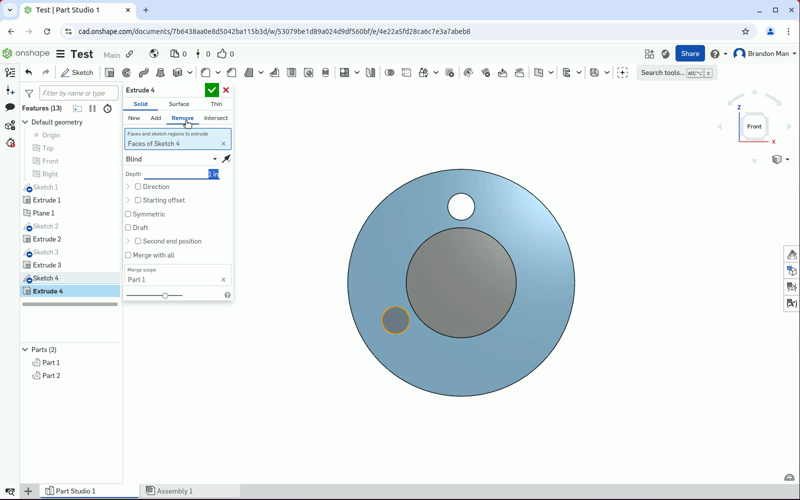
text(22.145)
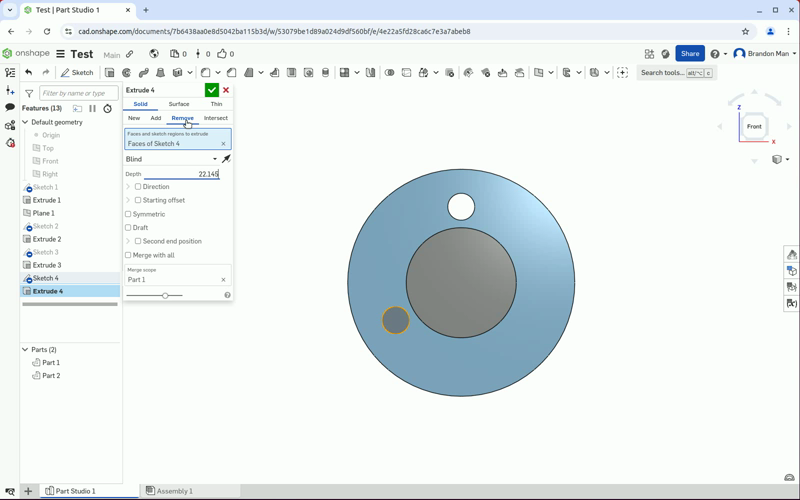
key(tab, 6)
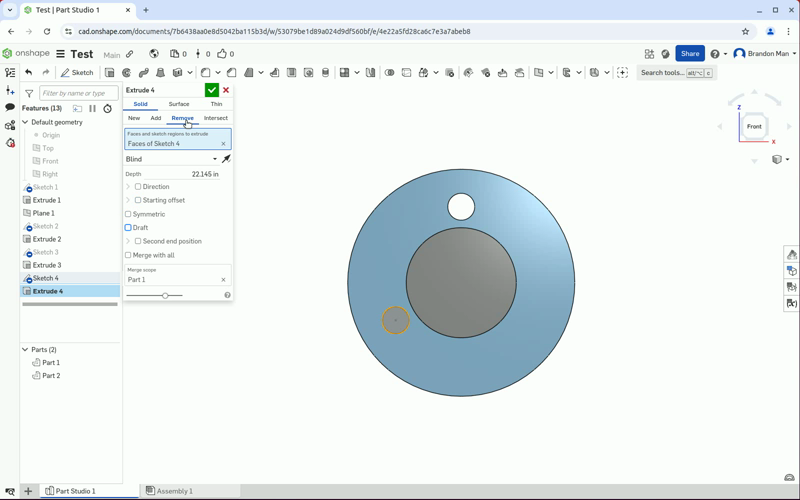
key(space)
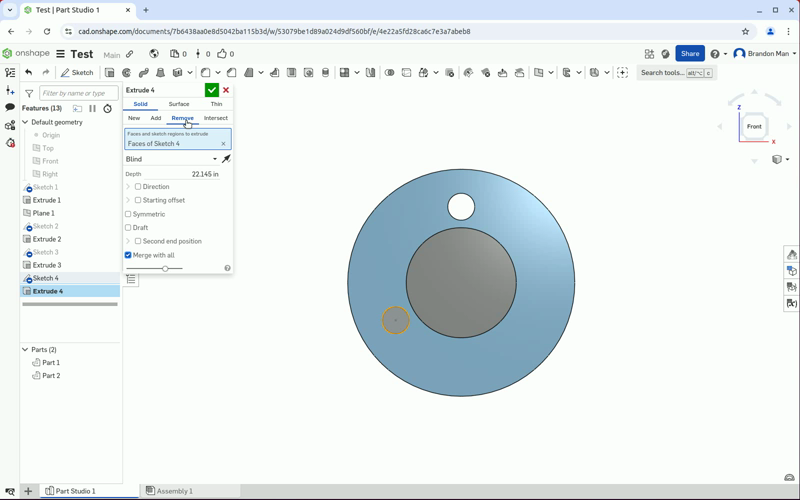
key(enter)
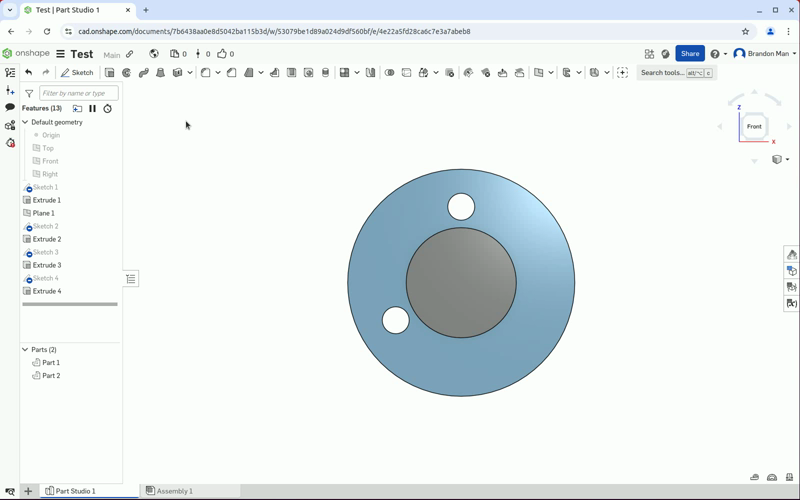
key(shift+h)
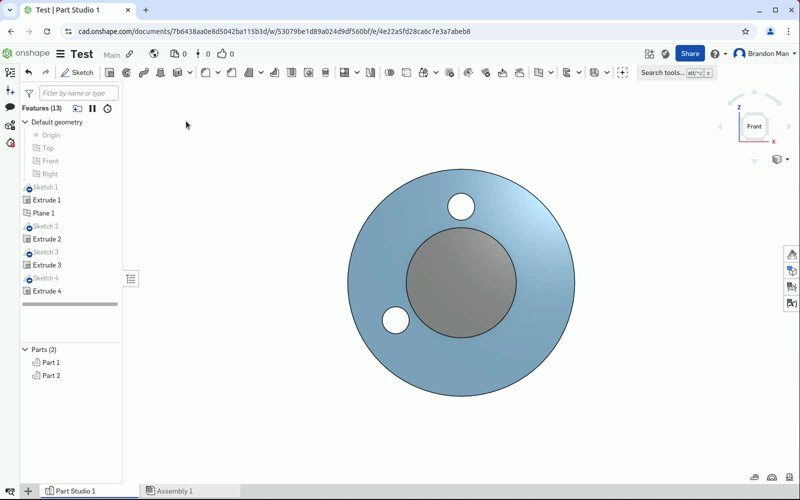
key(shift+h)
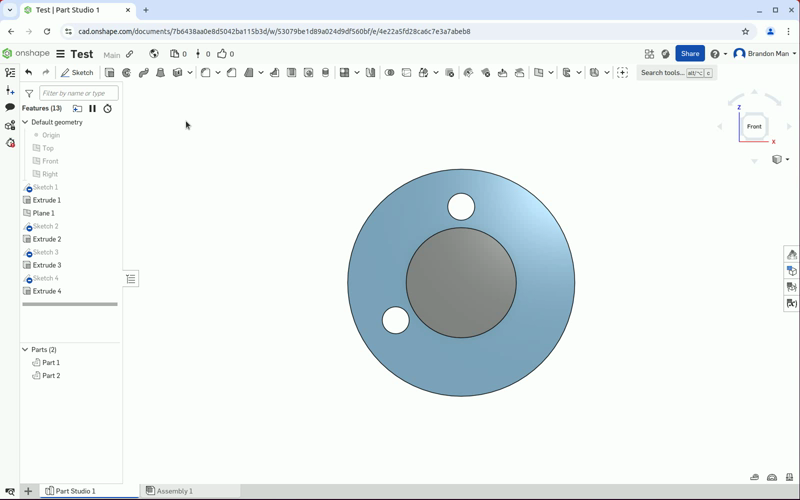
mouse_move(73, 189)
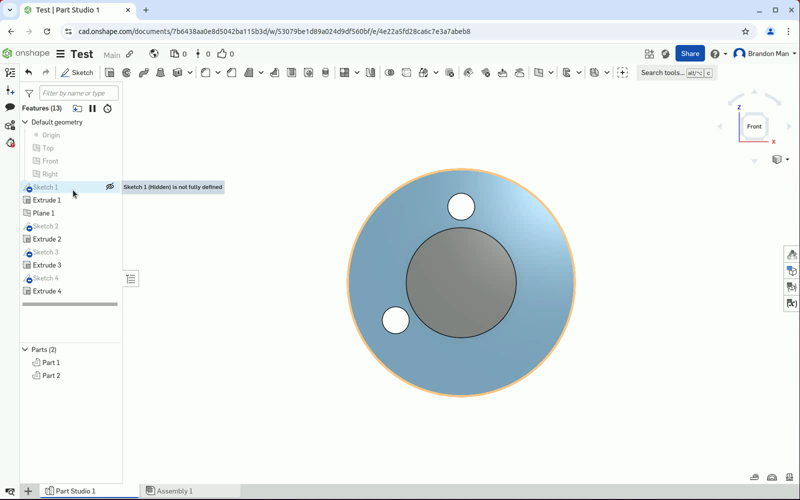
click(73, 189)
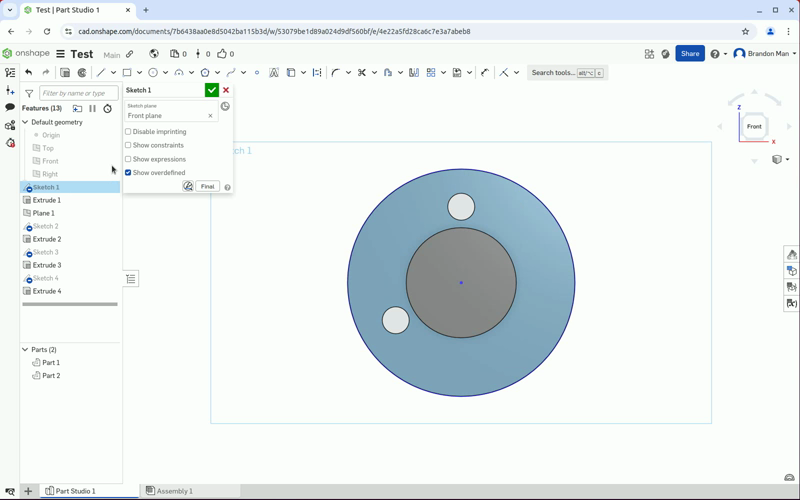
mouse_move(229, 92)
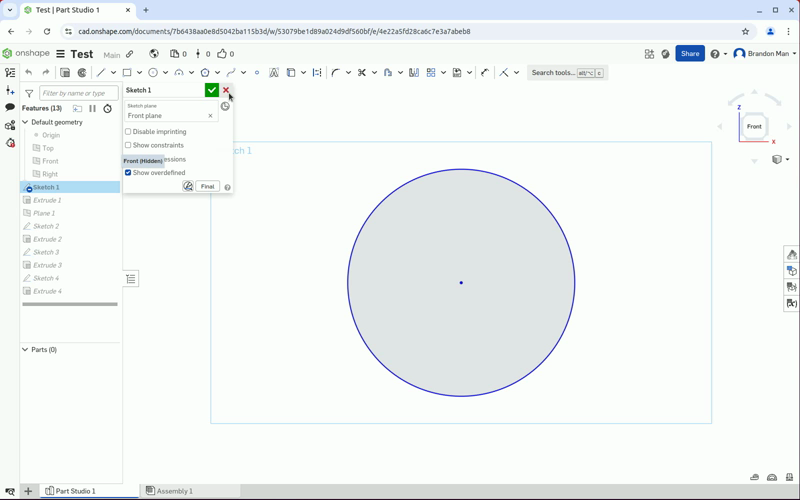
click(229, 92)
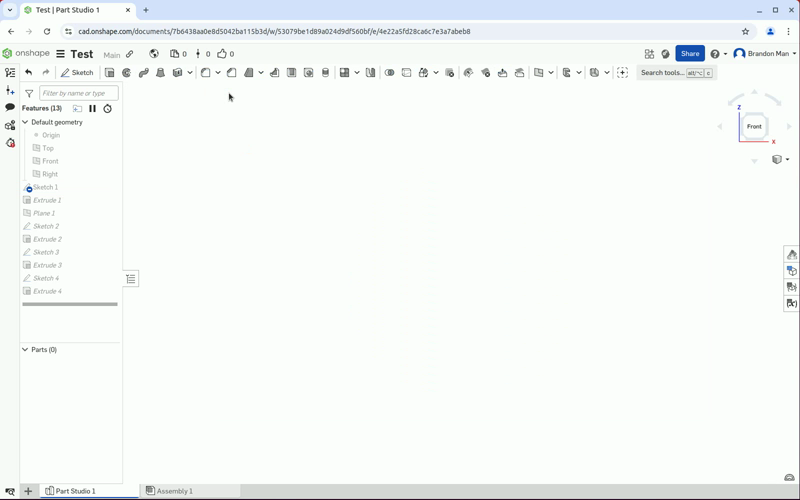
key(shift+s)
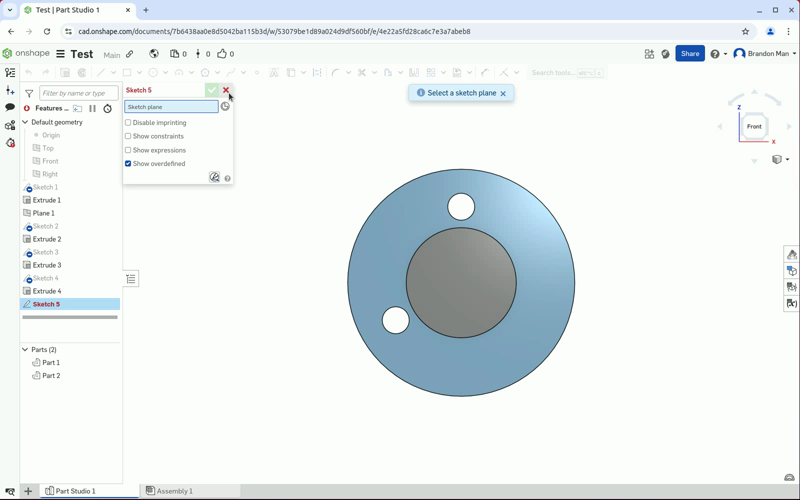
mouse_move(73, 215)
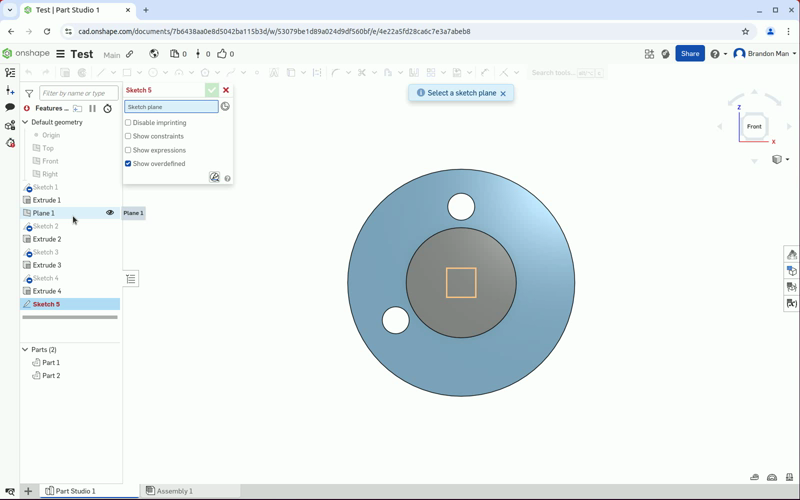
click(73, 215)
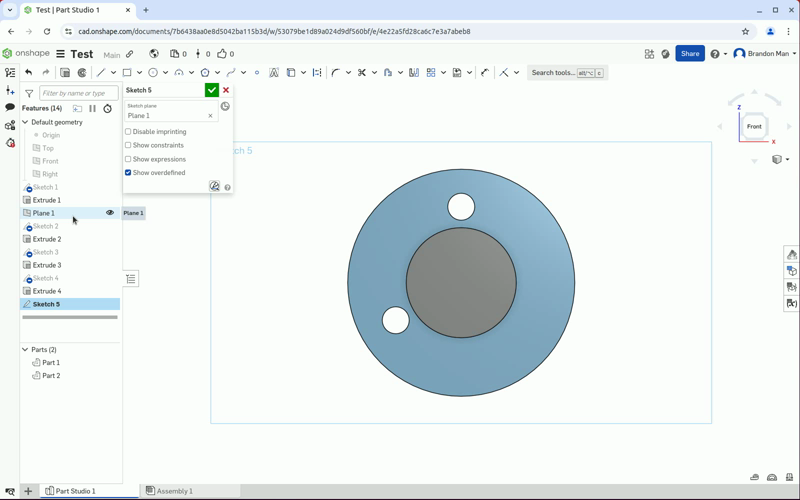
mouse_move(73, 352)
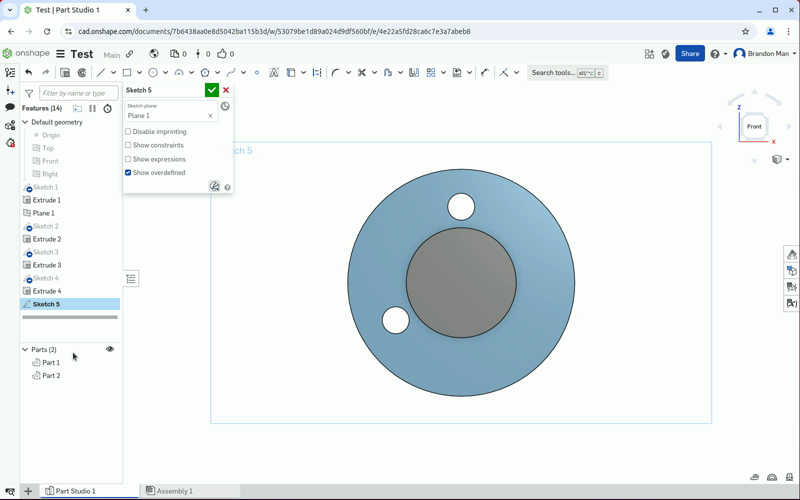
key(y)
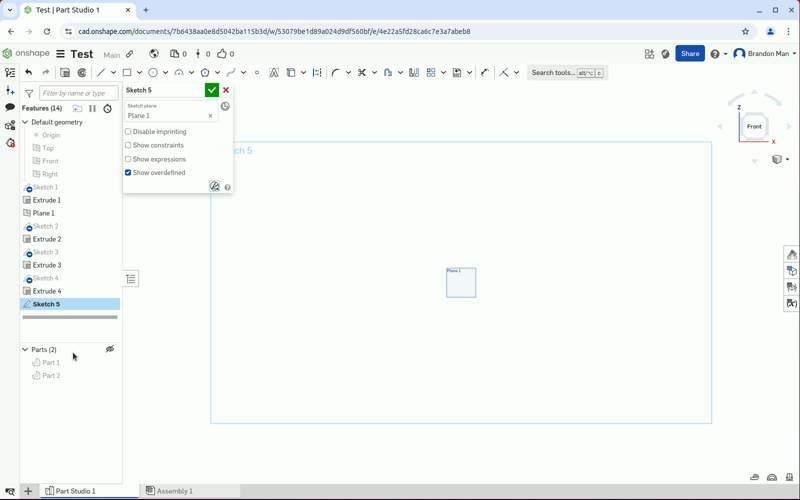
key(c)
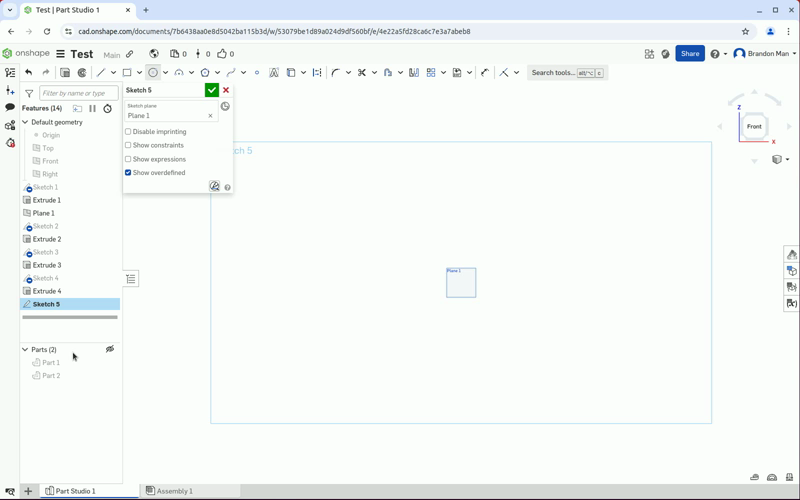
key_down(shift)
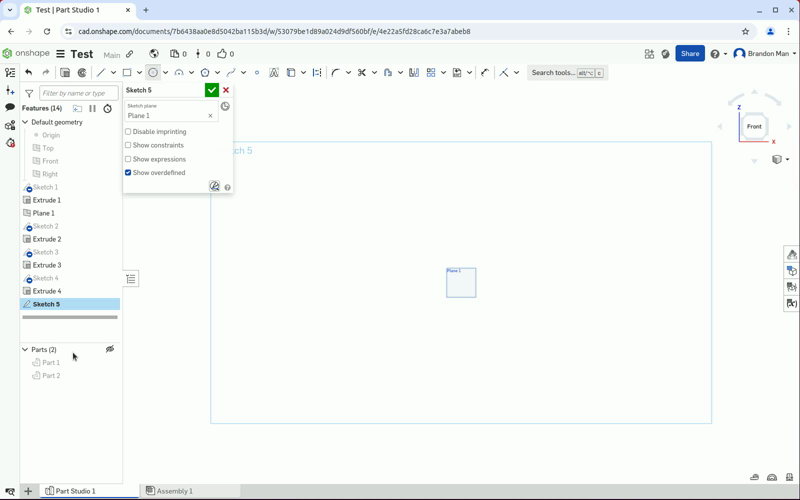
mouse_move(527, 320)
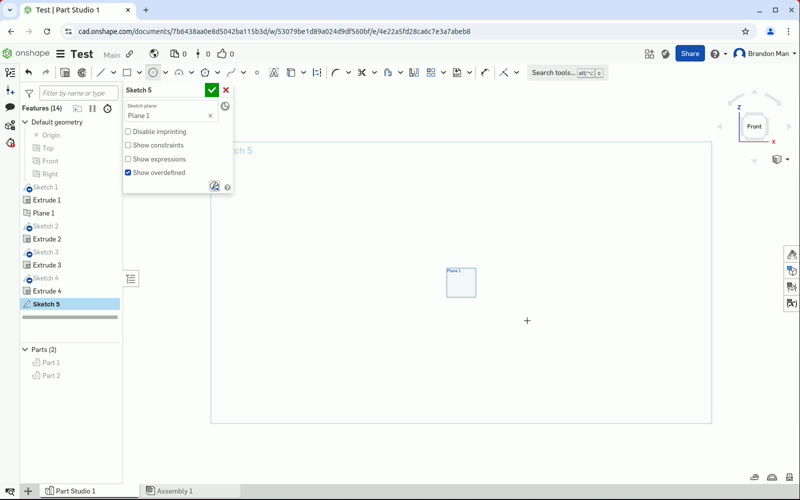
click(527, 320)
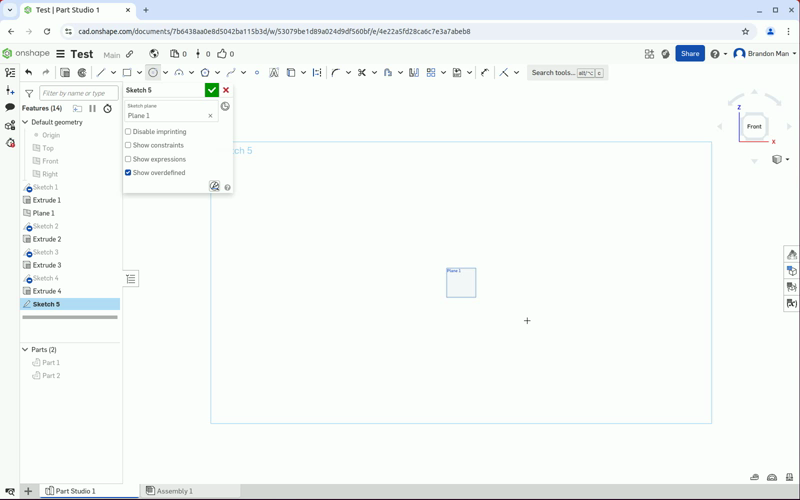
key_up(shift)
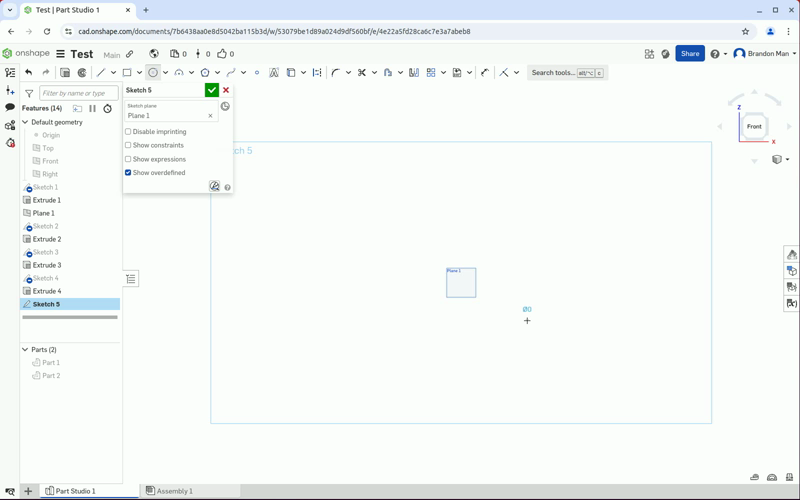
mouse_move(540, 320)
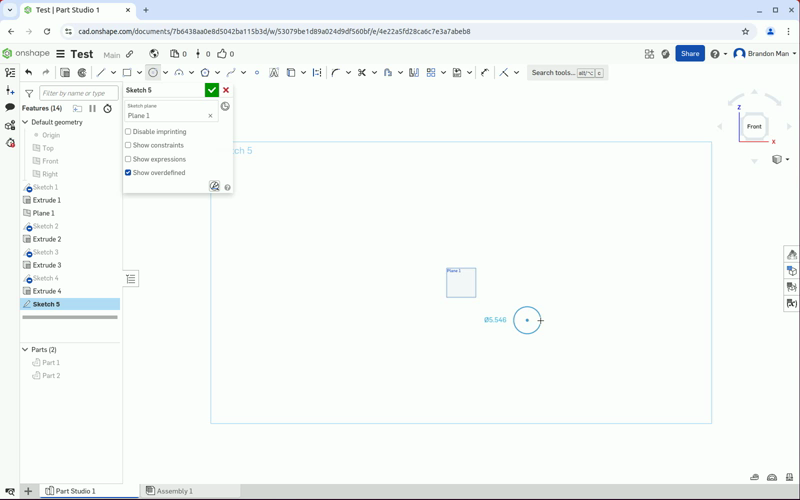
click(540, 320)
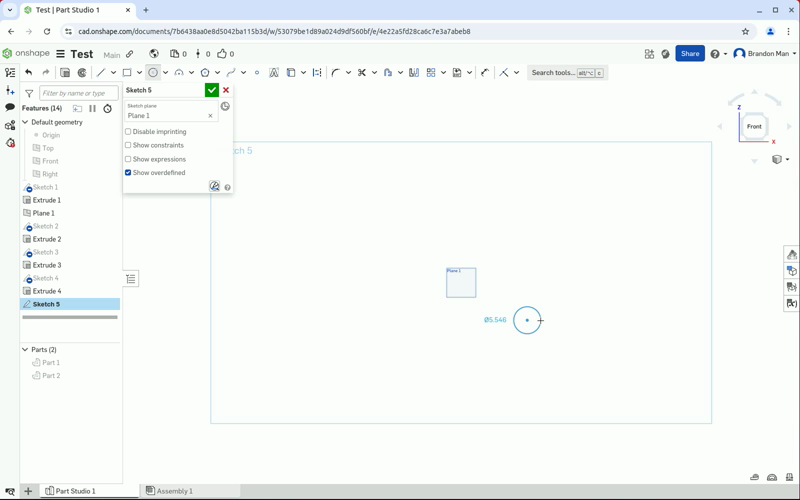
key(esc)
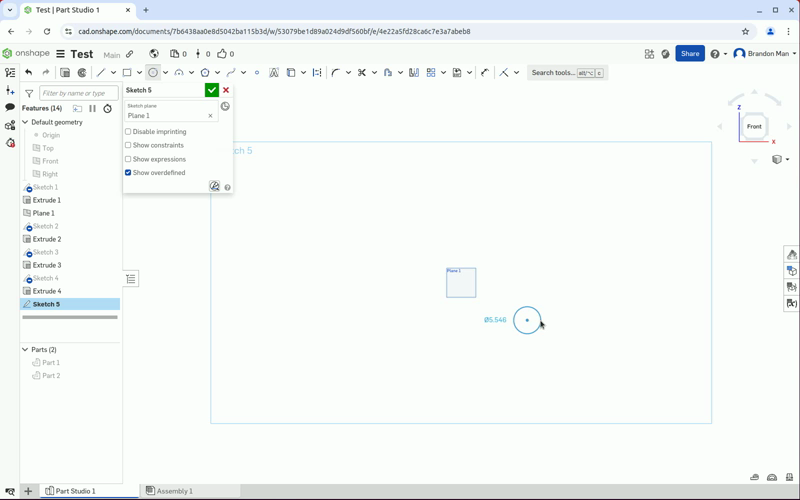
mouse_move(538, 325)
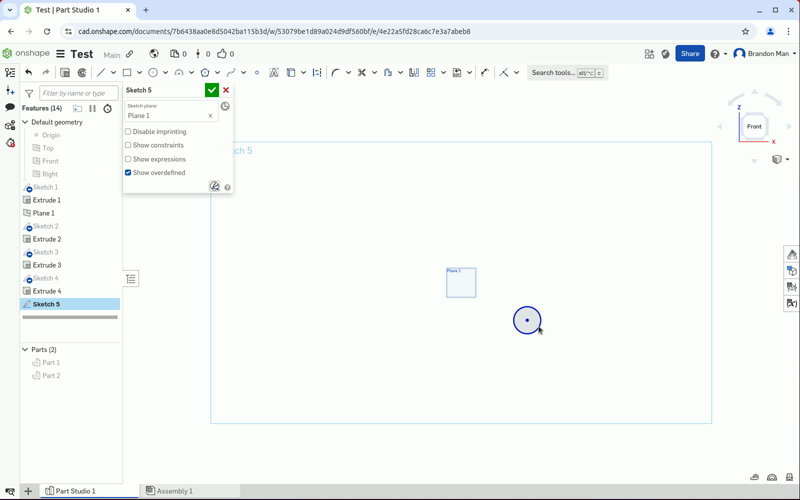
scroll(6)
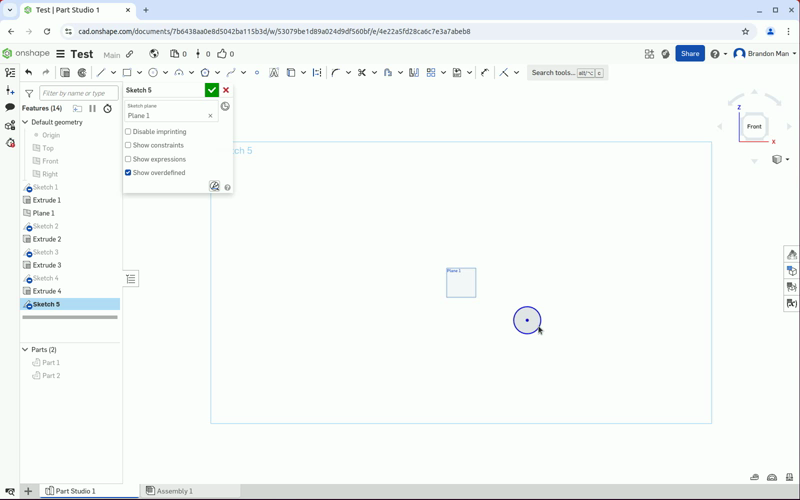
scroll(6)
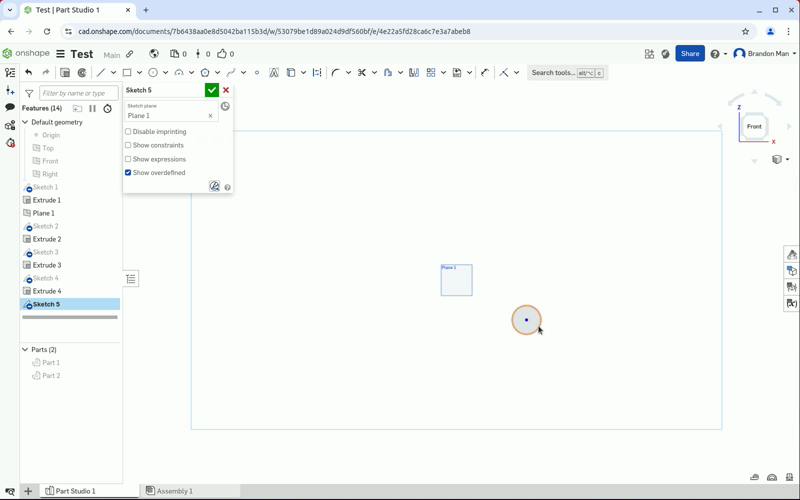
scroll(6)
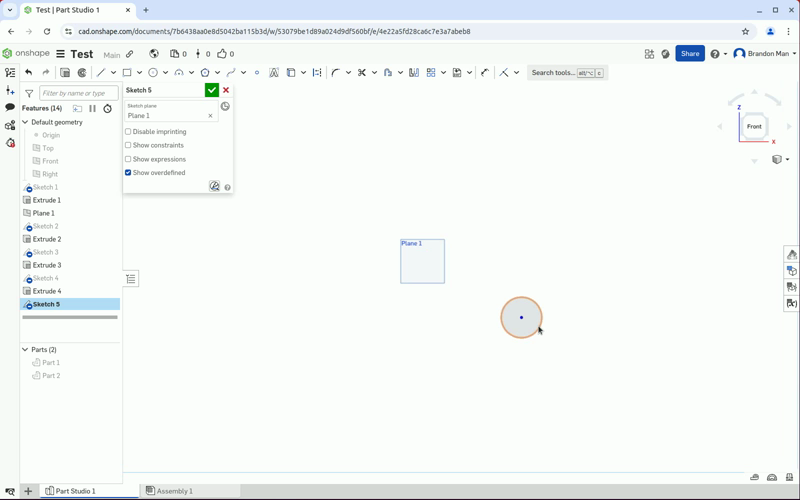
scroll(6)
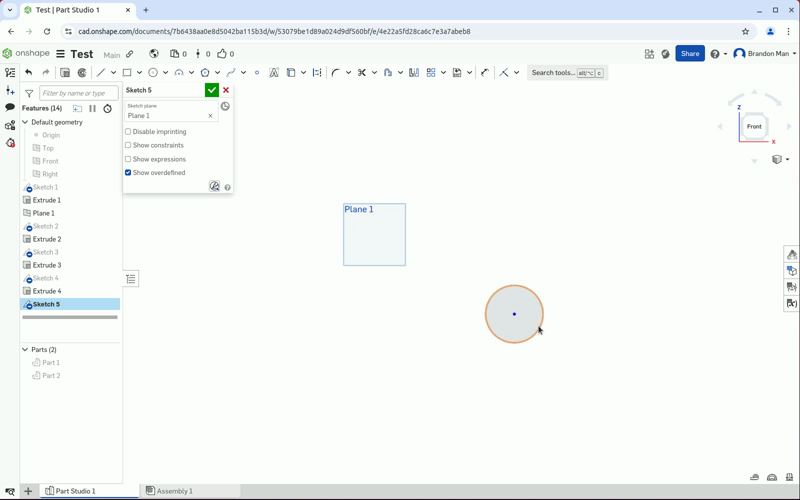
scroll(6)
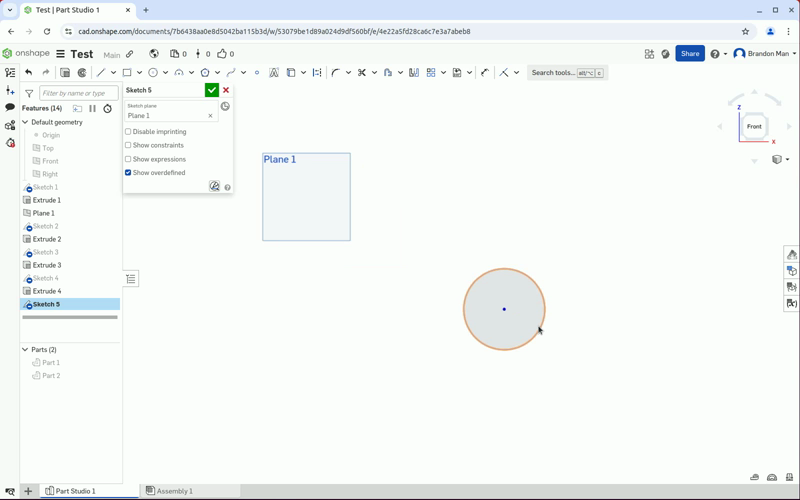
scroll(6)
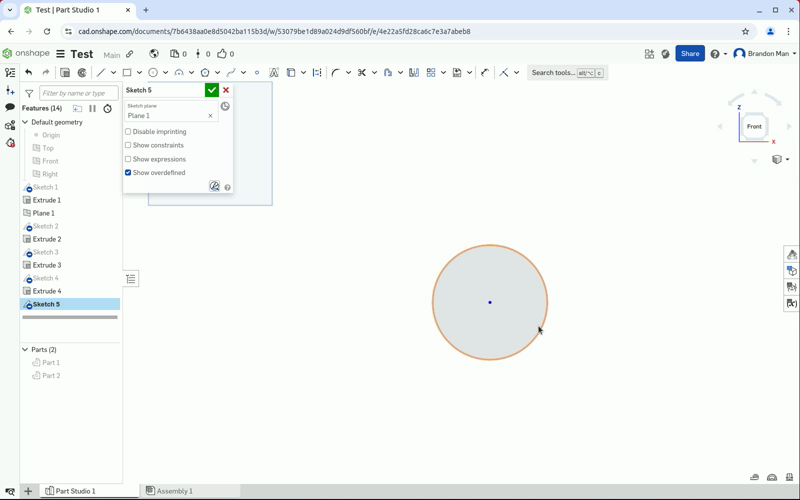
scroll(6)
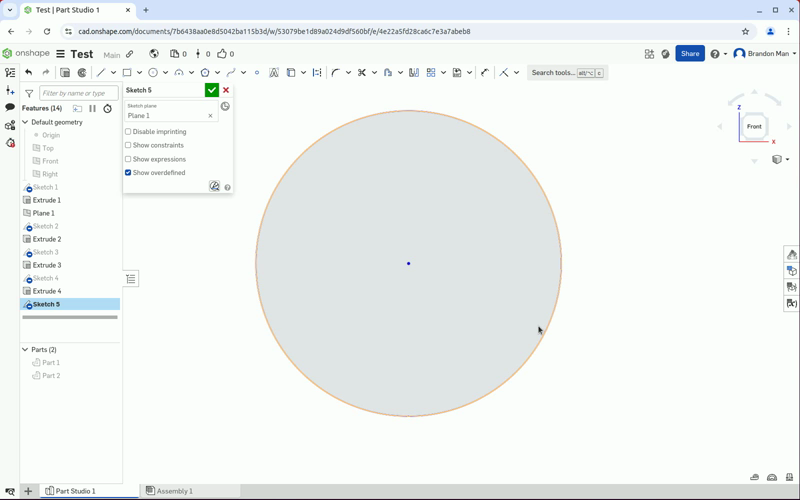
click(538, 325)
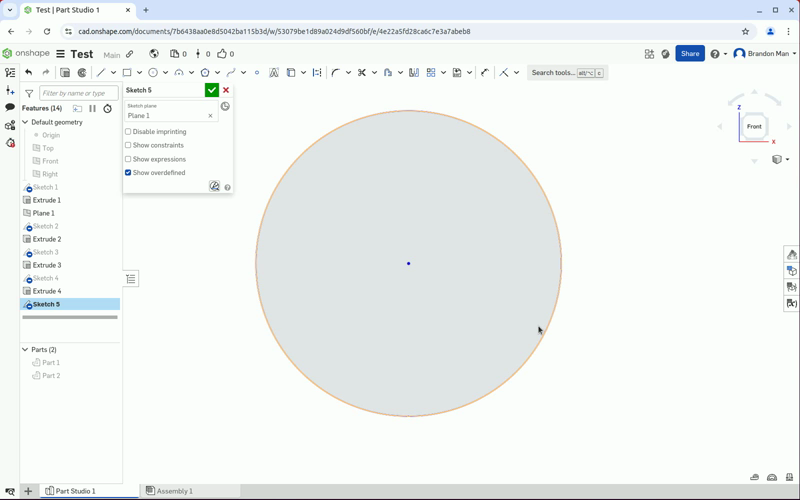
scroll(-6)
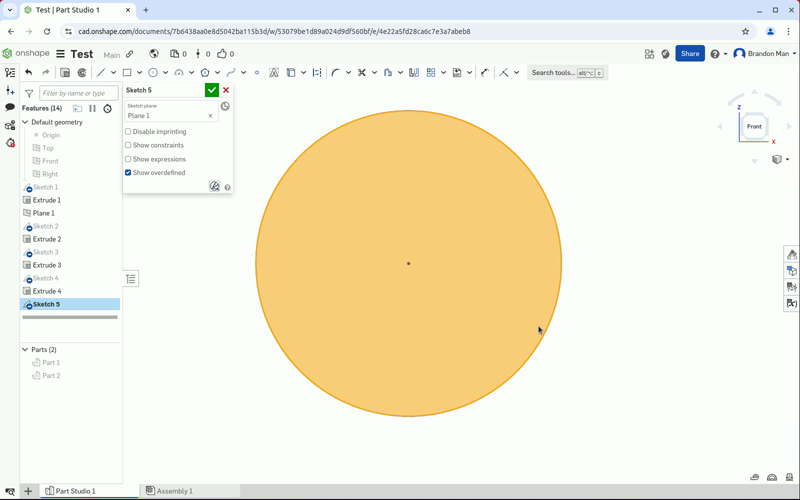
scroll(-6)
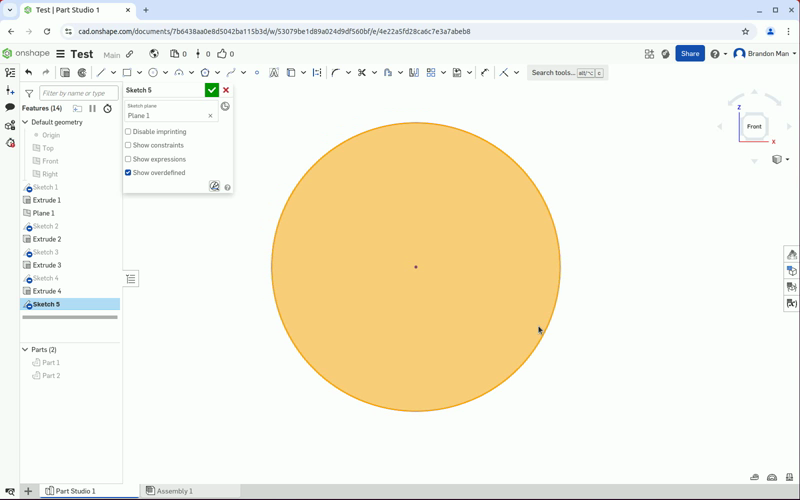
scroll(-6)
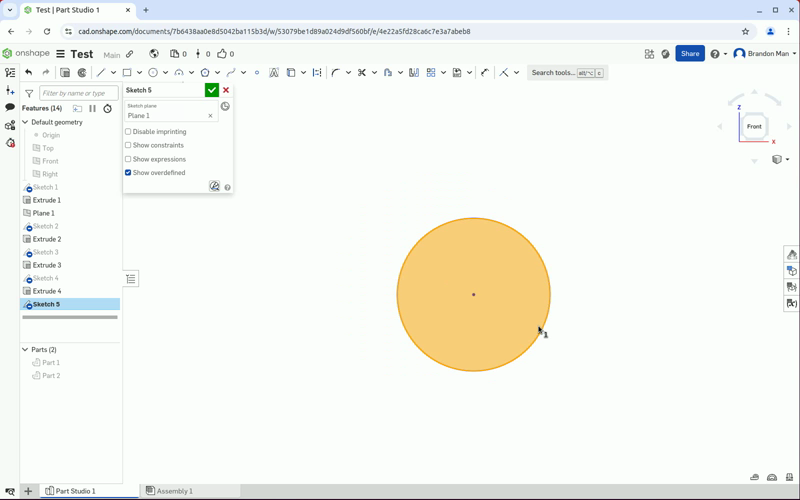
scroll(-6)
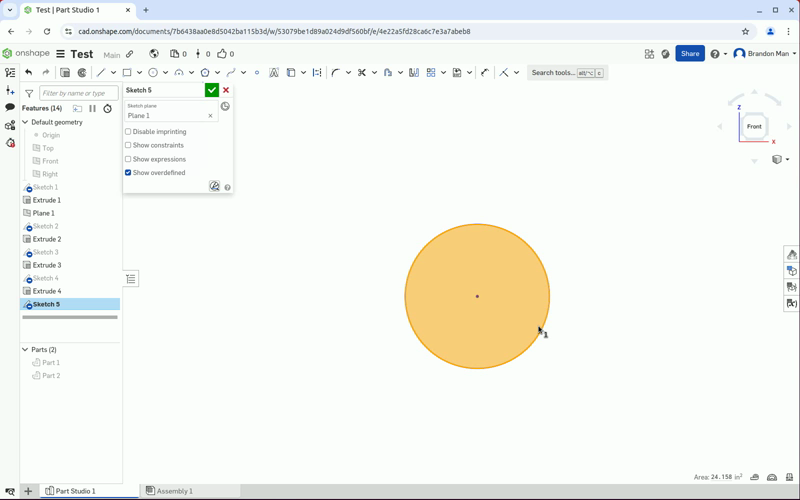
scroll(-6)
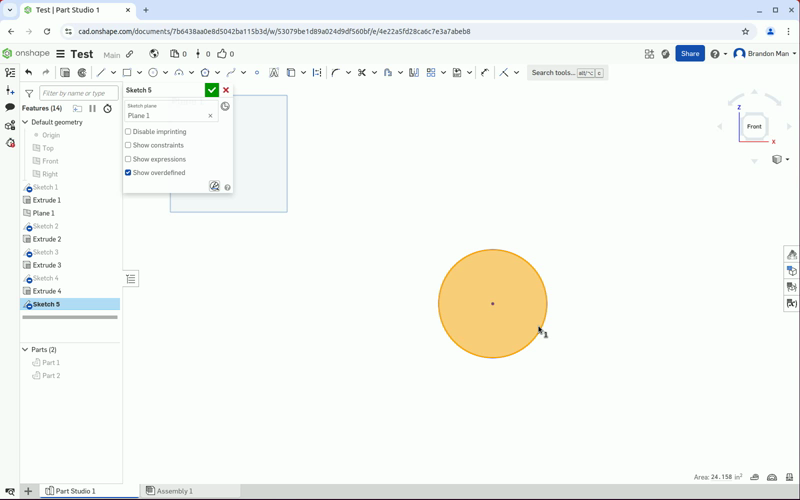
scroll(-6)
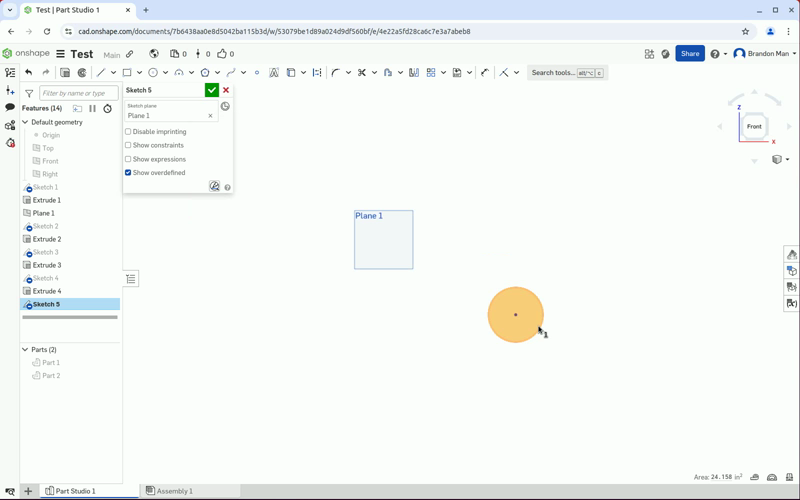
scroll(-6)
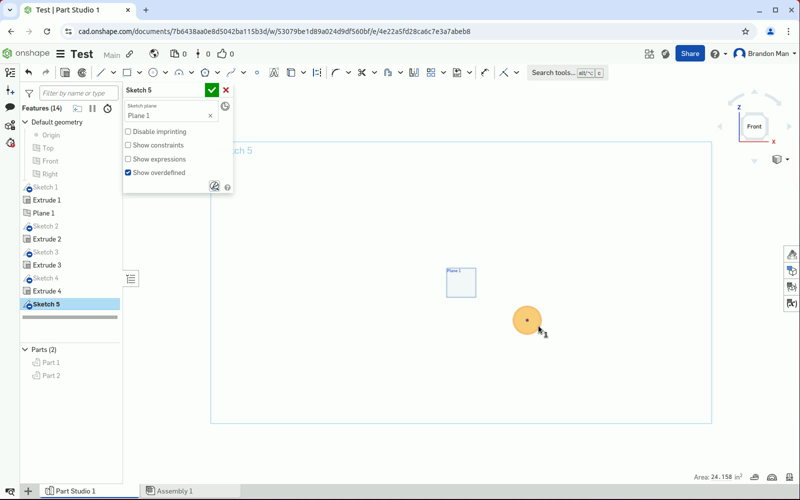
mouse_move(73, 352)
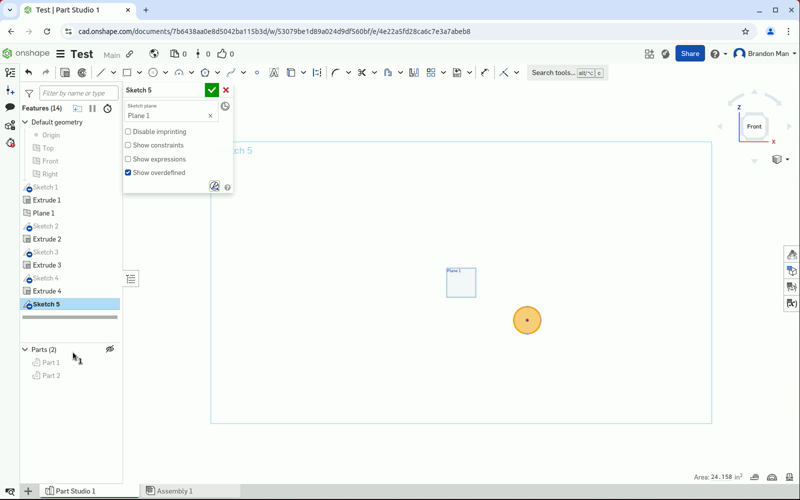
key(shift+y)
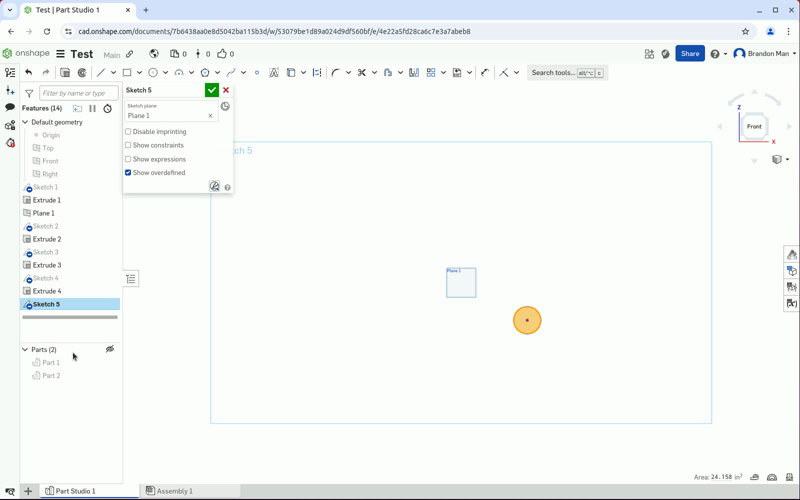
key(shift+e)
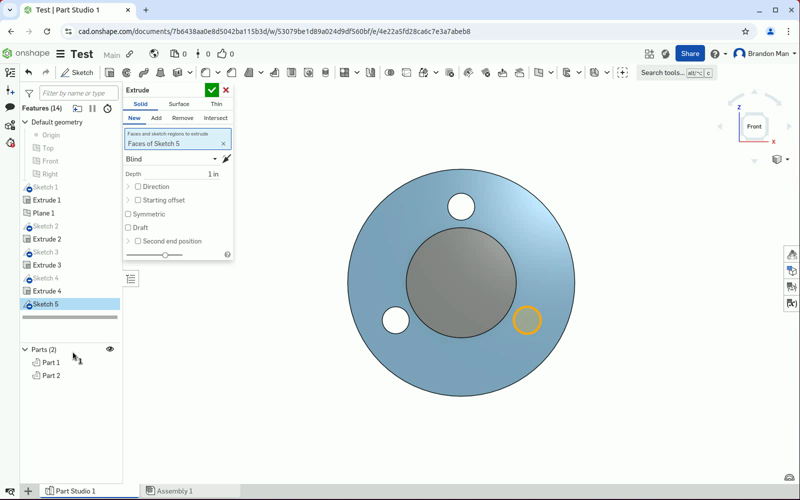
mouse_move(143, 106)
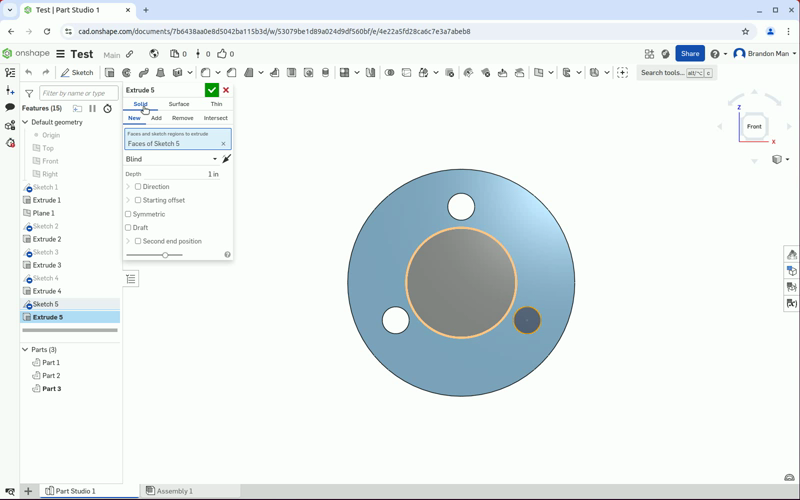
click(143, 106)
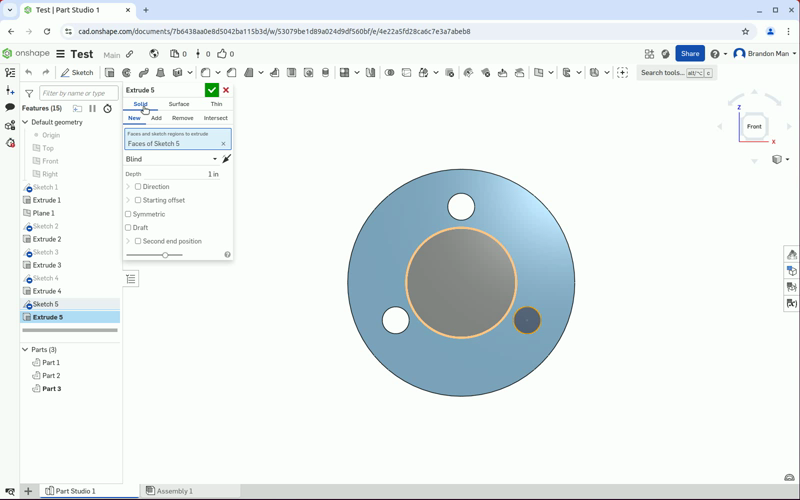
mouse_move(186, 120)
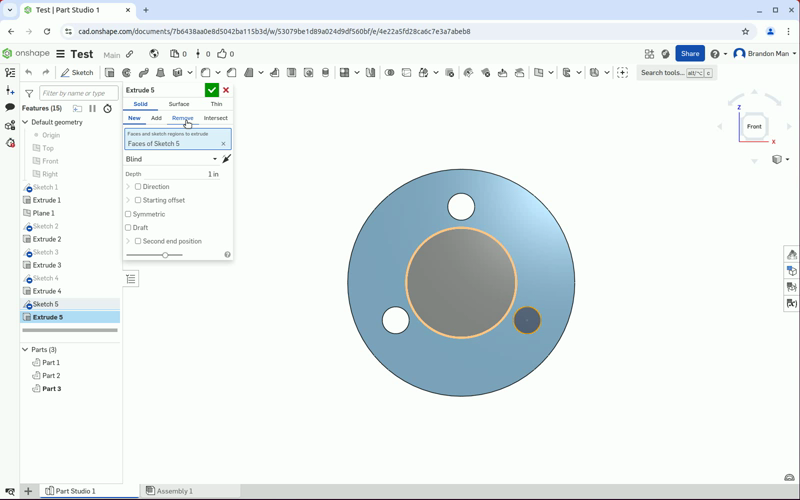
click(186, 120)
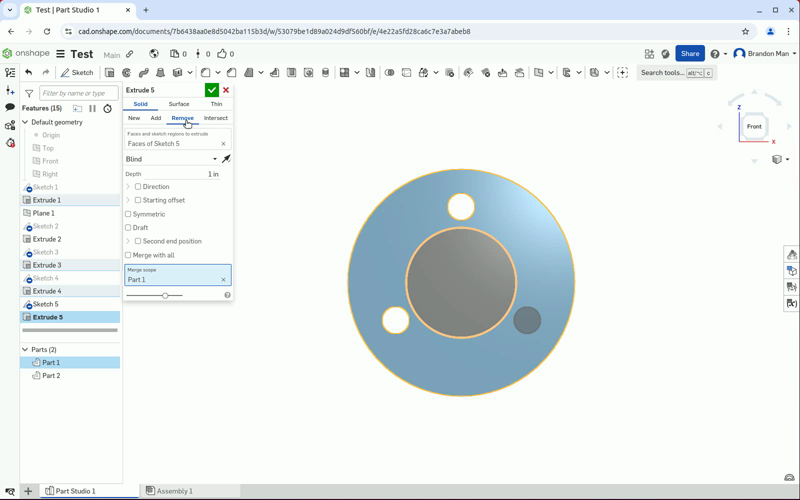
key(tab, 4)
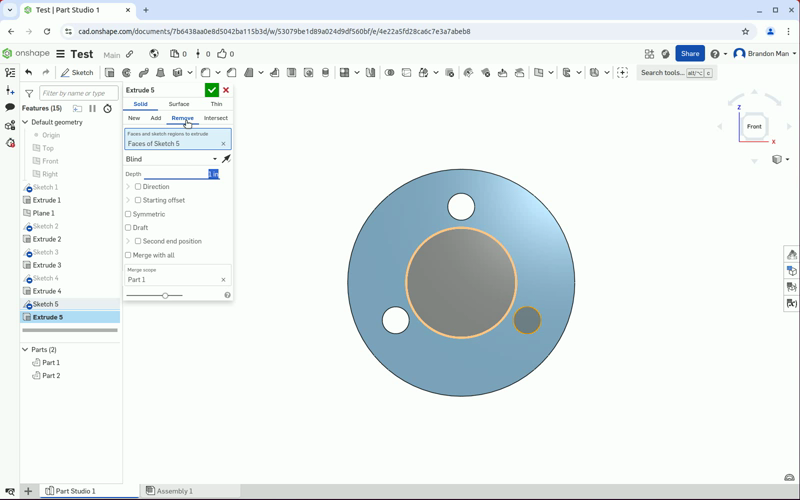
text(22.145)
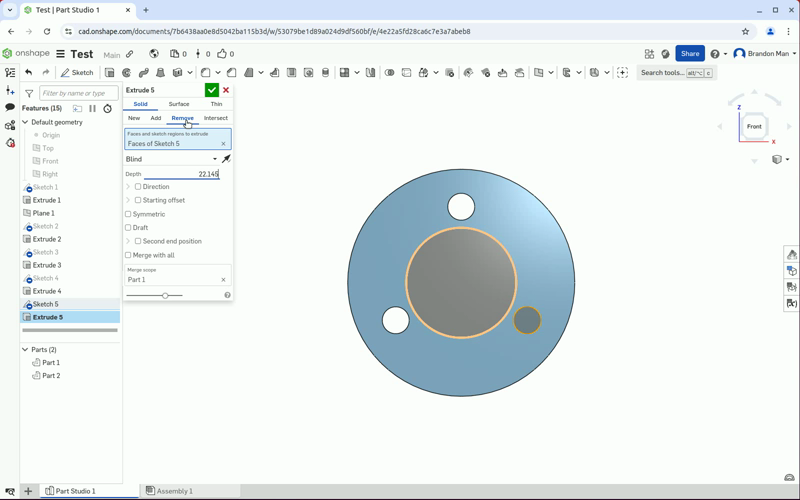
key(tab, 6)
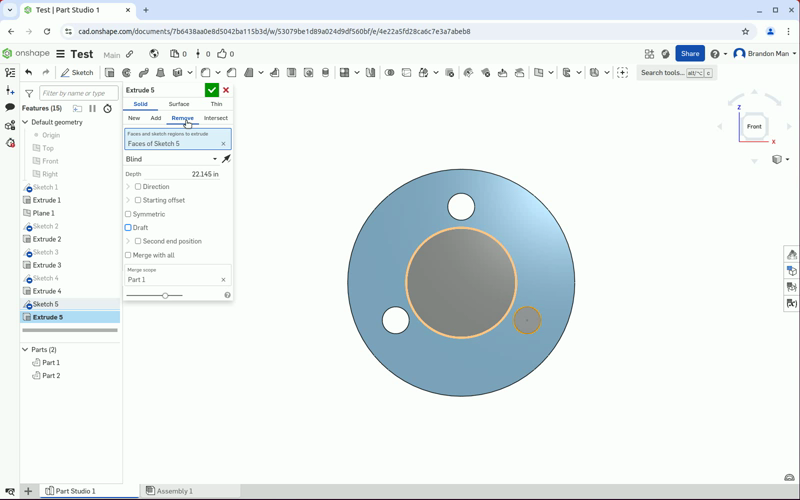
key(space)
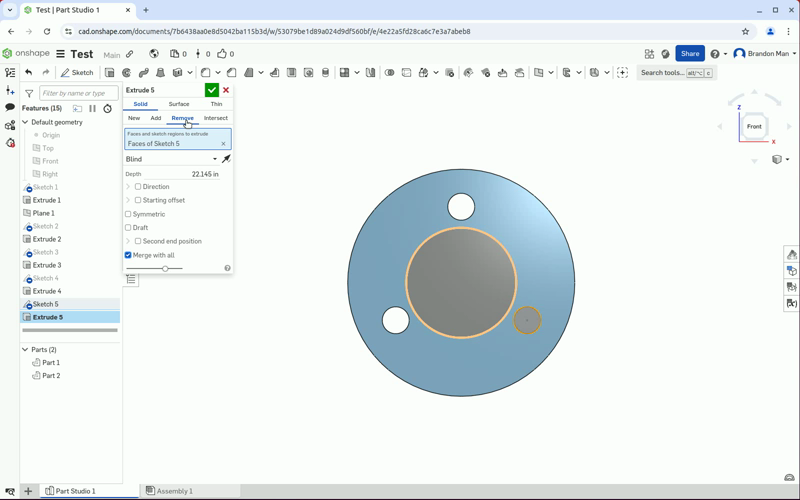
key(enter)
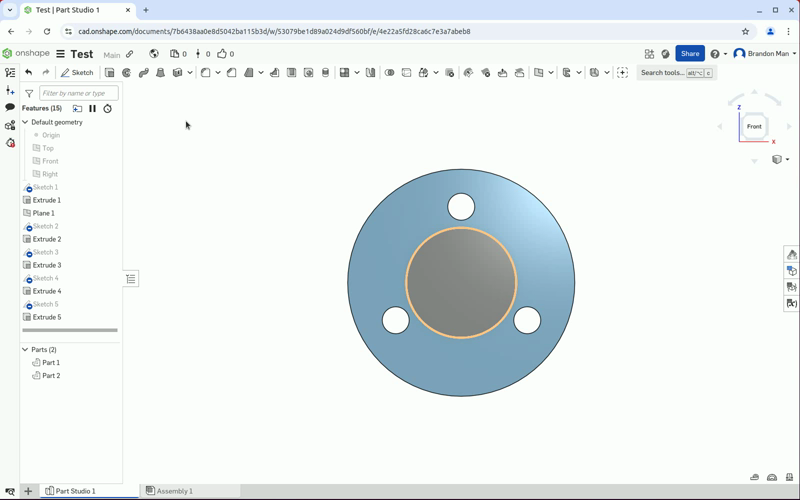
key(shift+h)
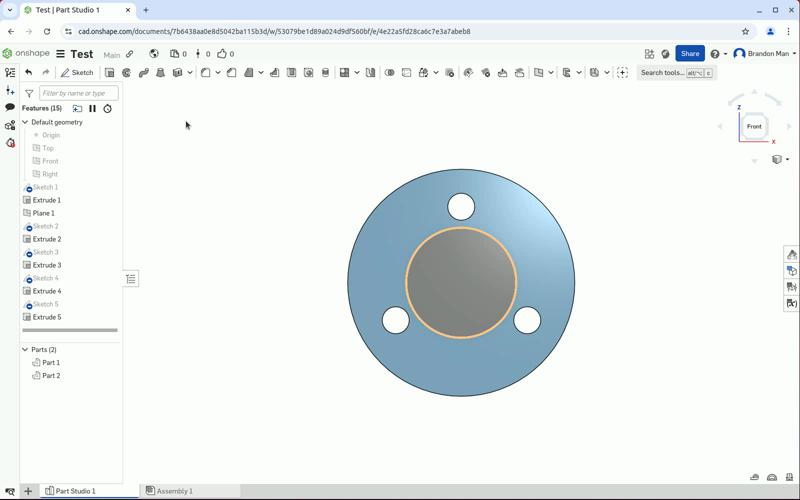
key(shift+h)
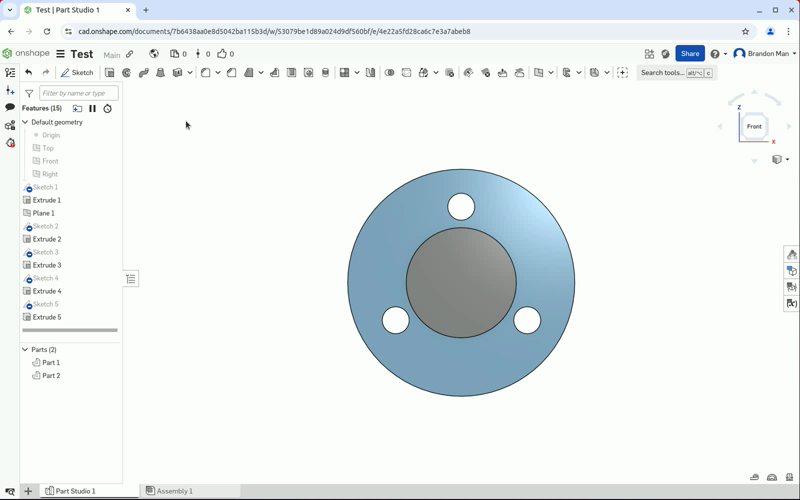
mouse_move(73, 189)
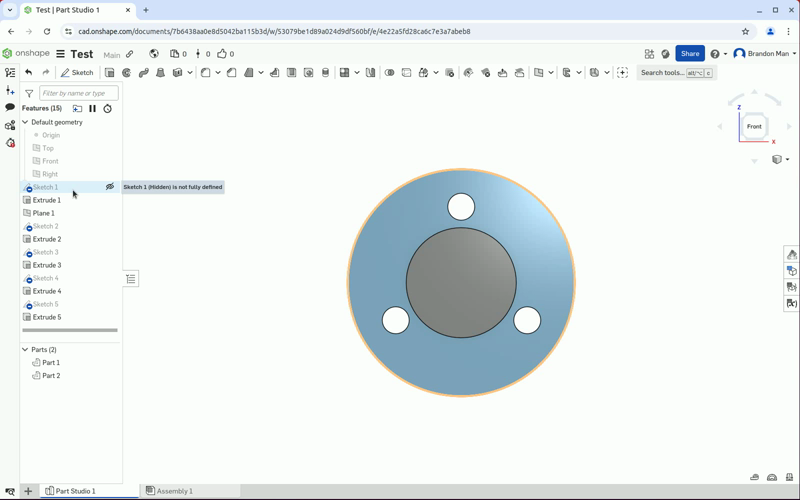
click(73, 189)
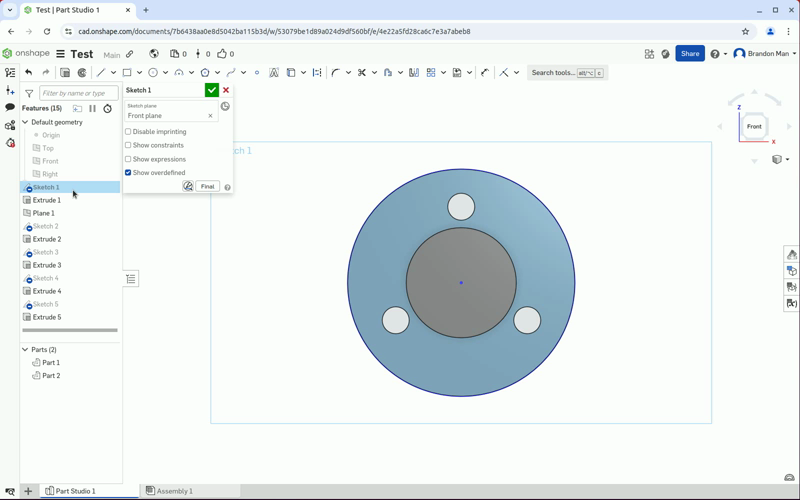
mouse_move(229, 92)
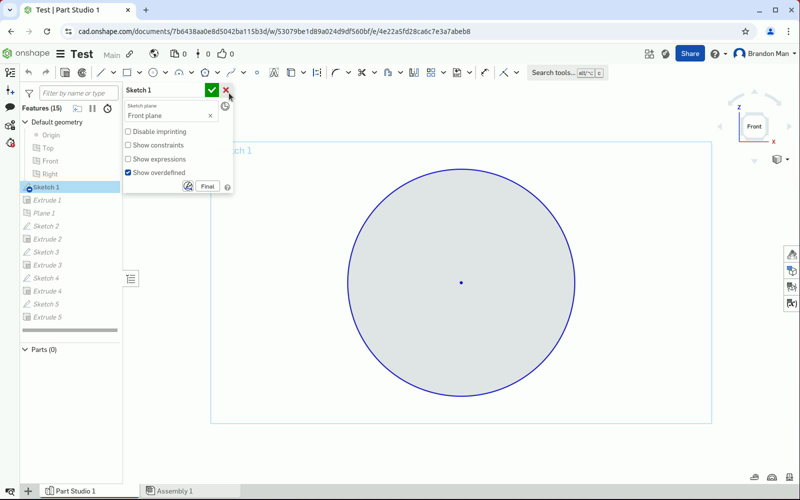
click(229, 92)
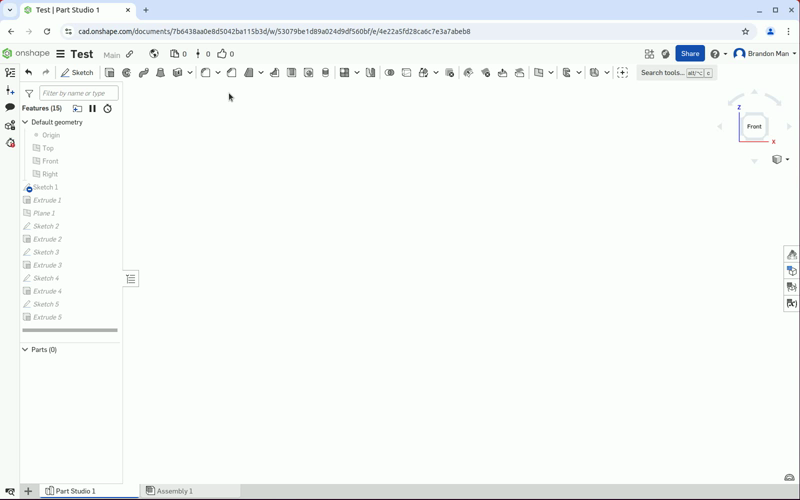
mouse_move(541, 75)
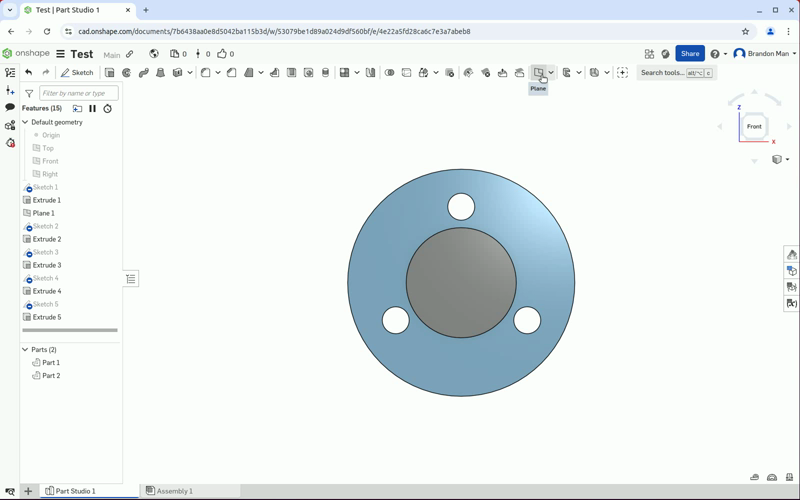
click(541, 75)
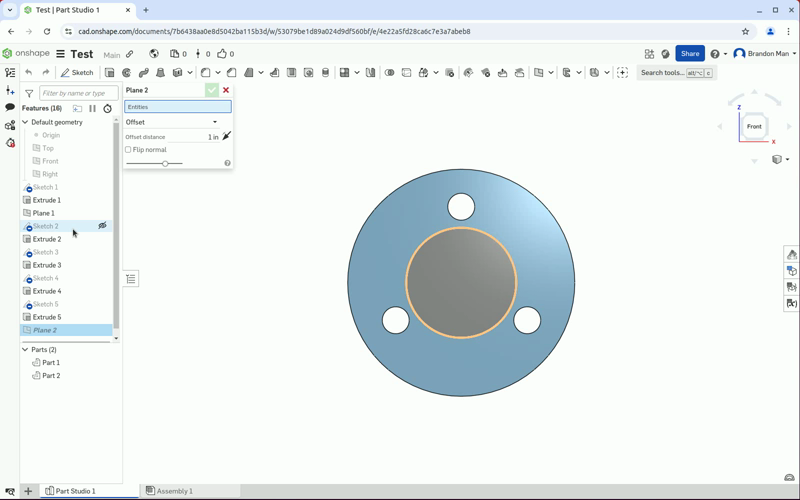
scroll(3)
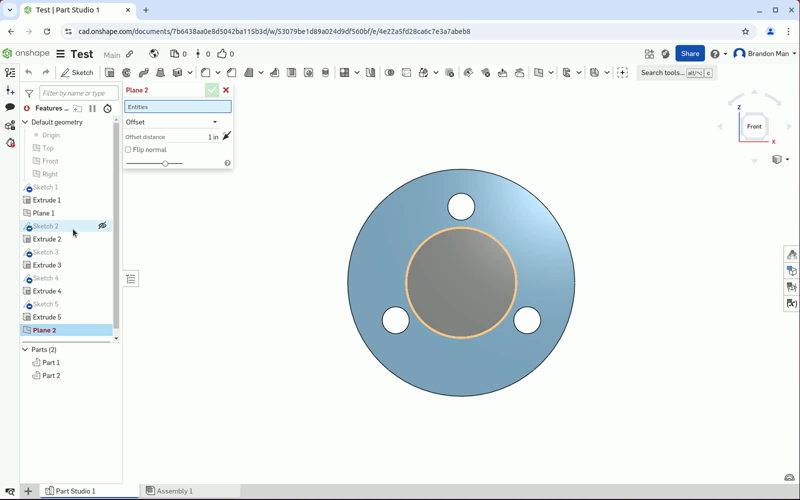
mouse_move(69, 163)
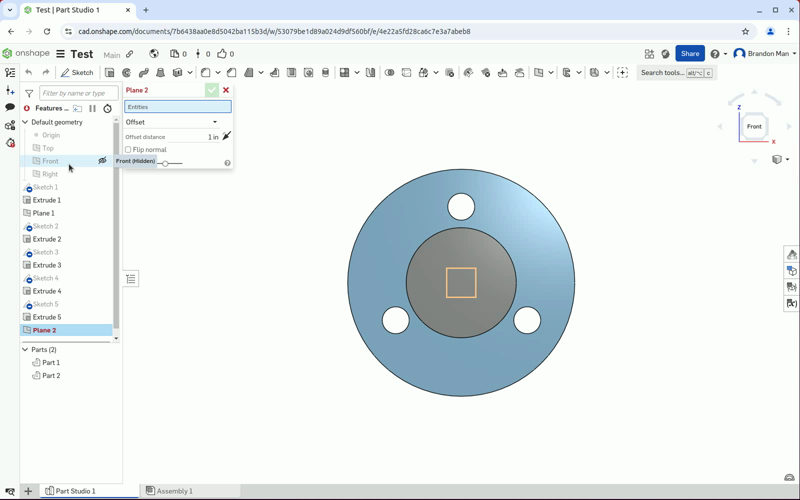
click(69, 163)
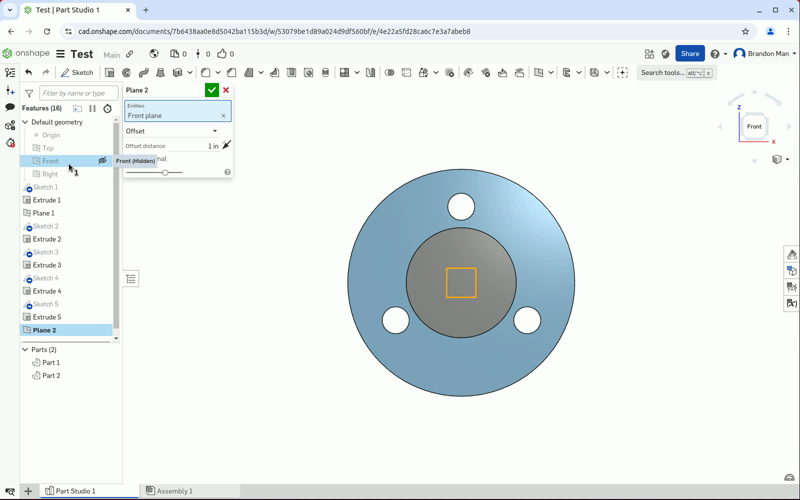
key(tab, 2)
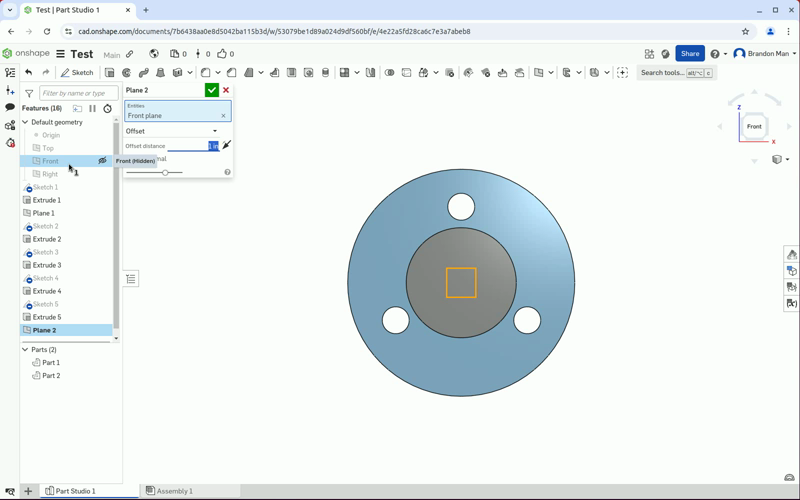
text(10.599)
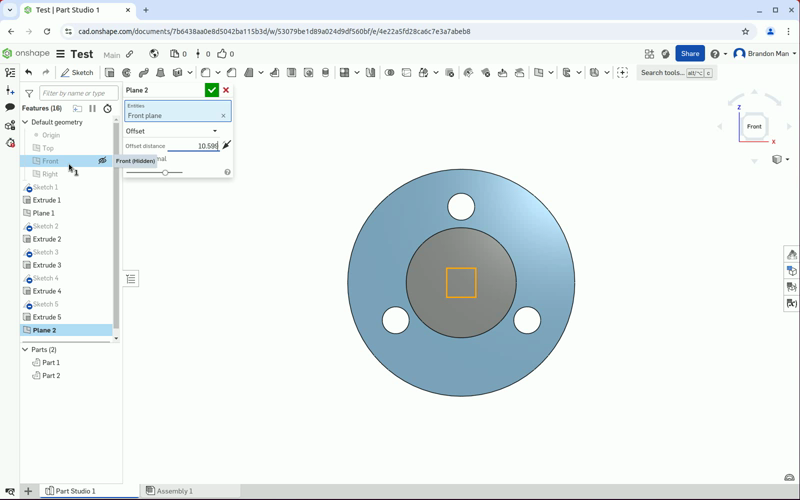
key(enter, 2)
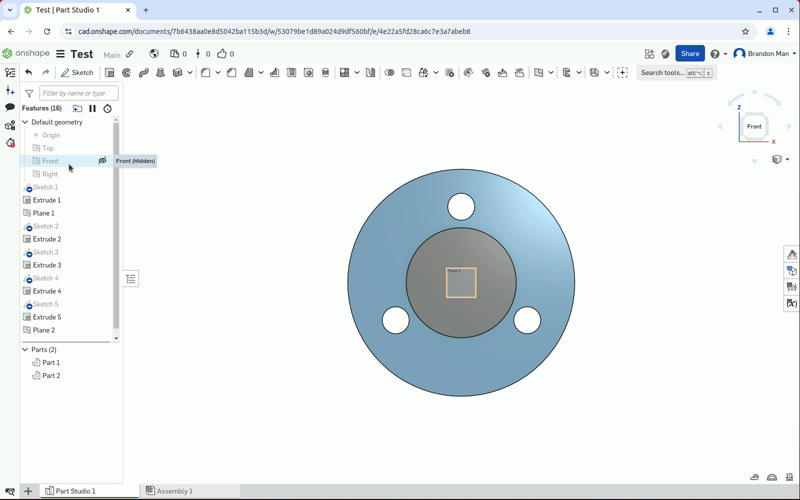
key(shift+s)
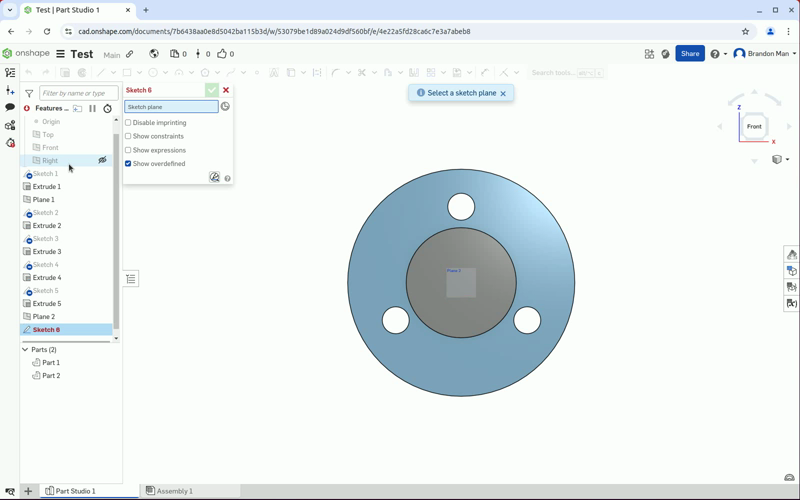
mouse_move(69, 319)
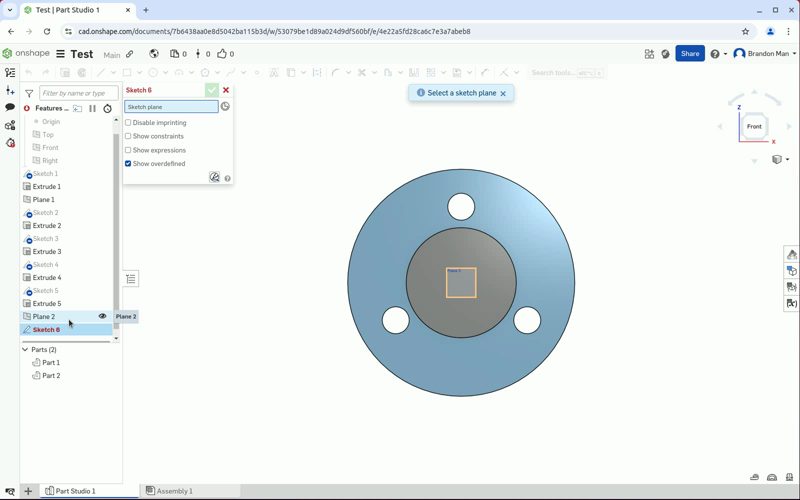
click(69, 319)
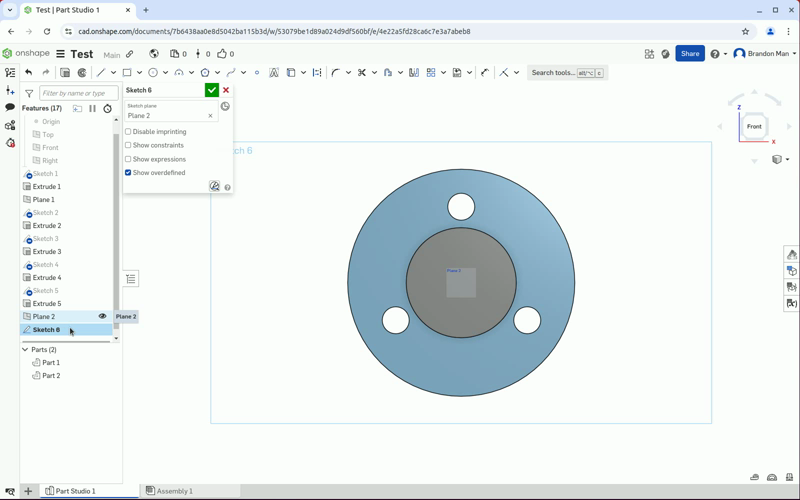
mouse_move(73, 352)
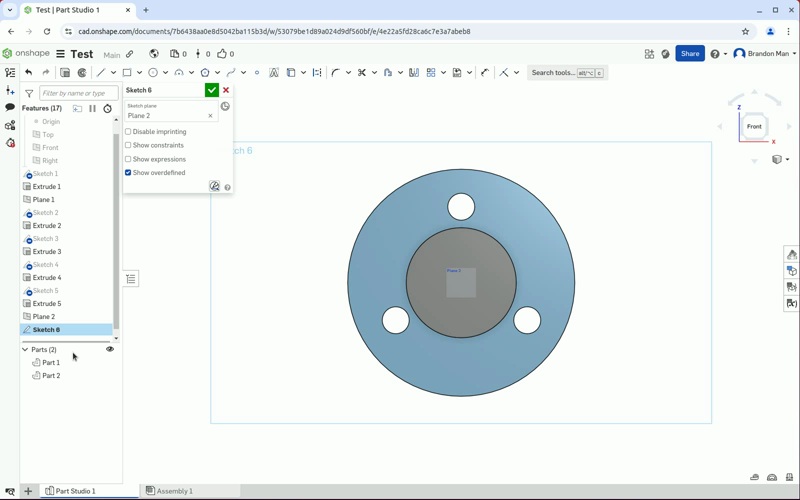
key(y)
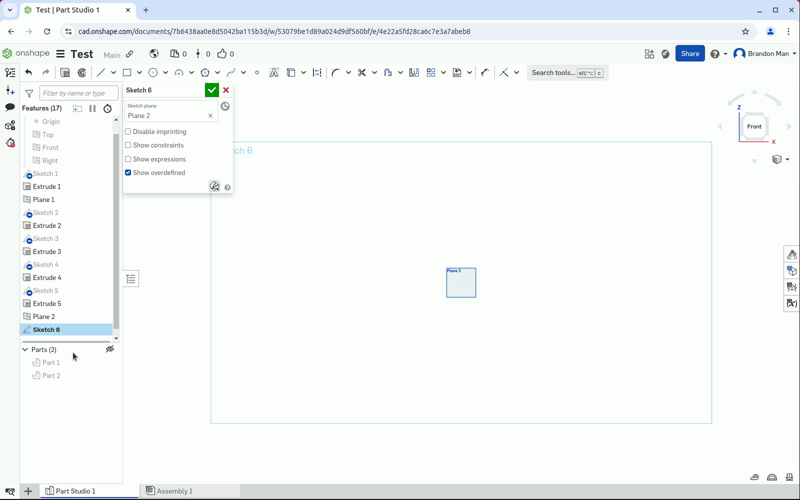
key(c)
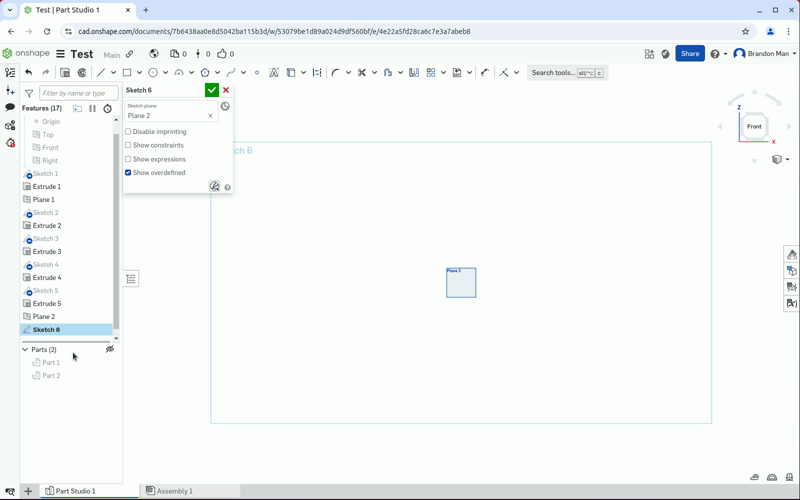
key_down(shift)
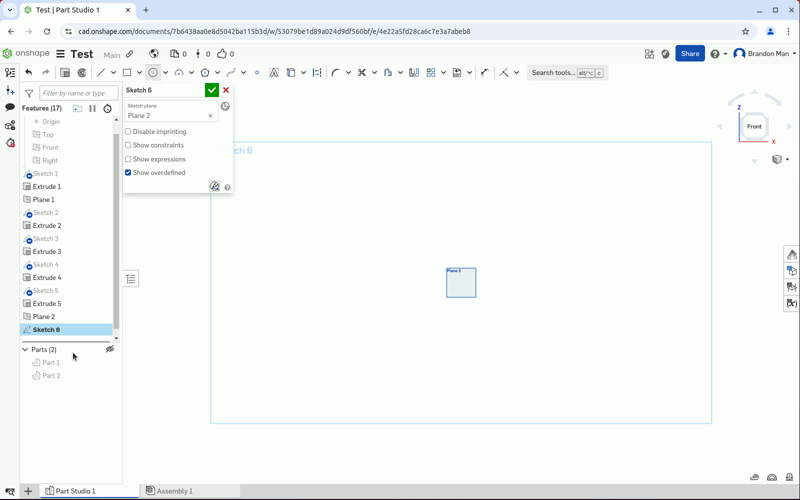
mouse_move(460, 282)
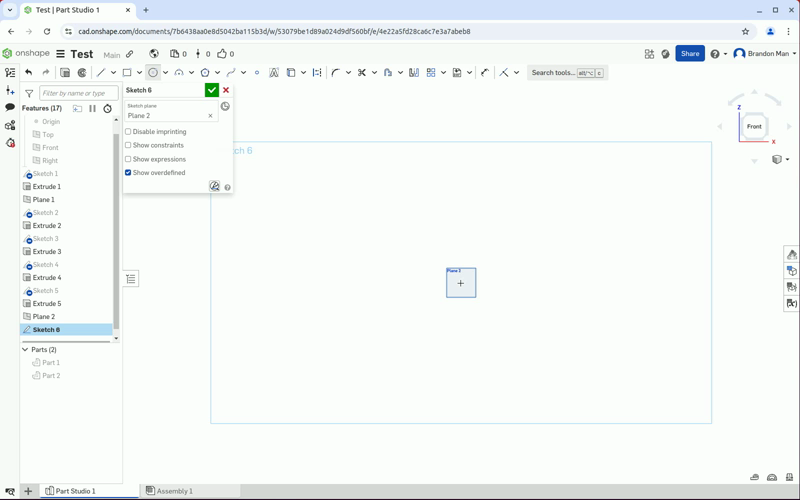
click(460, 282)
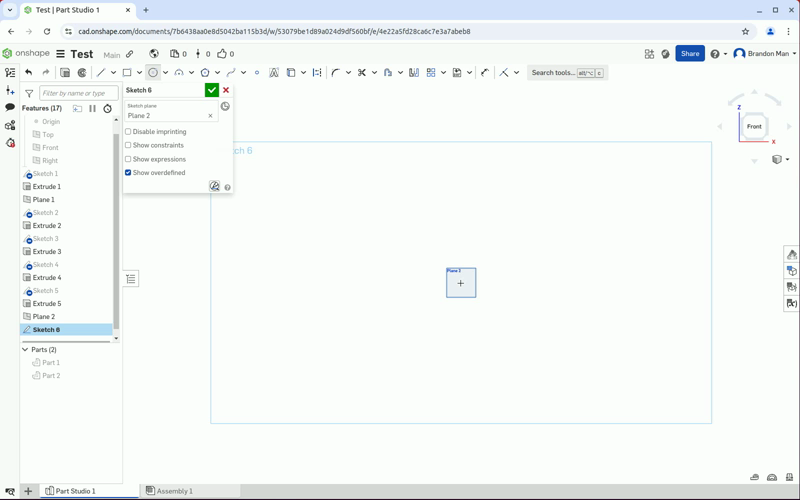
key_up(shift)
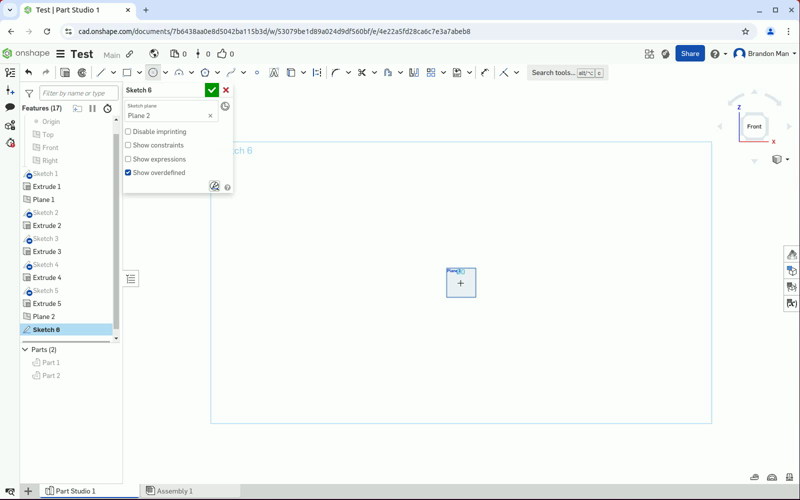
mouse_move(495, 282)
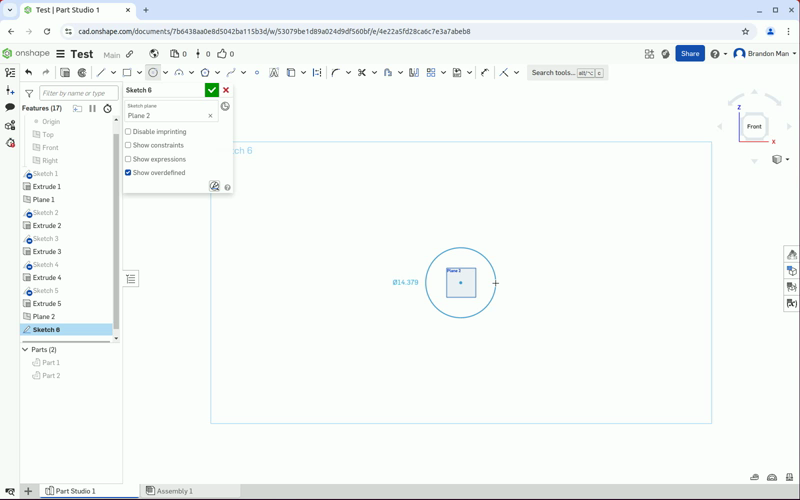
click(495, 282)
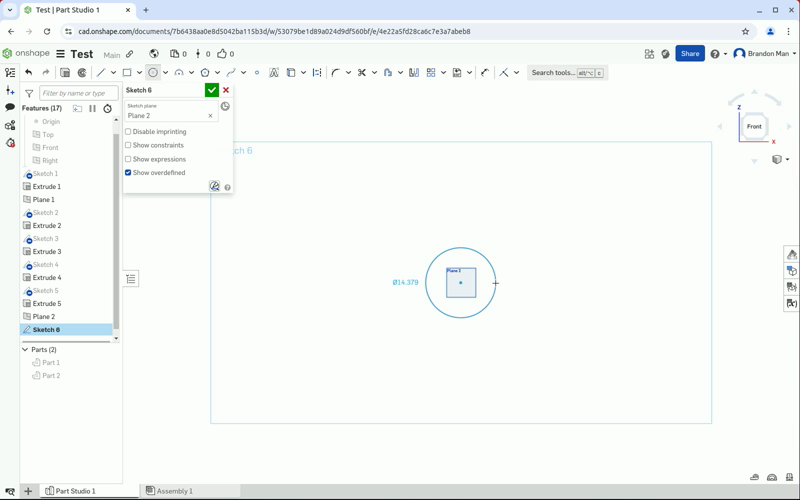
key(esc)
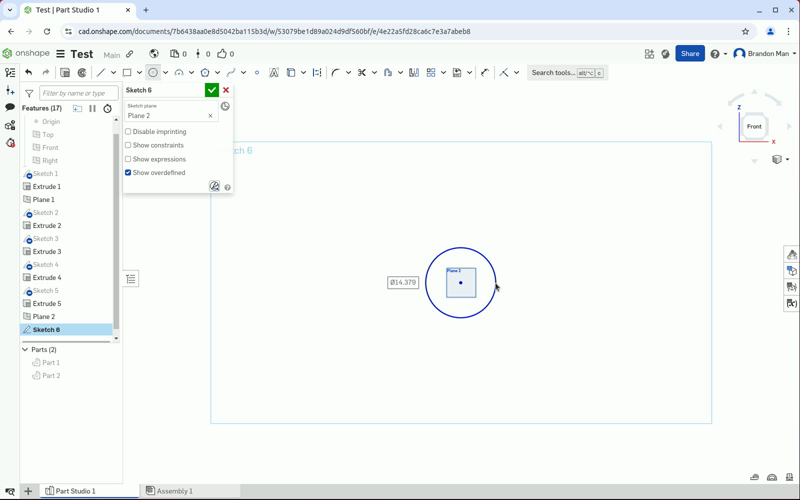
mouse_move(451, 268)
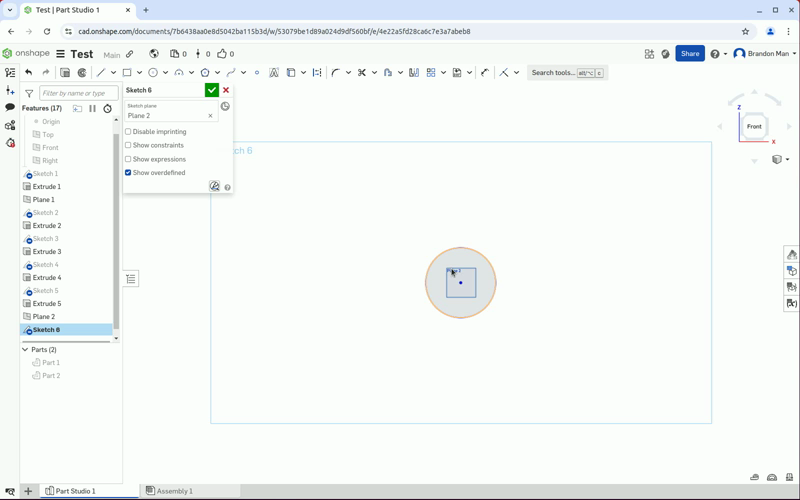
click(451, 268)
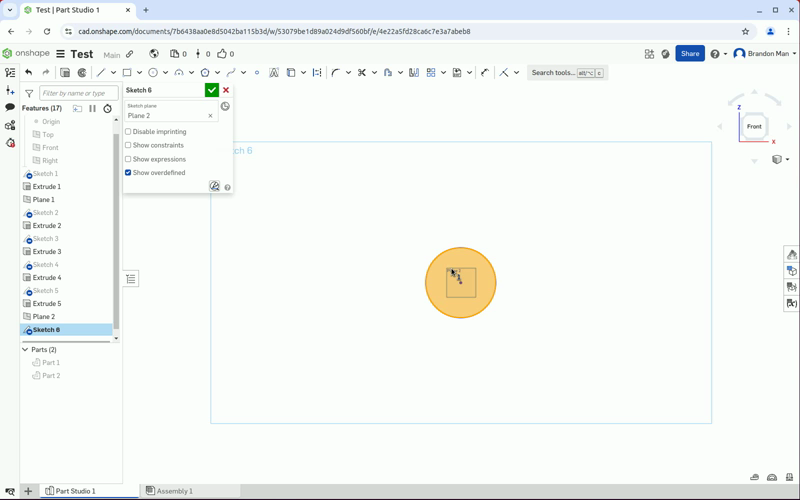
mouse_move(73, 352)
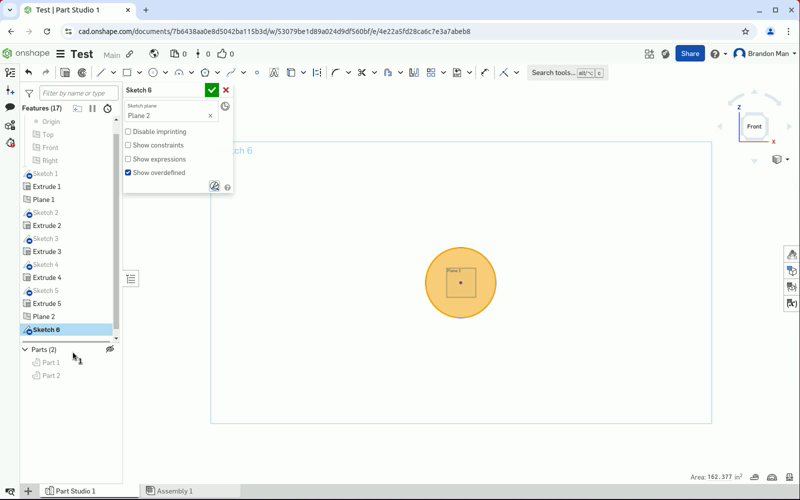
key(shift+y)
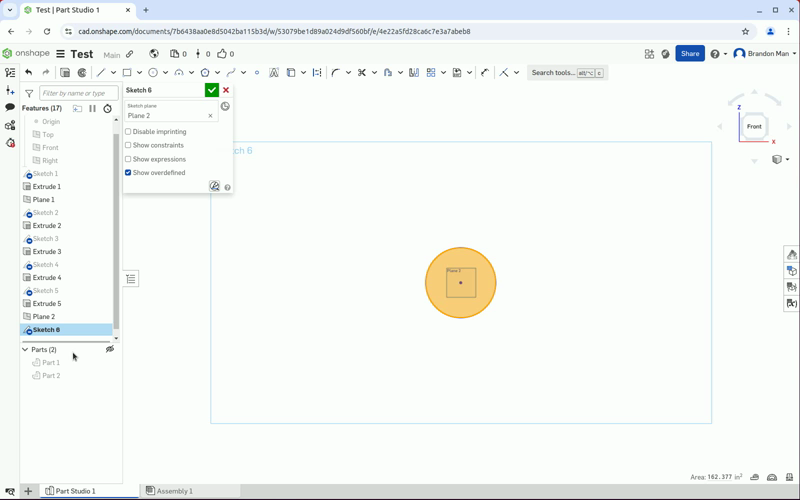
key(shift+e)
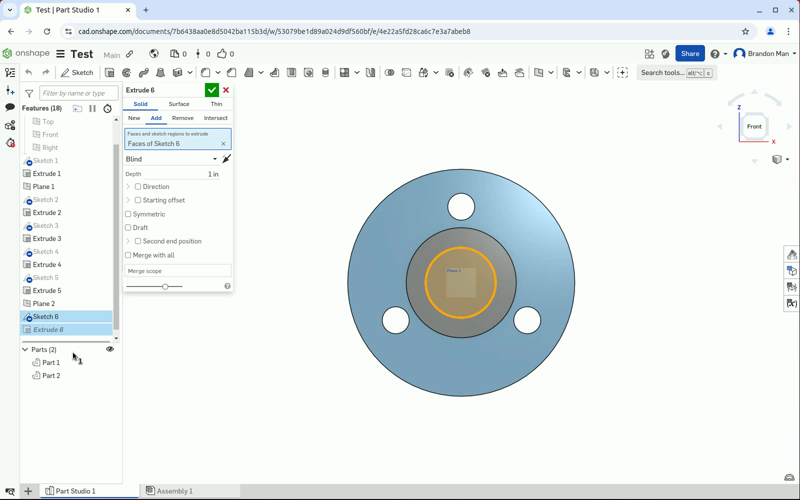
mouse_move(143, 106)
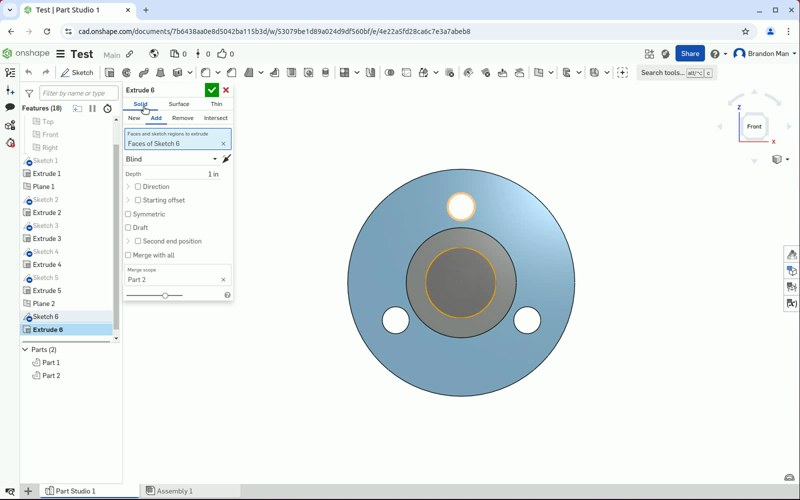
click(143, 106)
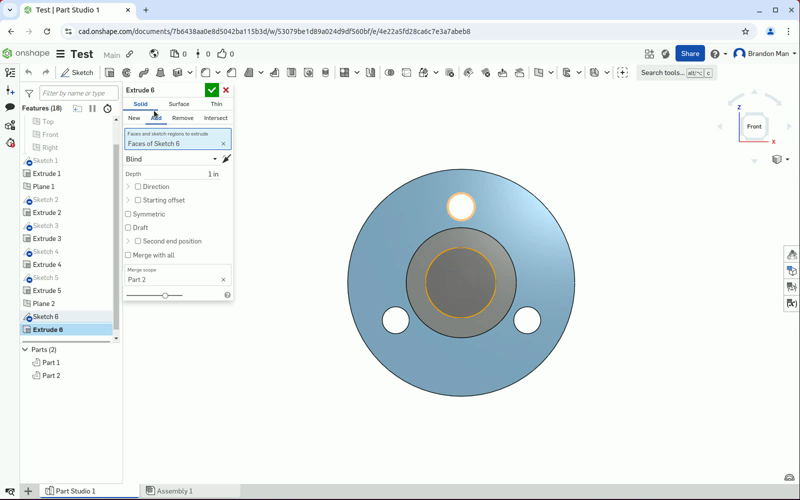
mouse_move(186, 120)
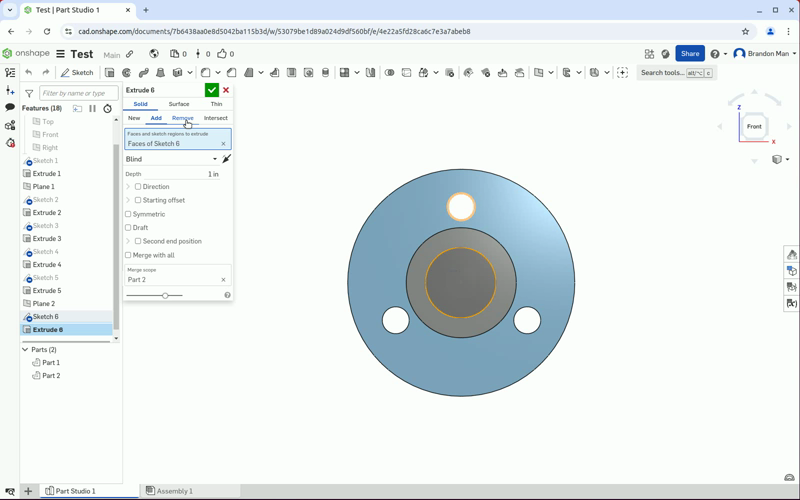
click(186, 120)
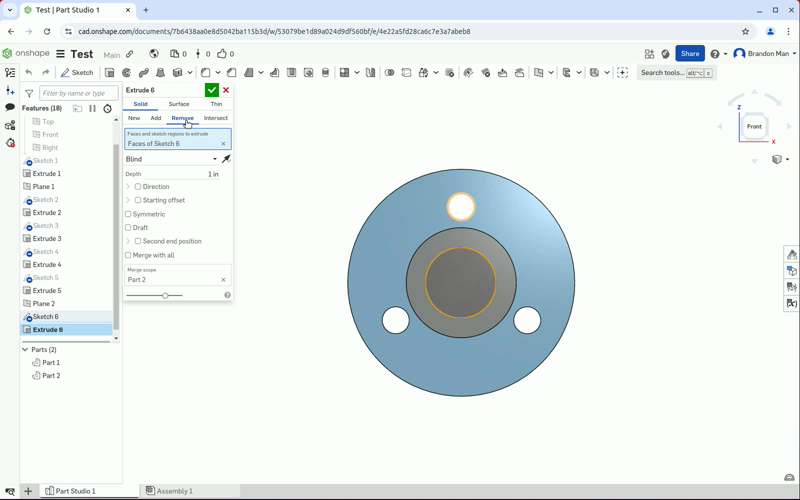
key(tab, 4)
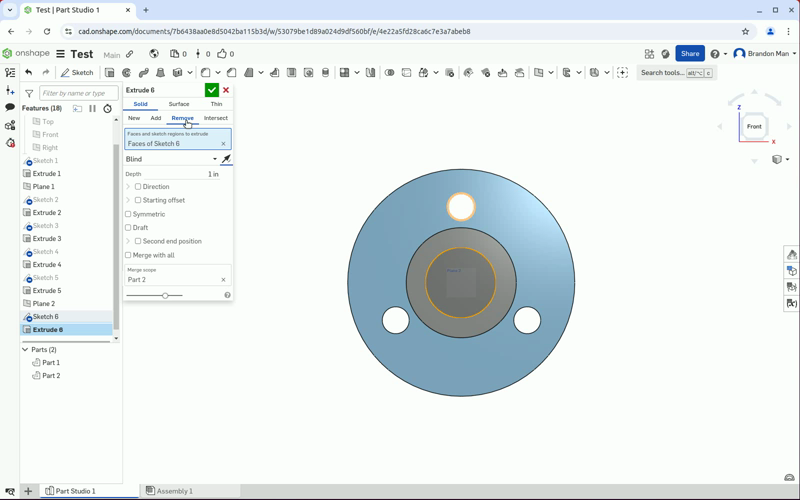
text(22.145)
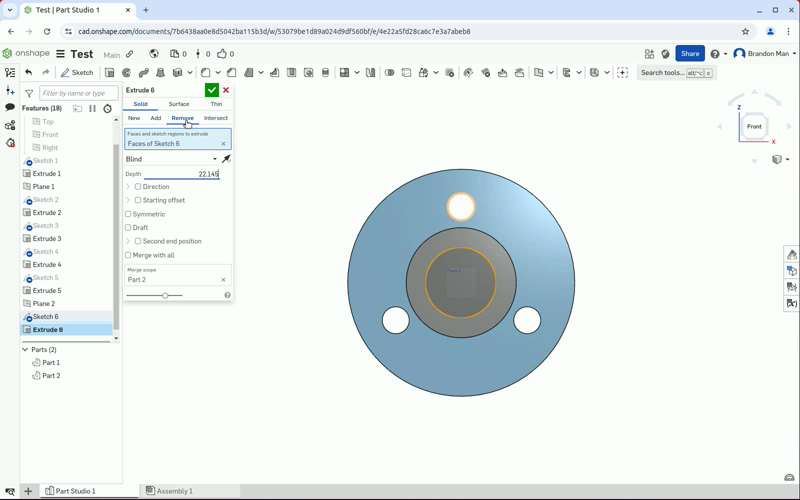
key(tab, 6)
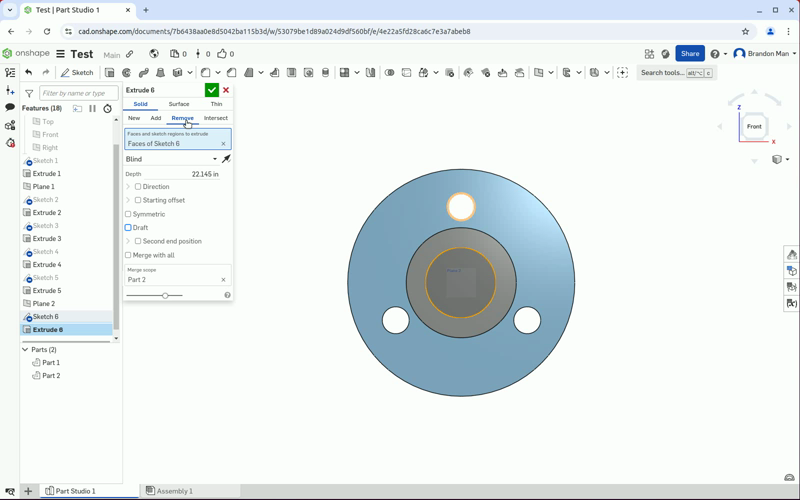
key(space)
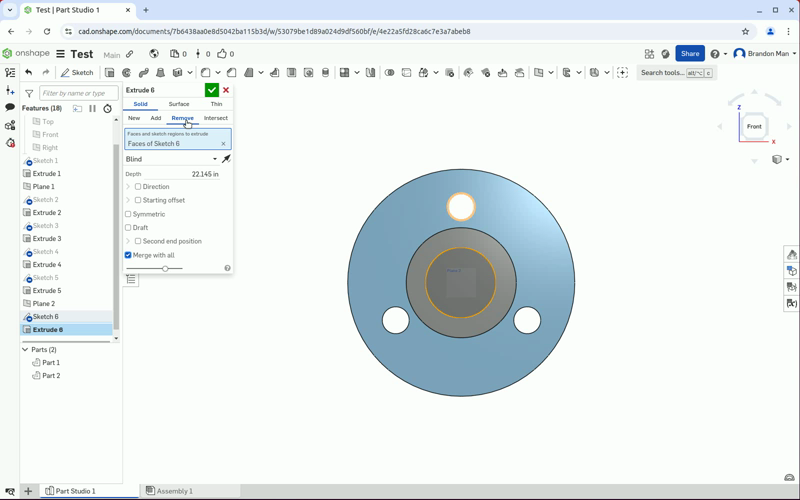
key(enter)
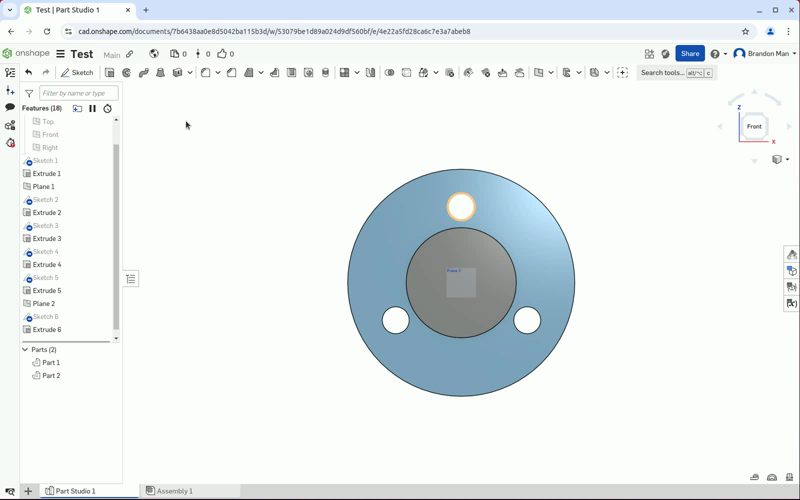
key(shift+h)
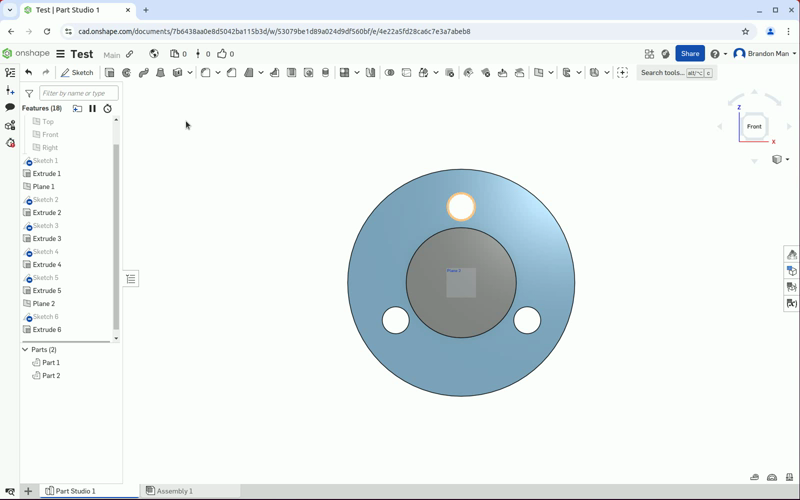
key(shift+h)
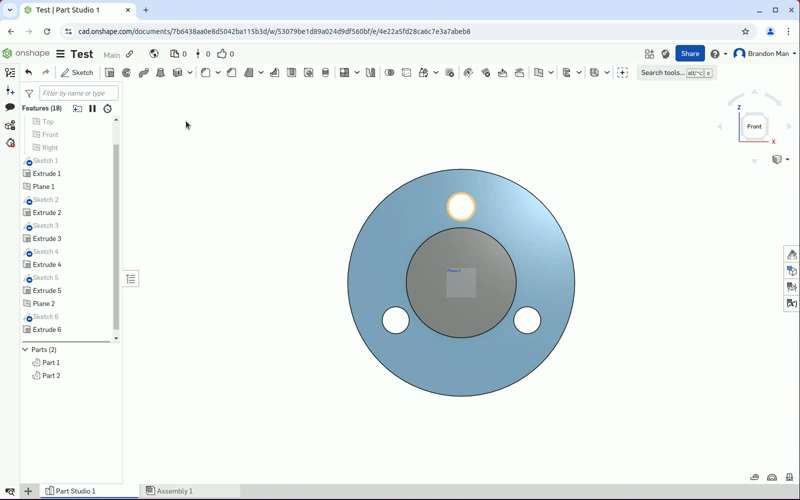
key(shift+7)
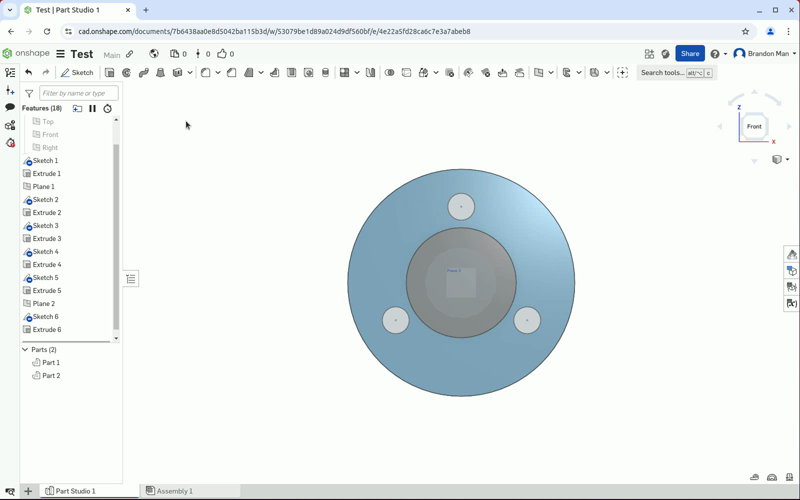
key(left, 2)
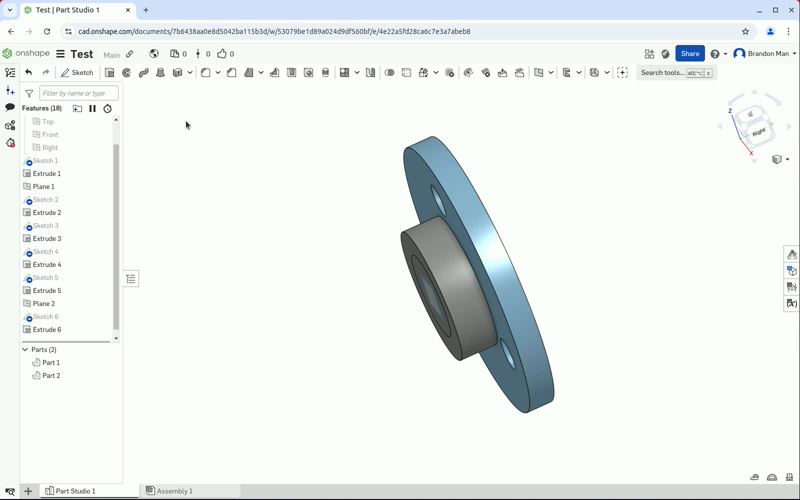
key(down, 2)
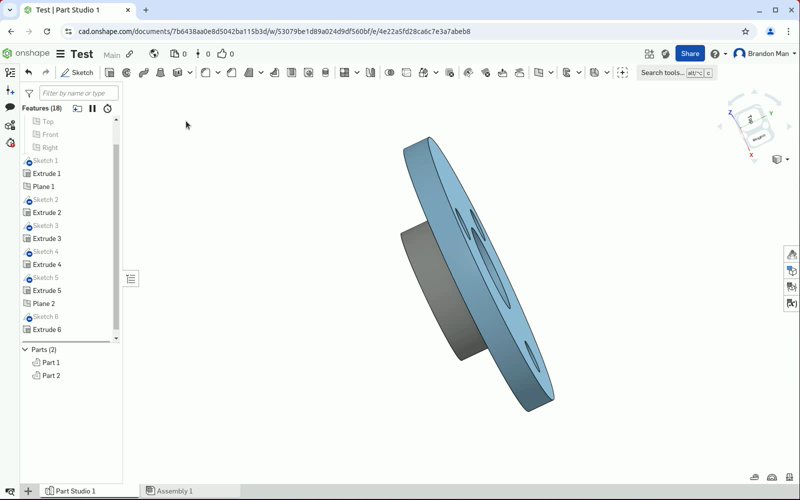
key(up, 2)
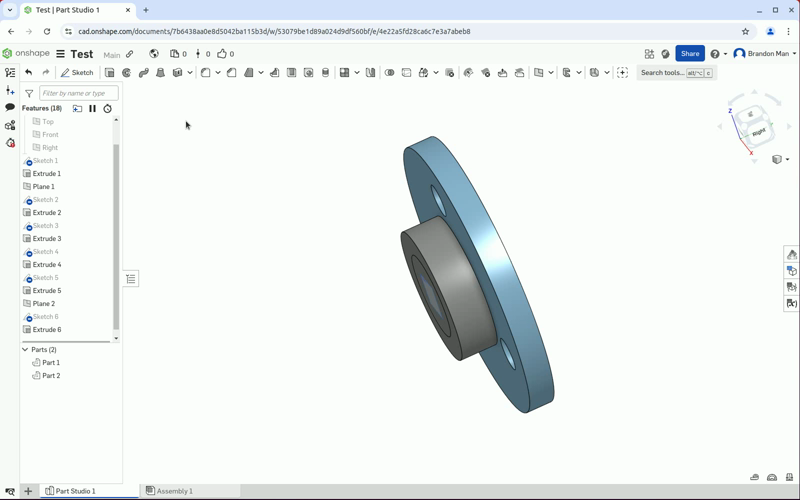
key(right, 2)
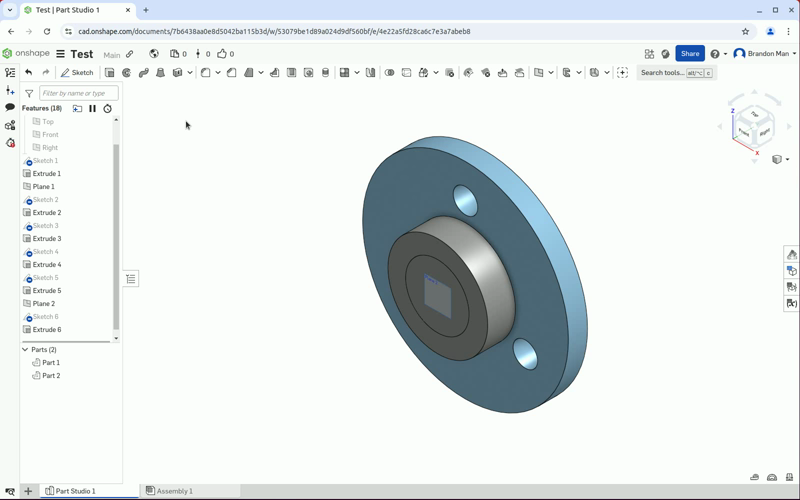
mouse_move(69, 163)
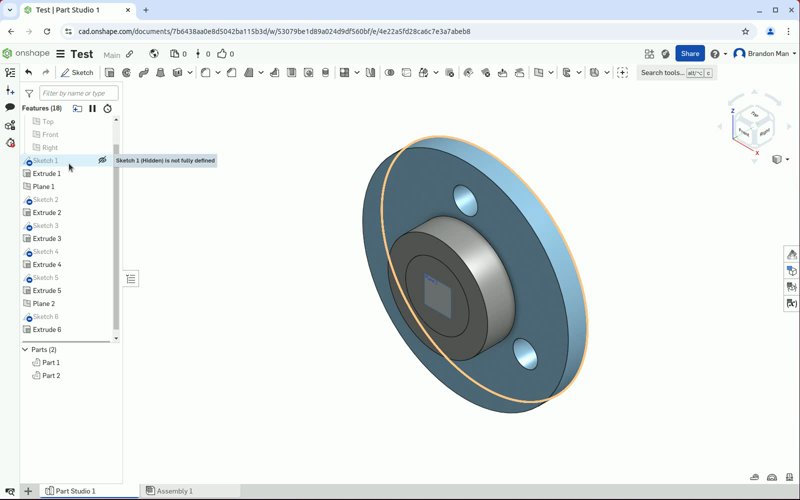
click(69, 163)